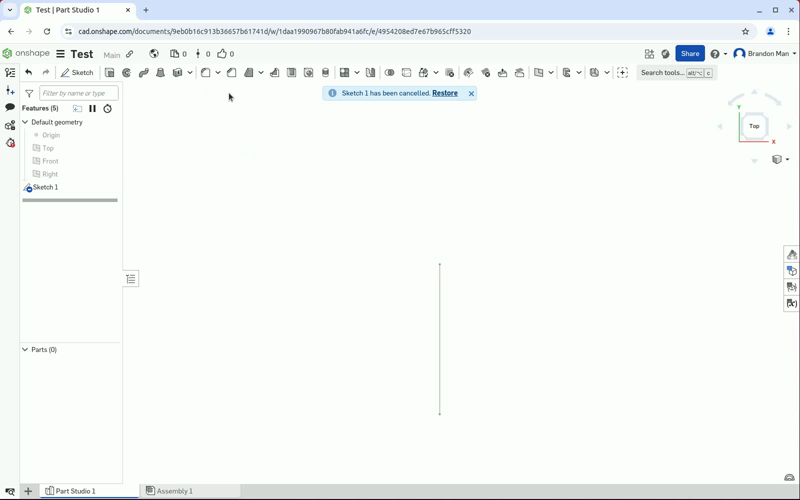
key(shift+h)
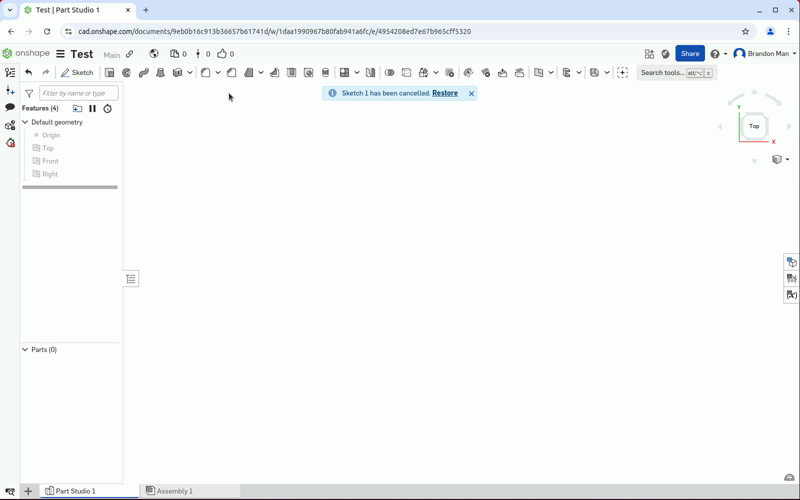
mouse_move(73, 352)
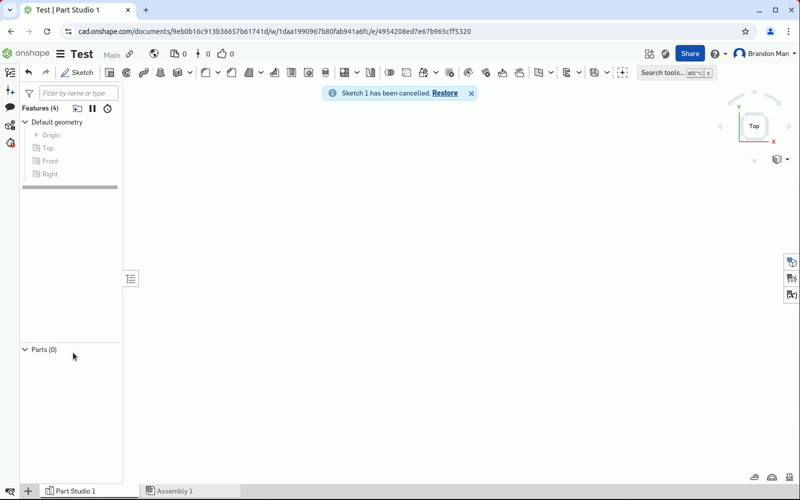
key(y)
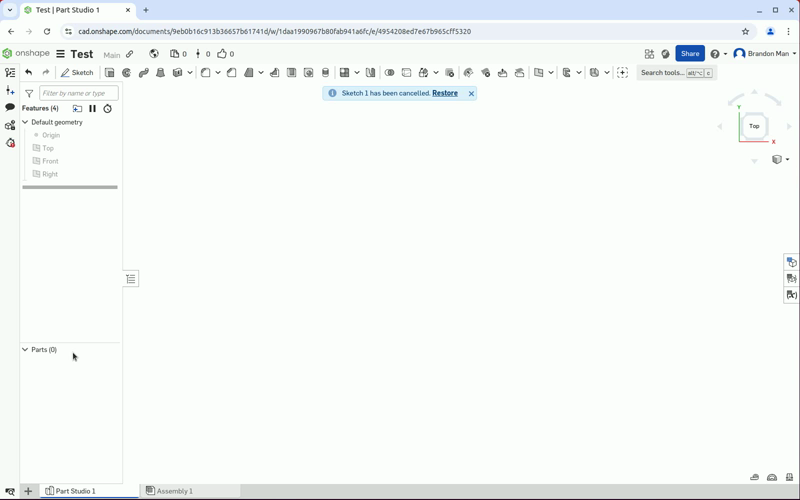
key(shift+p)
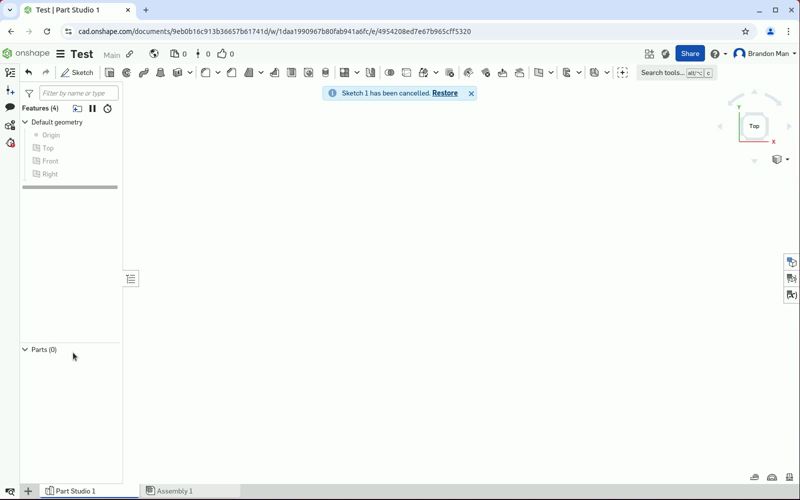
key(space)
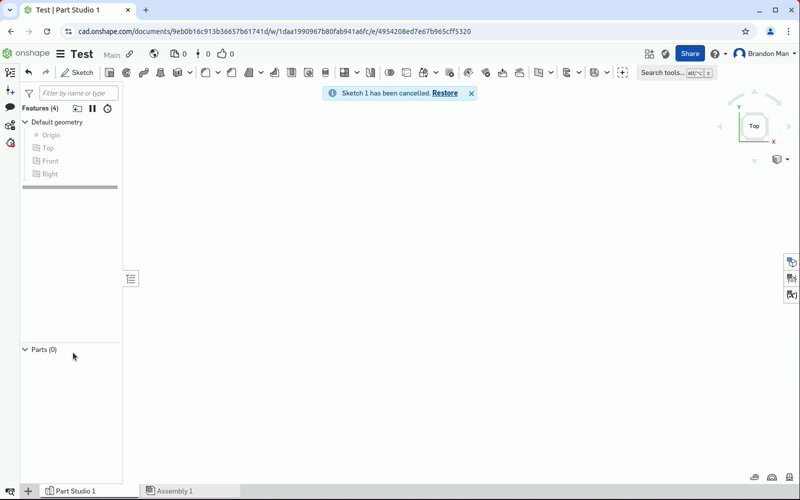
key_down(shift)
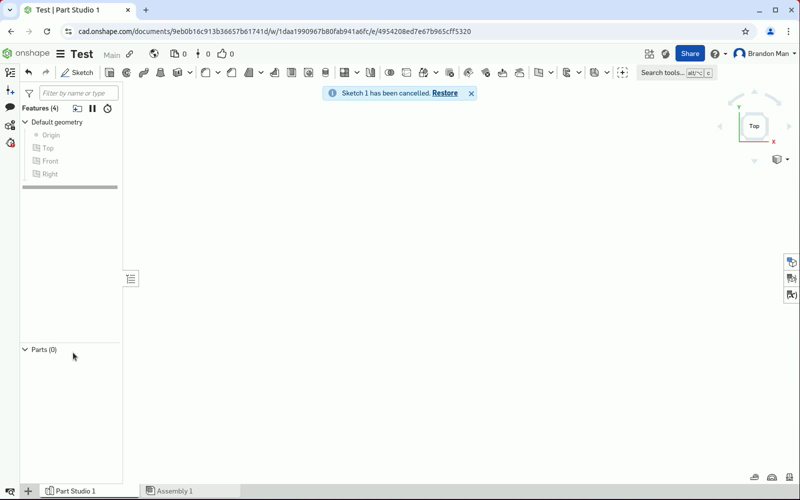
key(up)
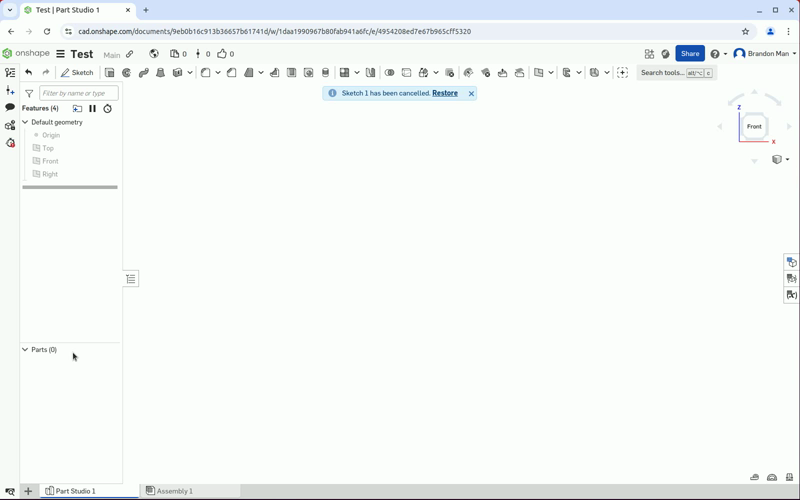
key_up(shift)
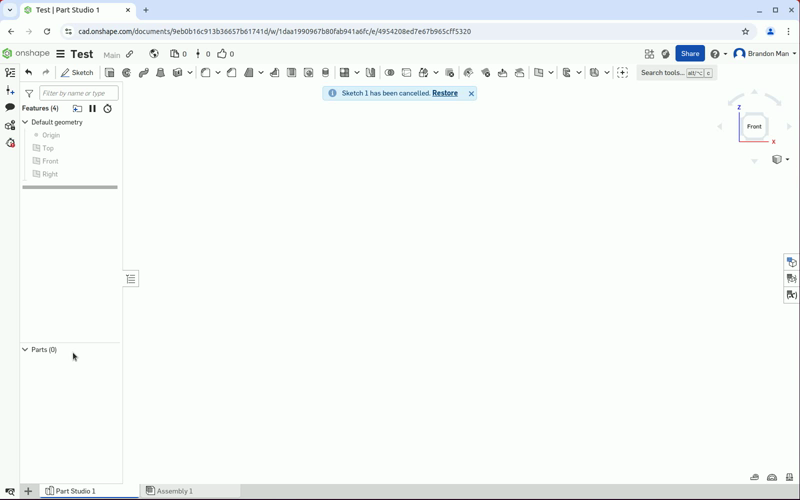
mouse_move(73, 352)
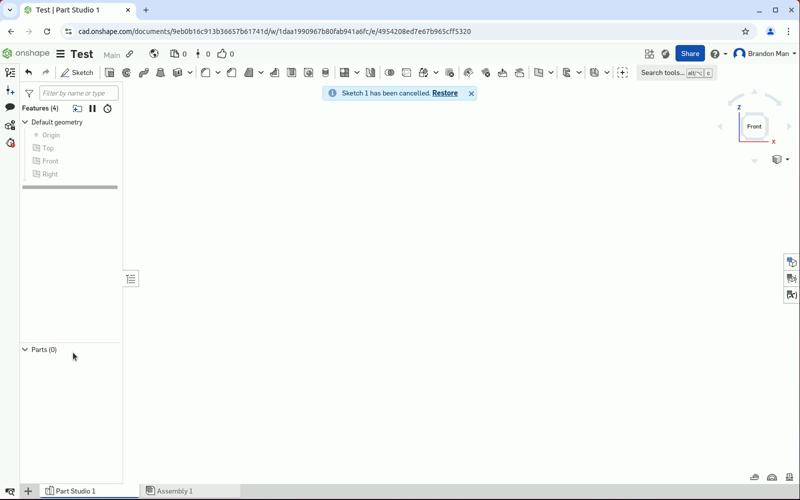
key(shift+y)
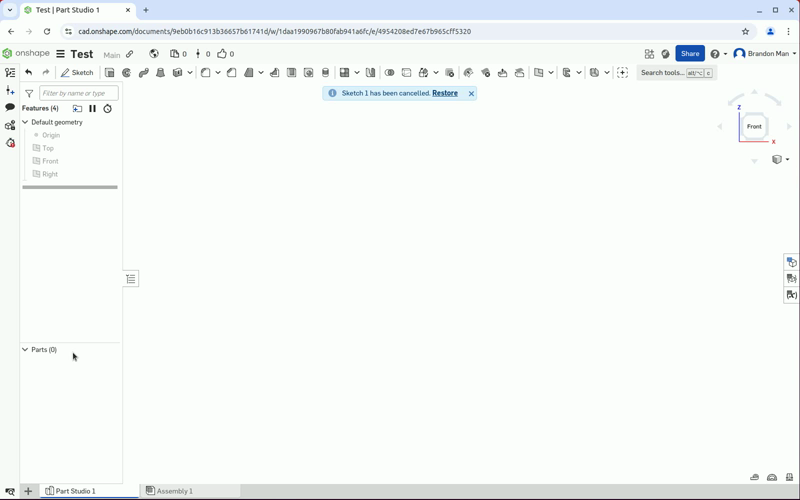
key(shift+s)
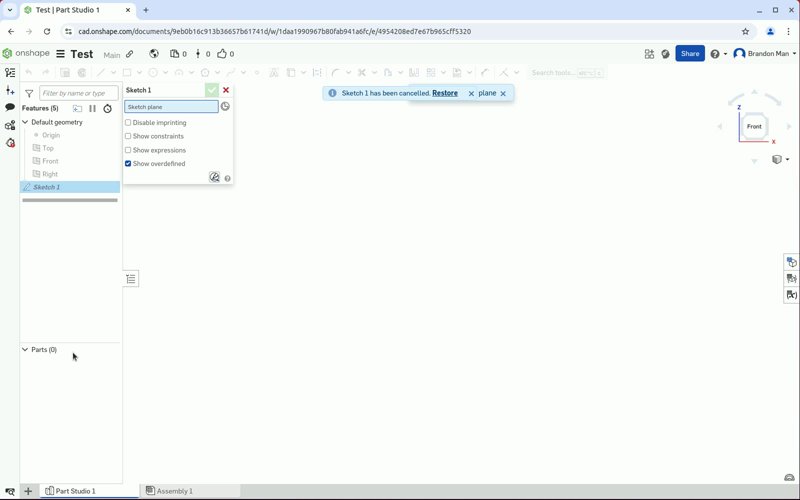
mouse_move(73, 163)
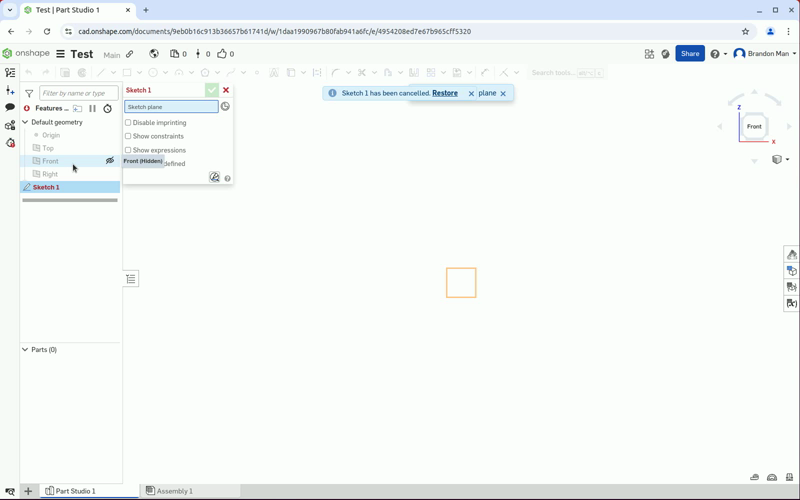
click(73, 163)
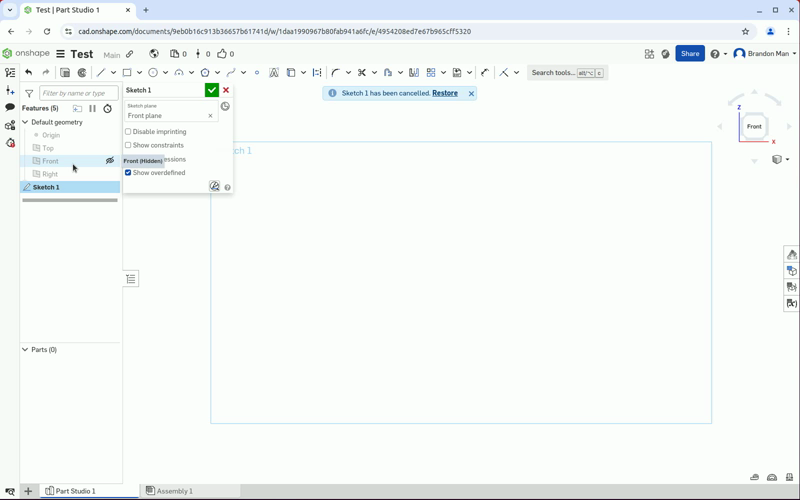
mouse_move(73, 352)
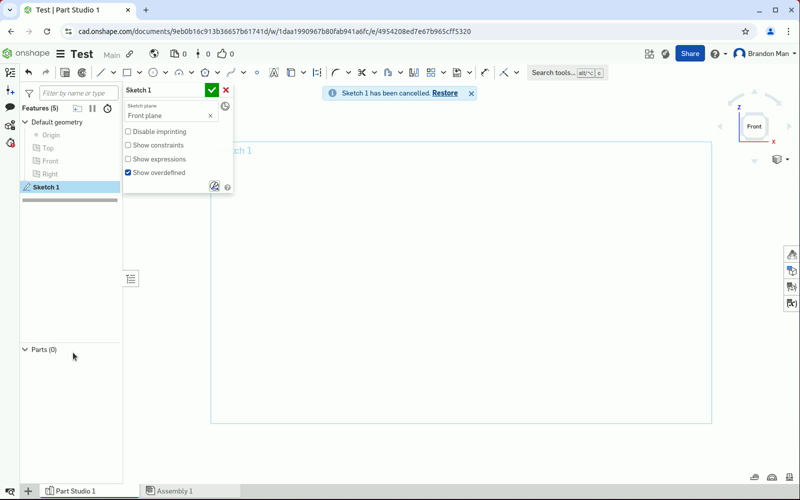
key(y)
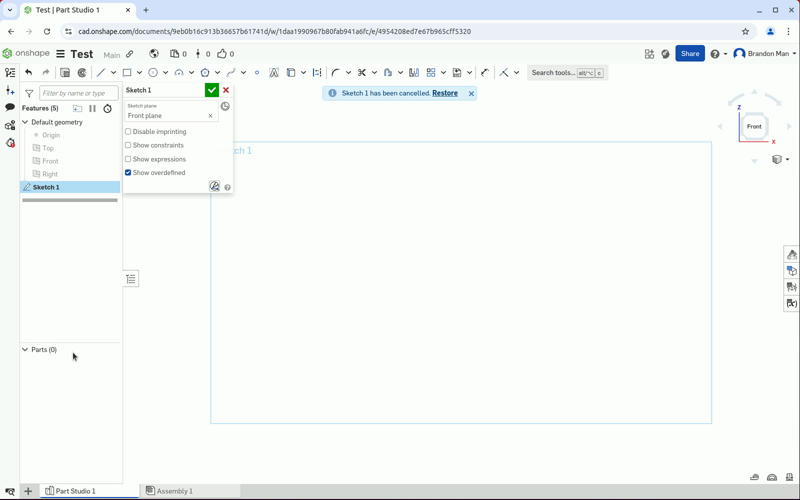
key(l)
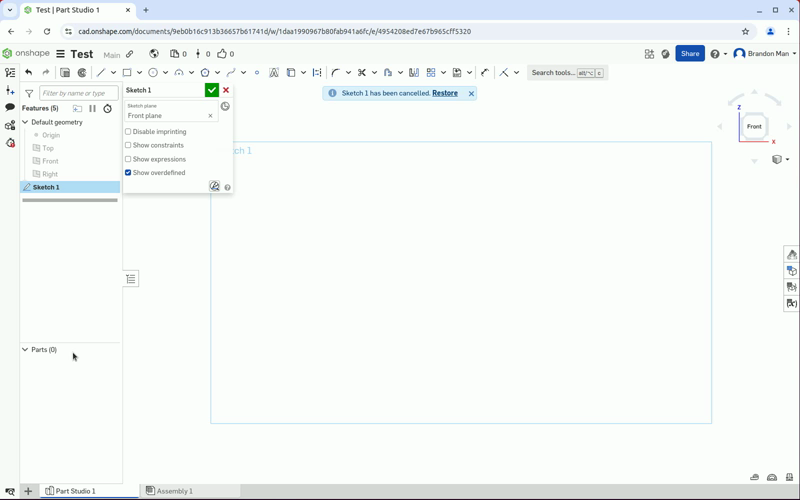
key_down(shift)
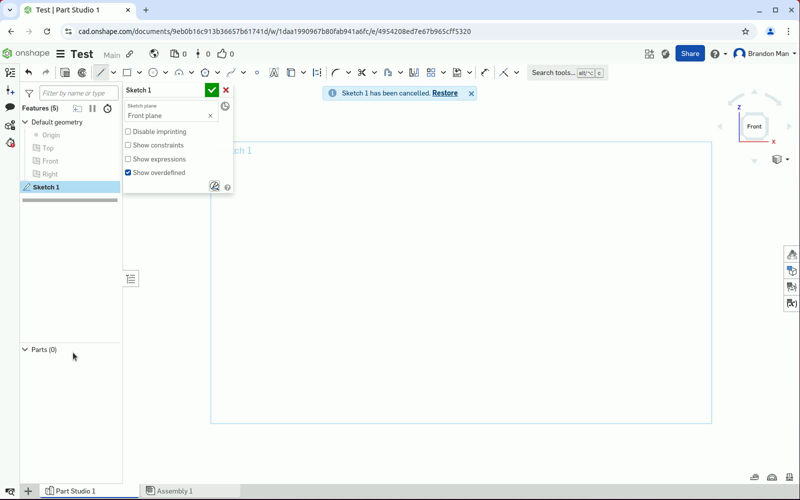
mouse_move(425, 279)
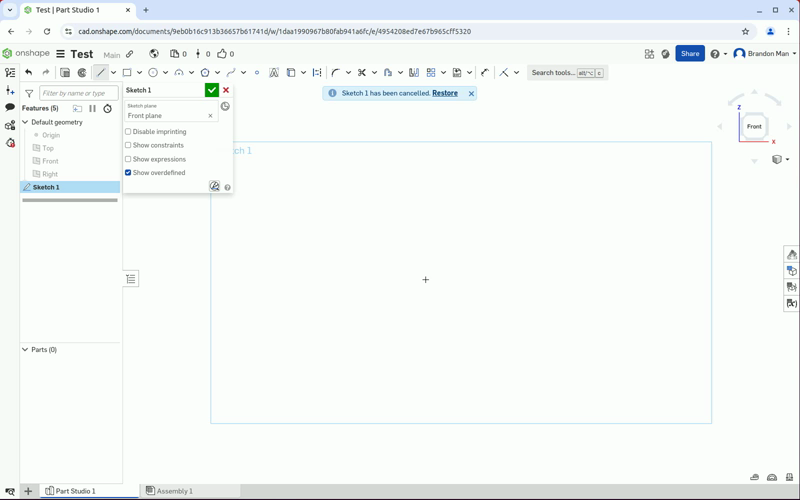
click(425, 279)
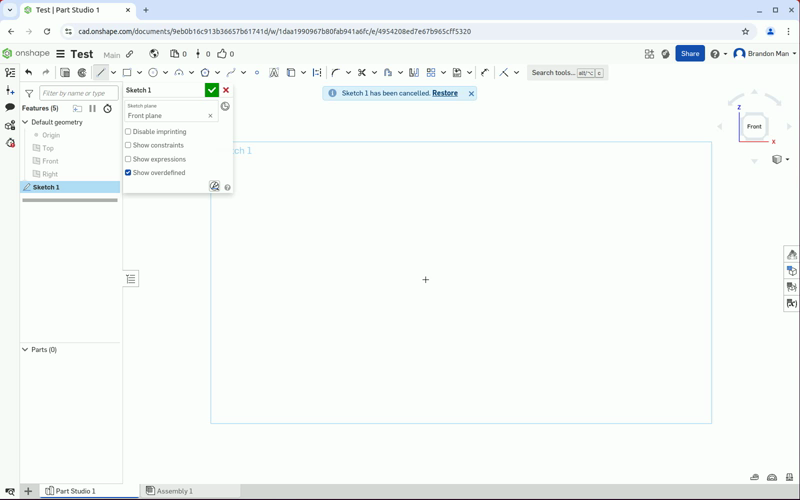
key_up(shift)
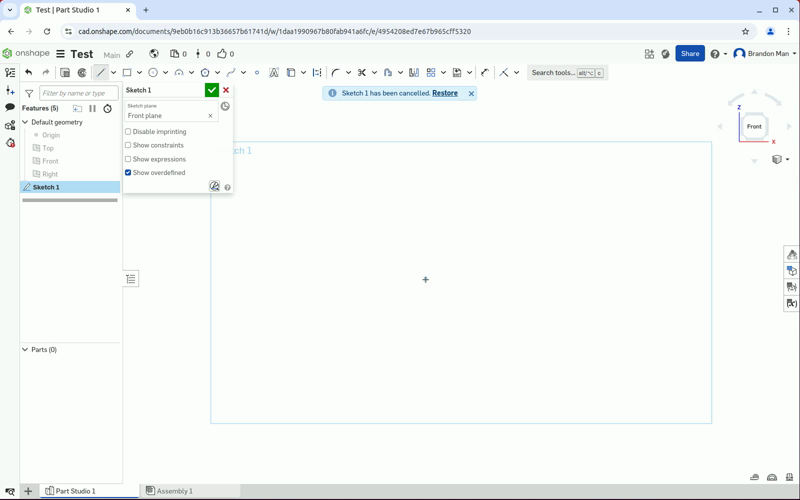
key_down(shift)
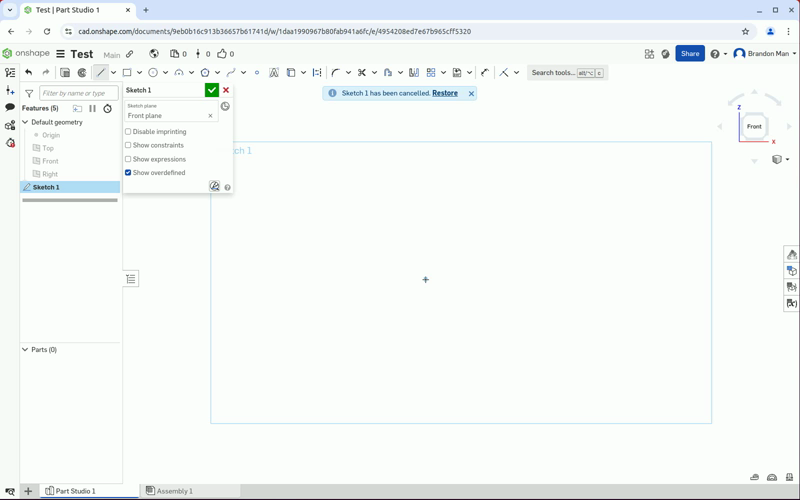
mouse_move(486, 279)
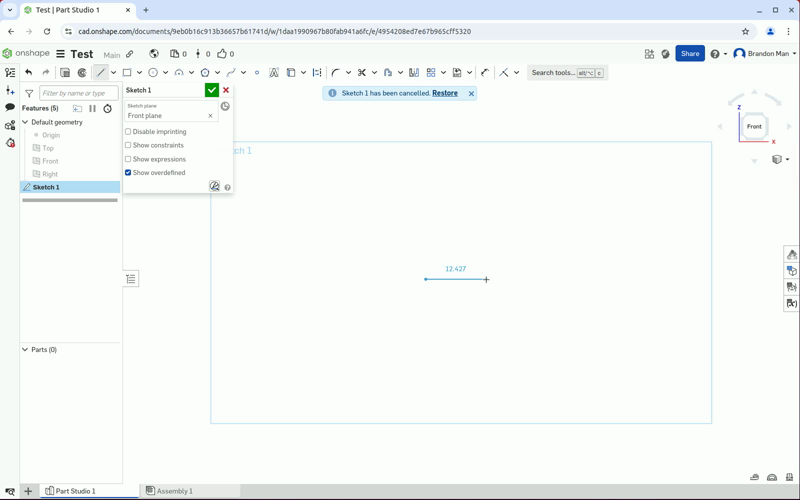
click(486, 279)
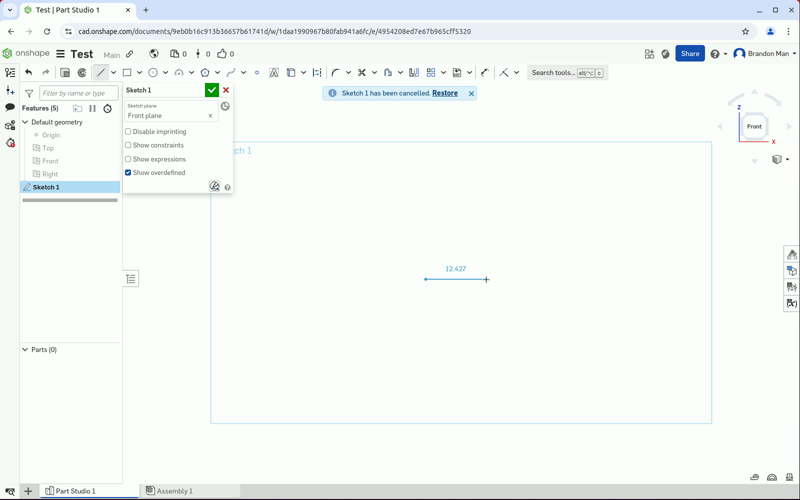
key_up(shift)
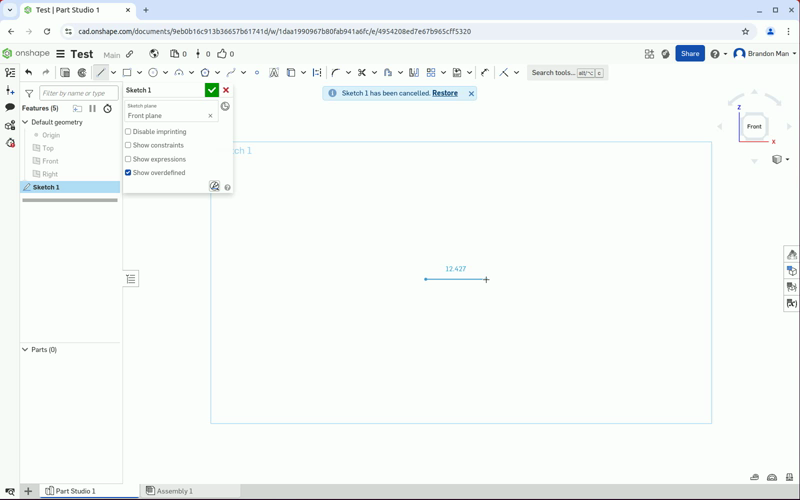
key_down(shift)
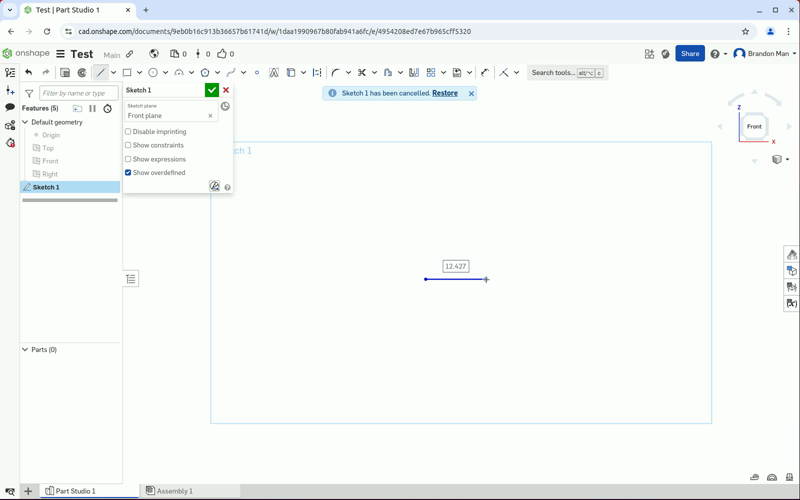
mouse_move(486, 204)
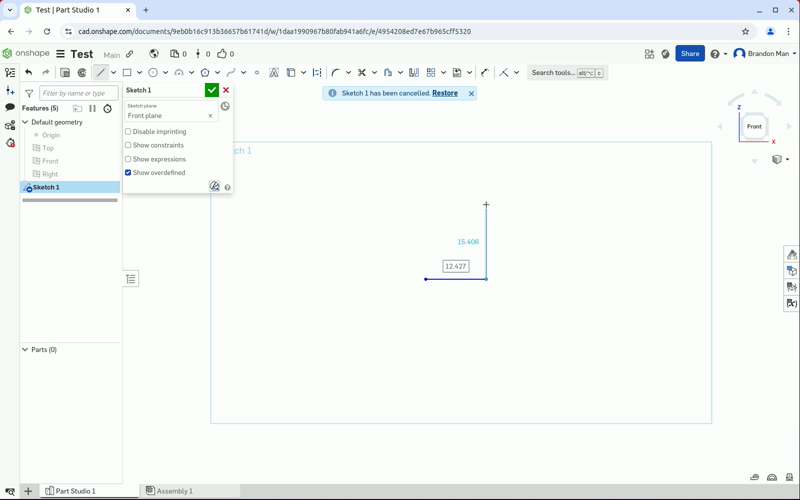
click(486, 204)
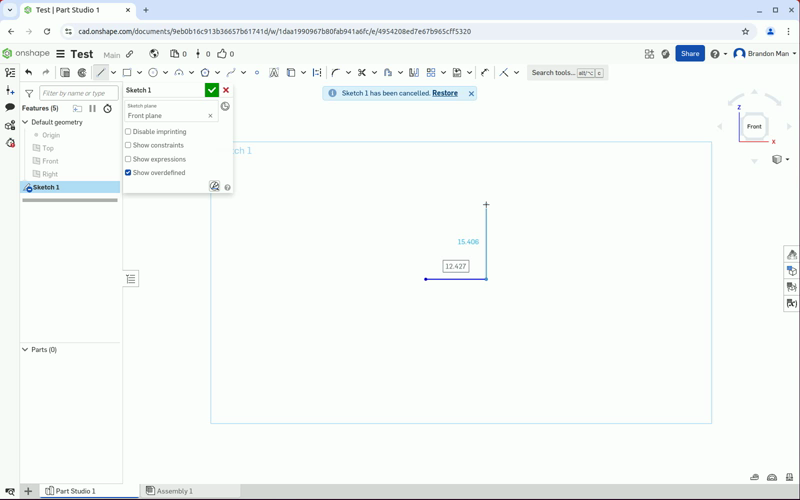
key_up(shift)
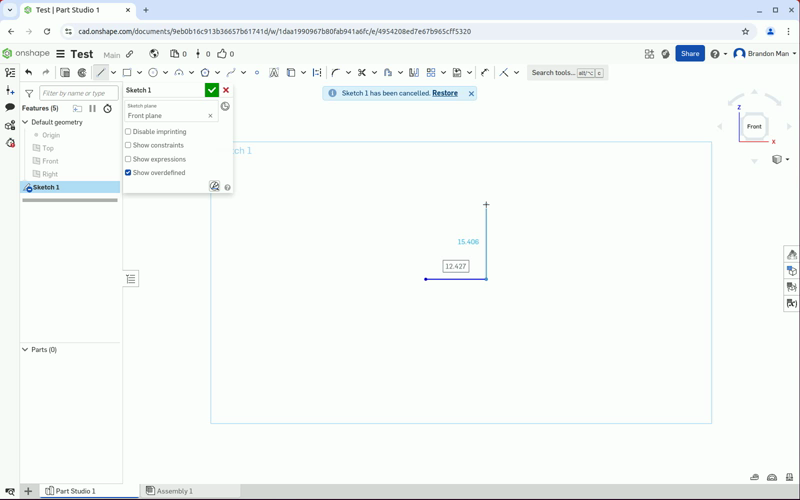
key_down(shift)
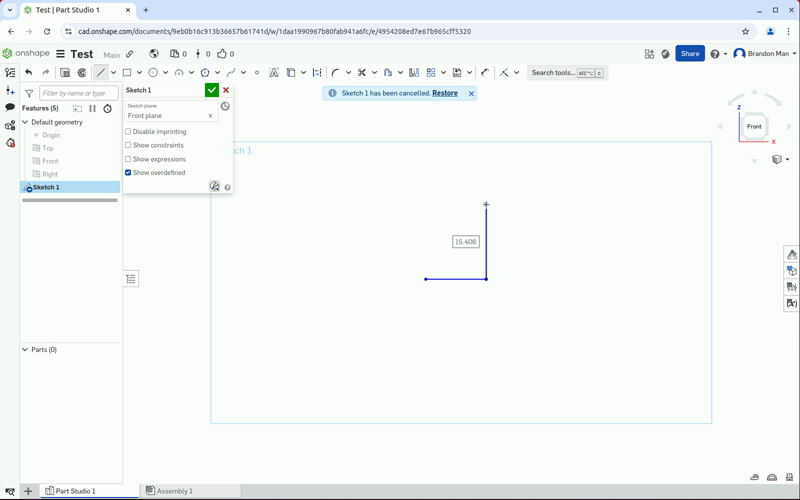
mouse_move(425, 204)
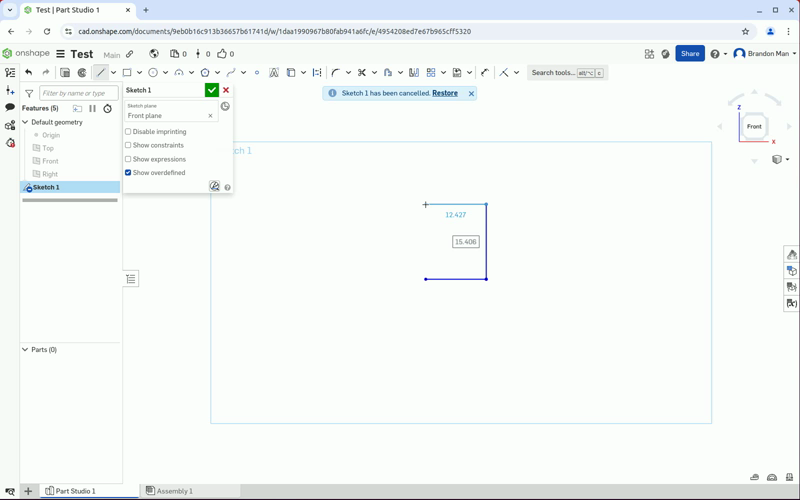
click(425, 204)
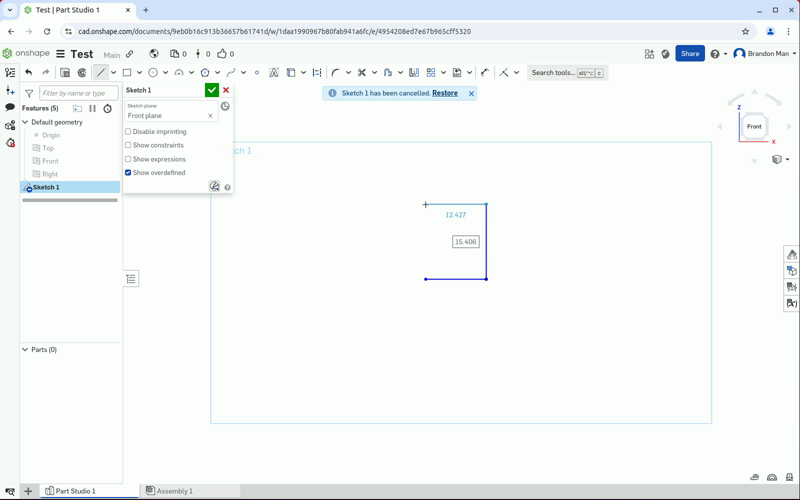
key_up(shift)
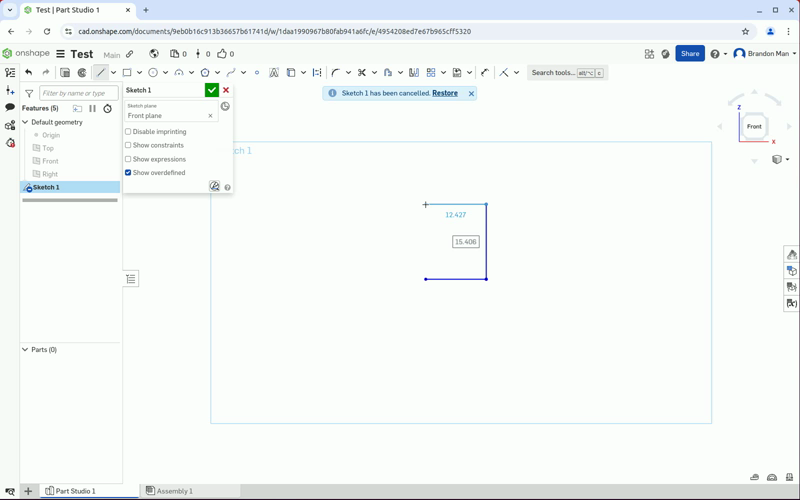
key_down(shift)
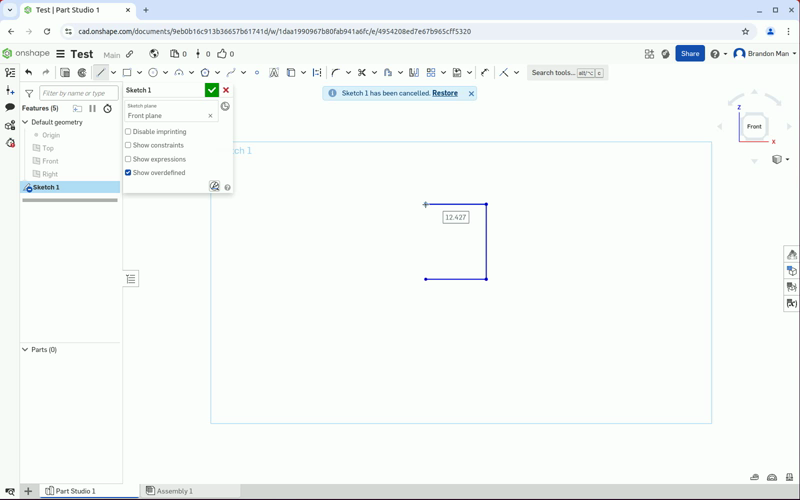
mouse_move(425, 279)
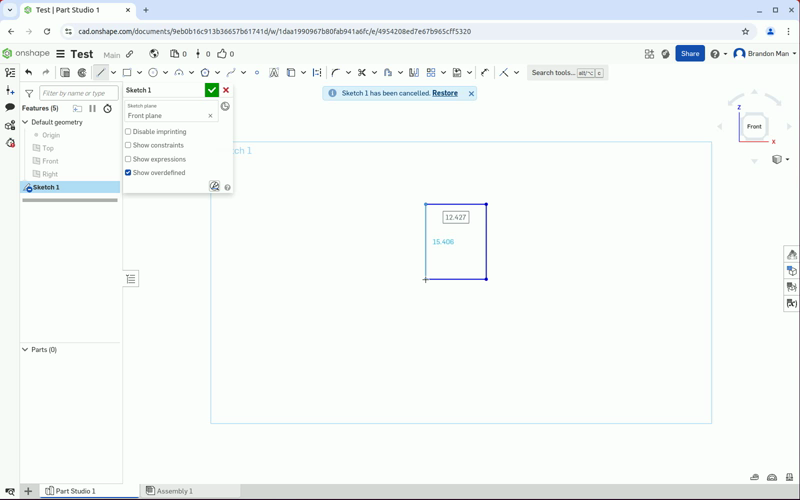
key_up(shift)
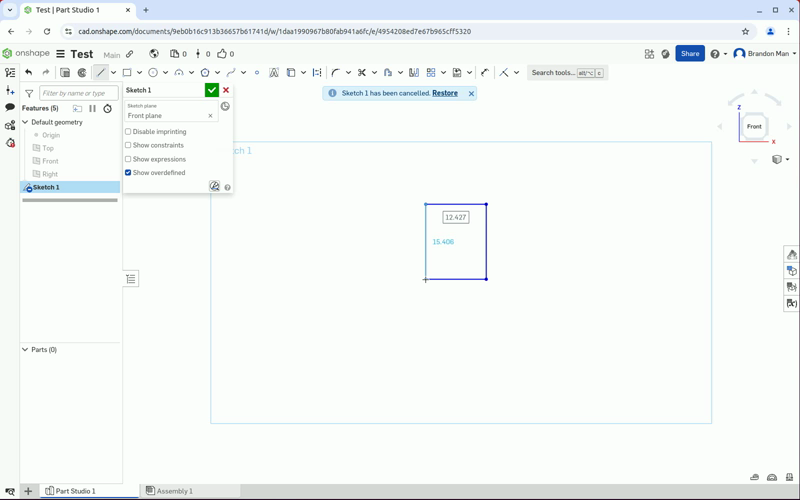
click(425, 279)
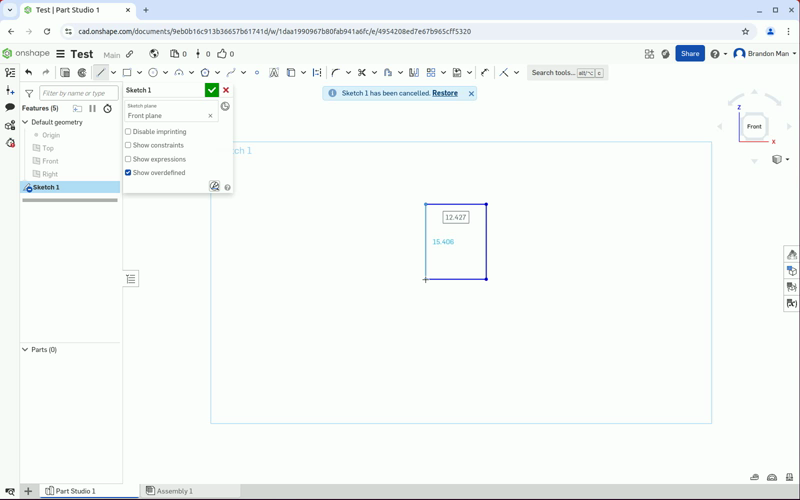
key(esc)
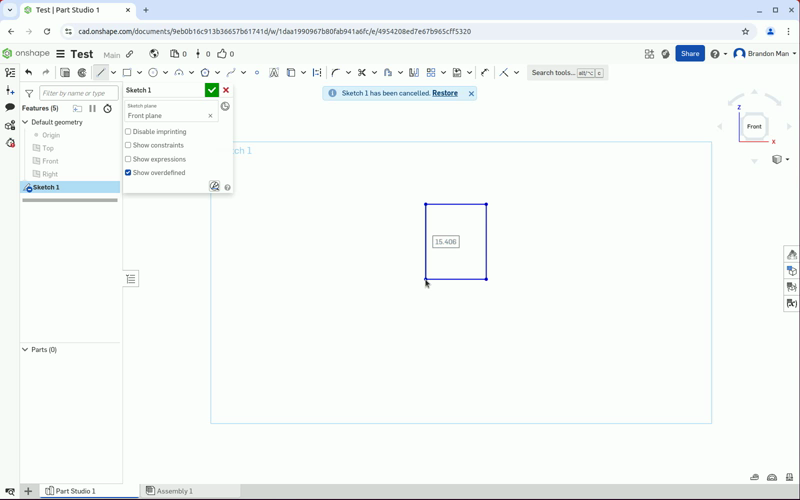
mouse_move(429, 217)
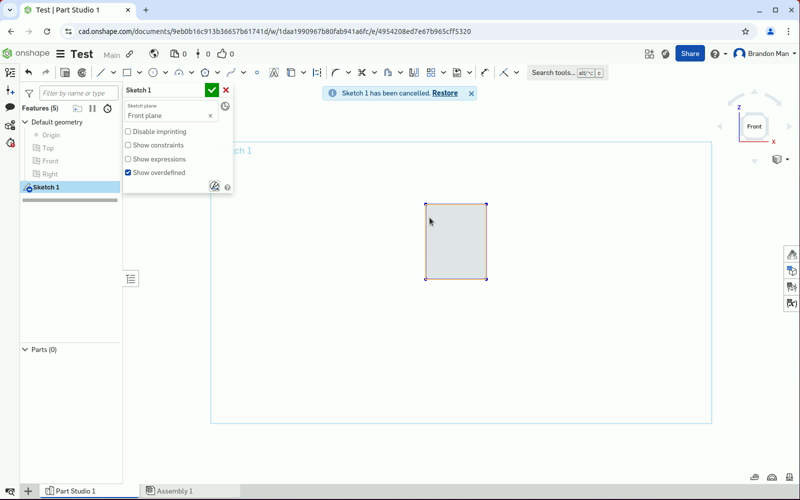
click(429, 217)
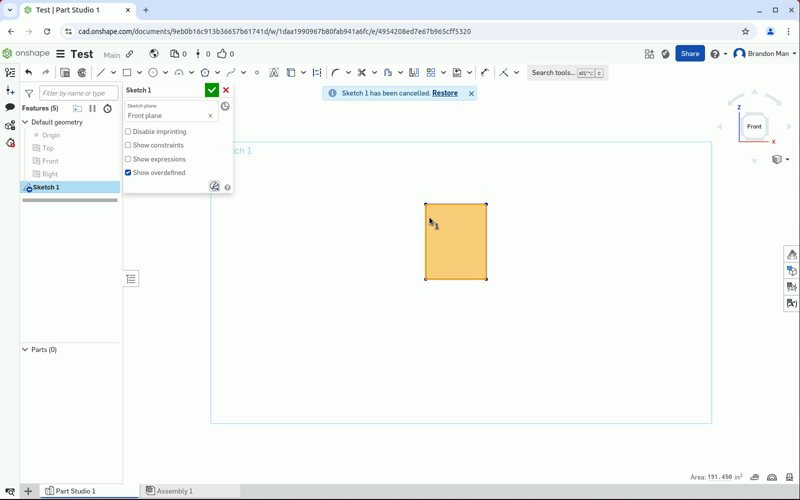
mouse_move(73, 352)
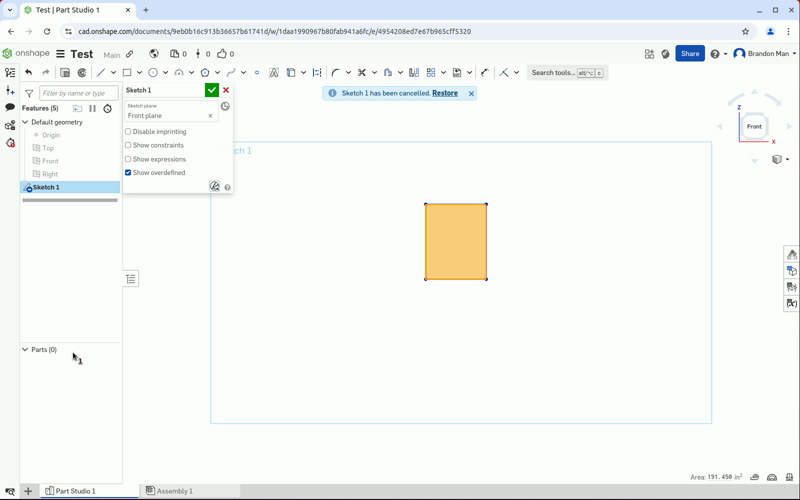
key(shift+y)
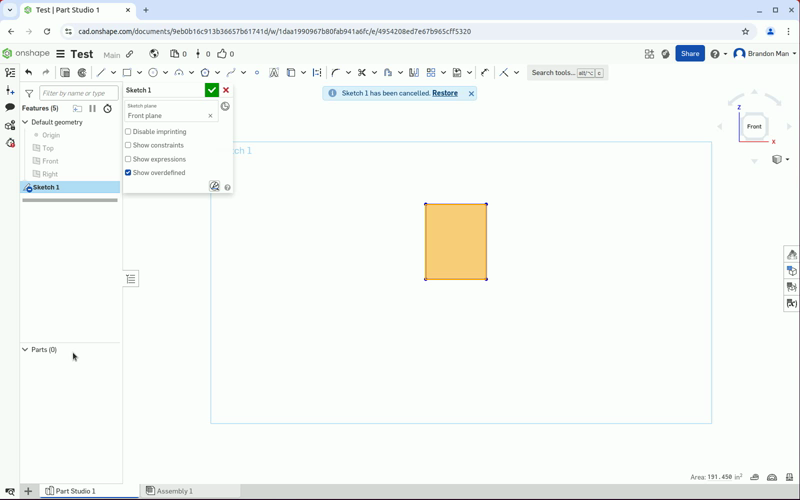
key(shift+e)
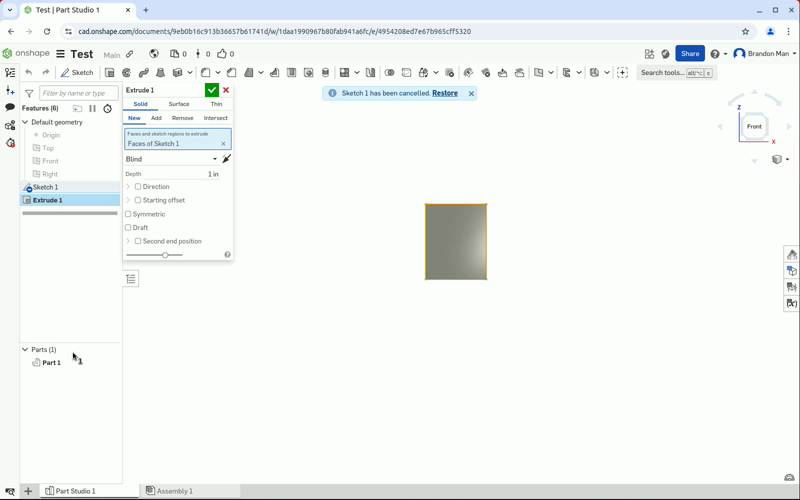
mouse_move(143, 106)
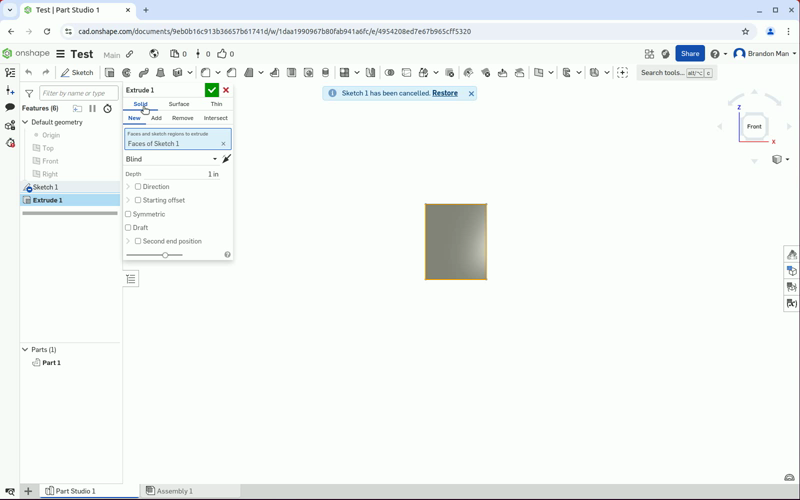
click(143, 106)
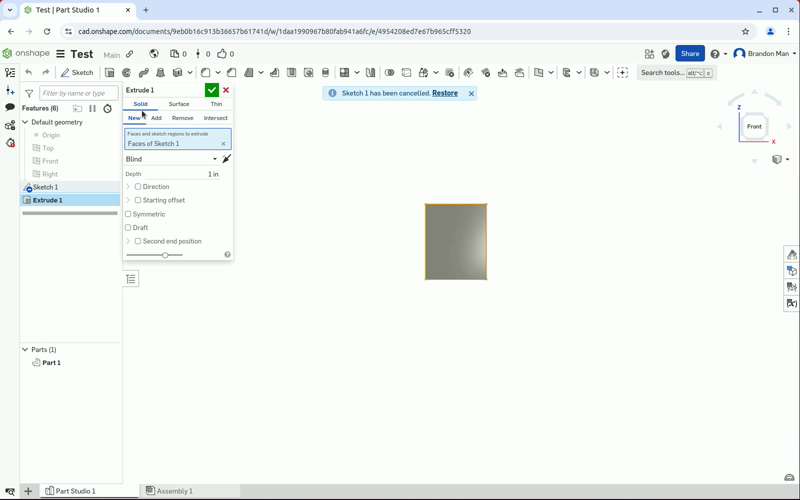
mouse_move(137, 120)
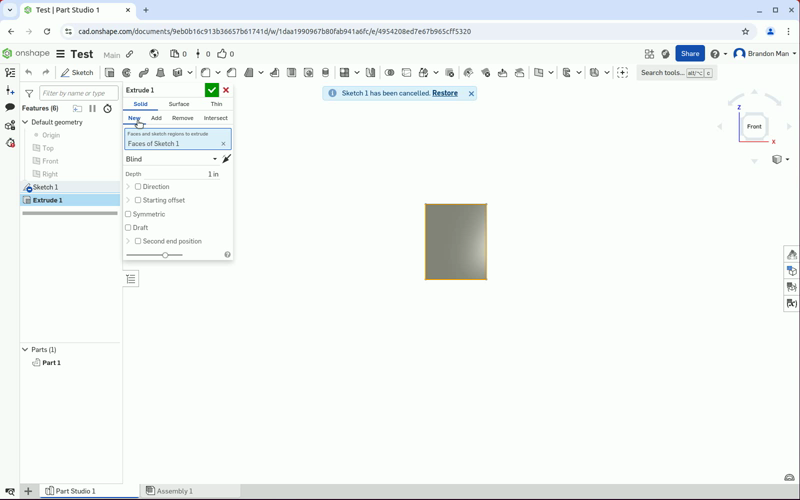
click(137, 120)
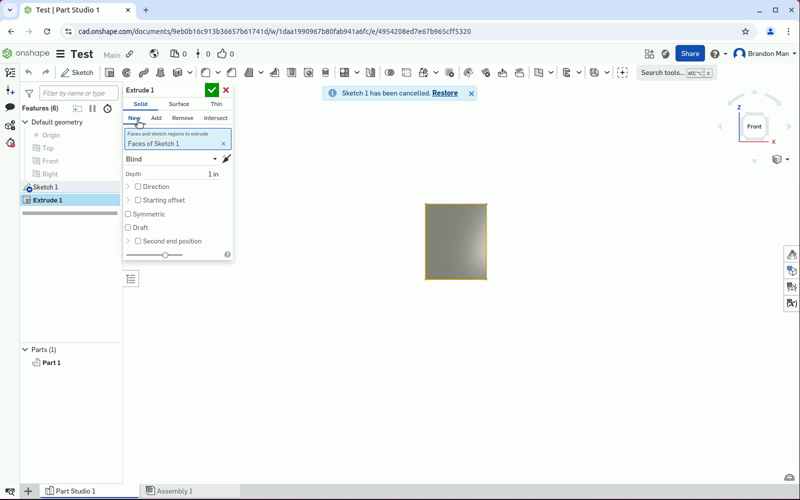
key(tab, 4)
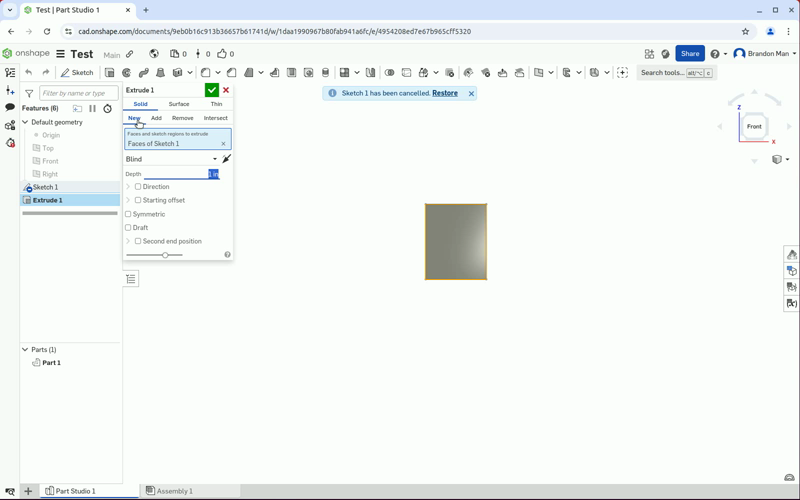
text(0.241)
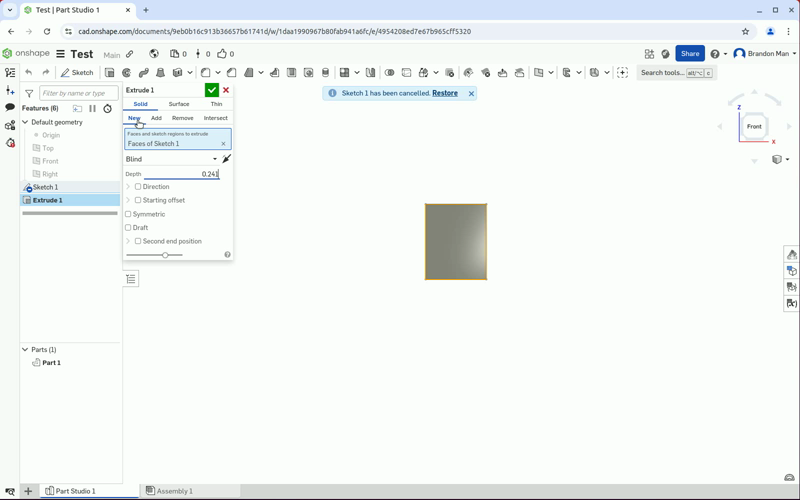
key(enter)
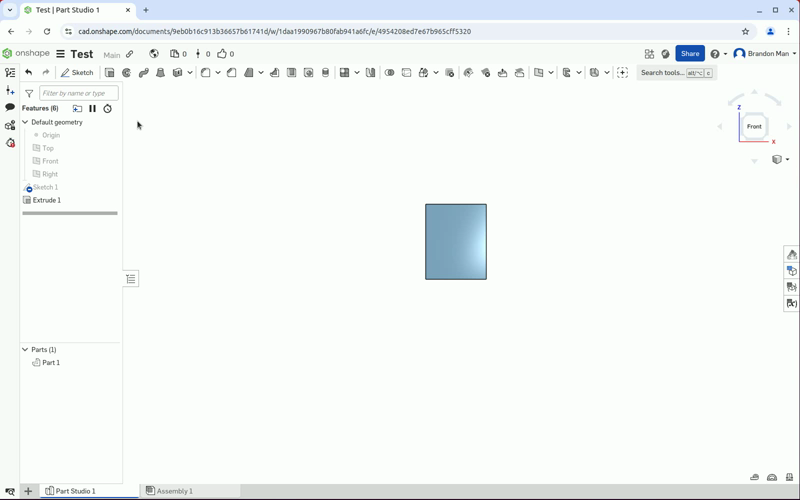
key(shift+h)
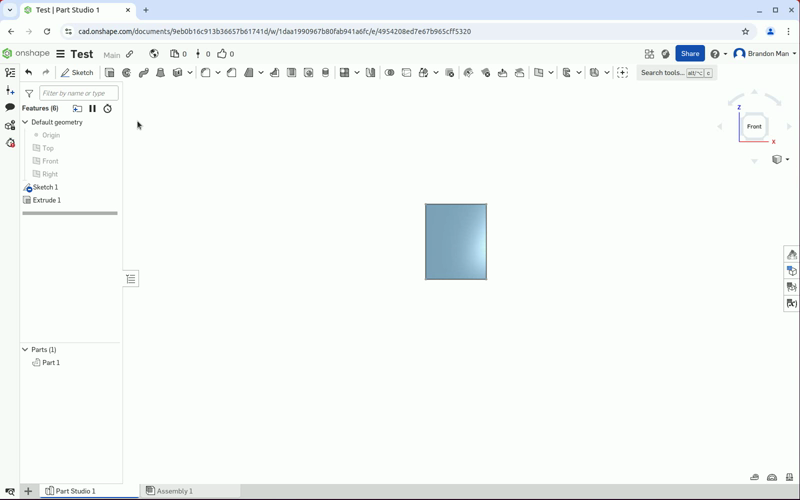
key(shift+h)
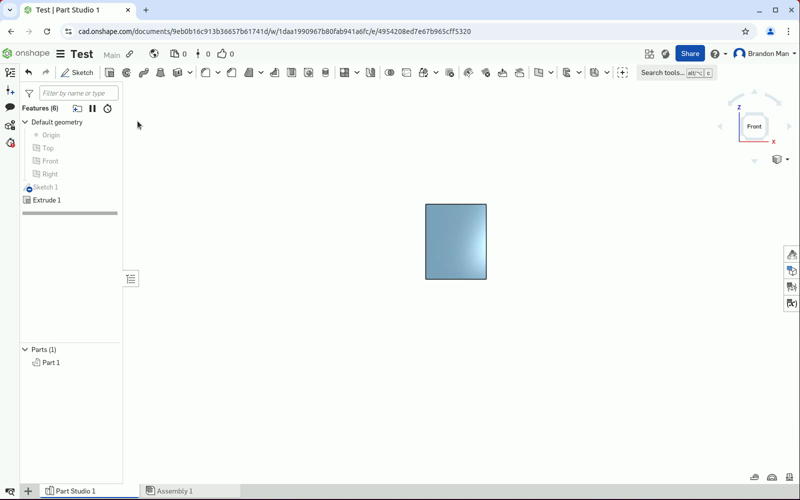
mouse_move(73, 189)
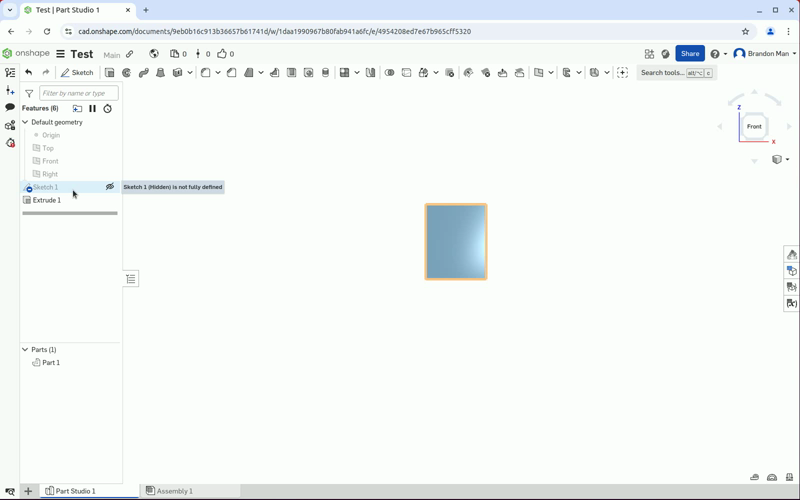
click(73, 189)
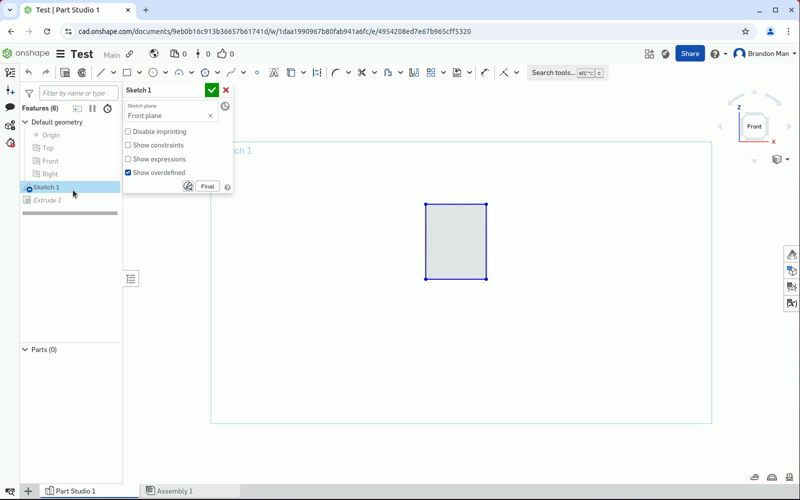
mouse_move(229, 92)
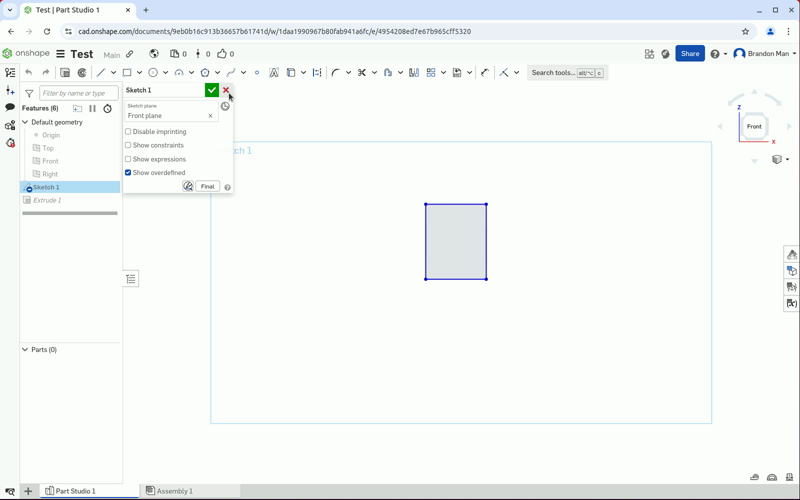
click(229, 92)
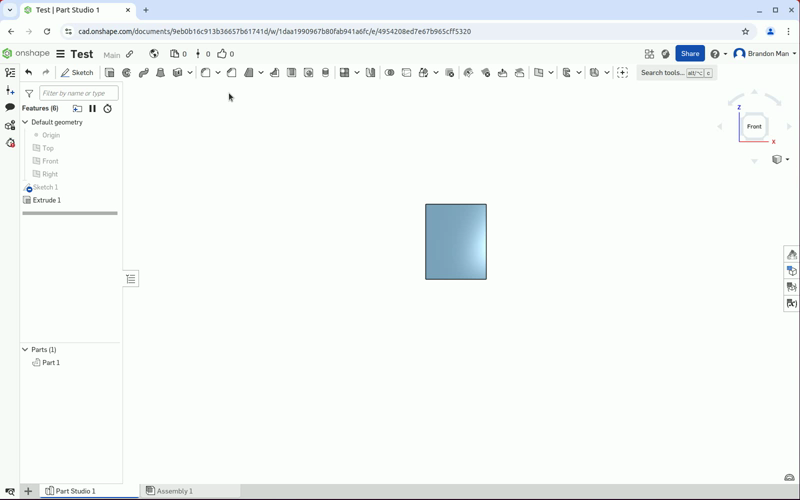
mouse_move(541, 75)
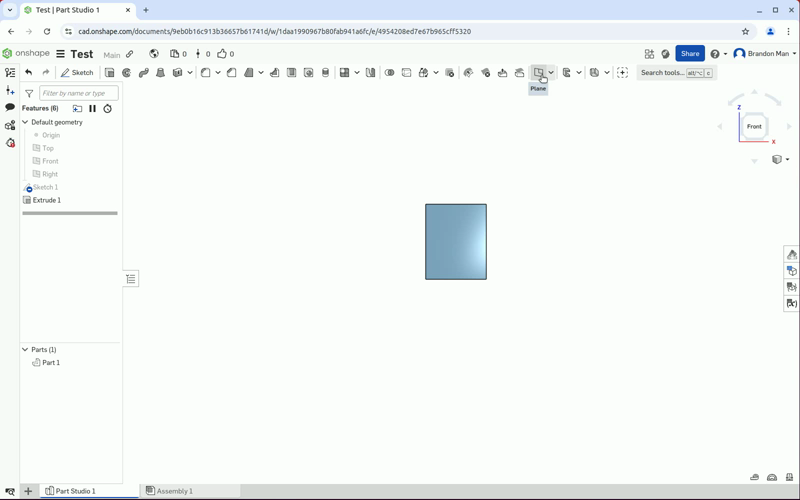
click(541, 75)
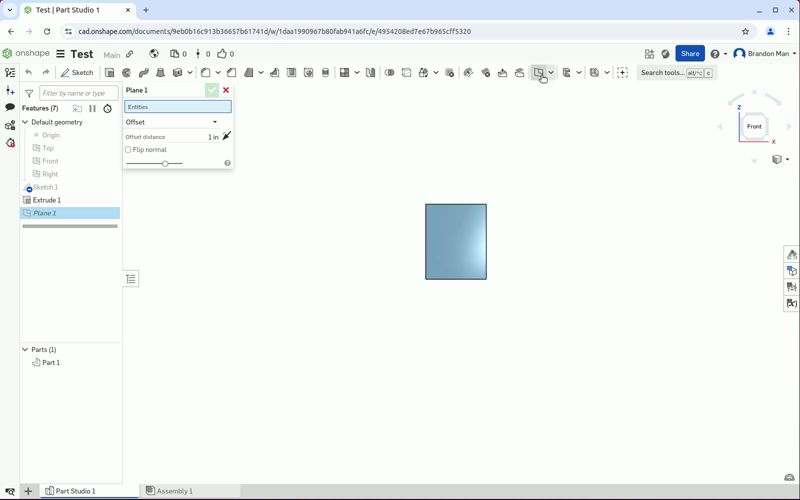
mouse_move(73, 163)
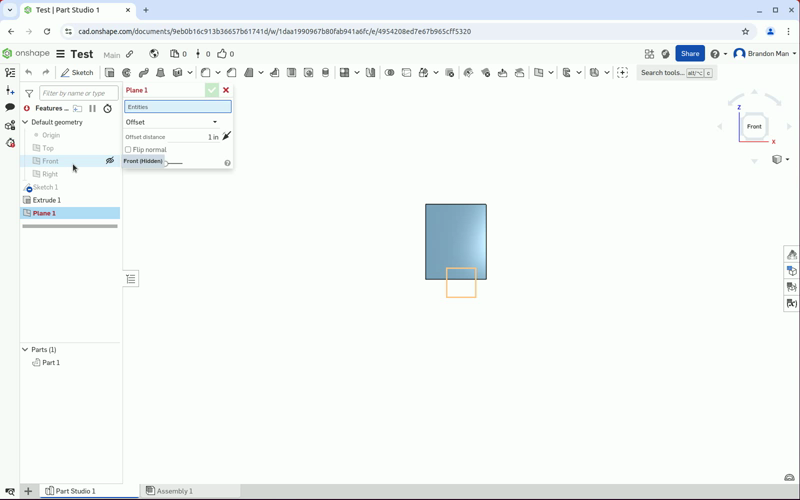
click(73, 163)
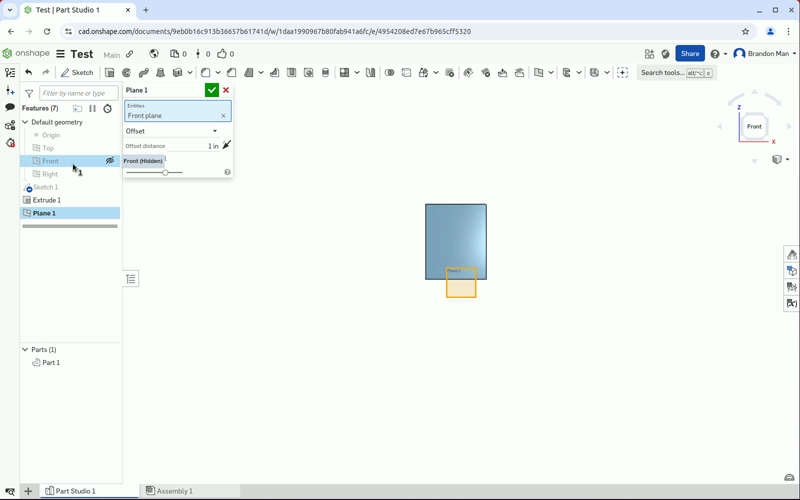
key(tab, 2)
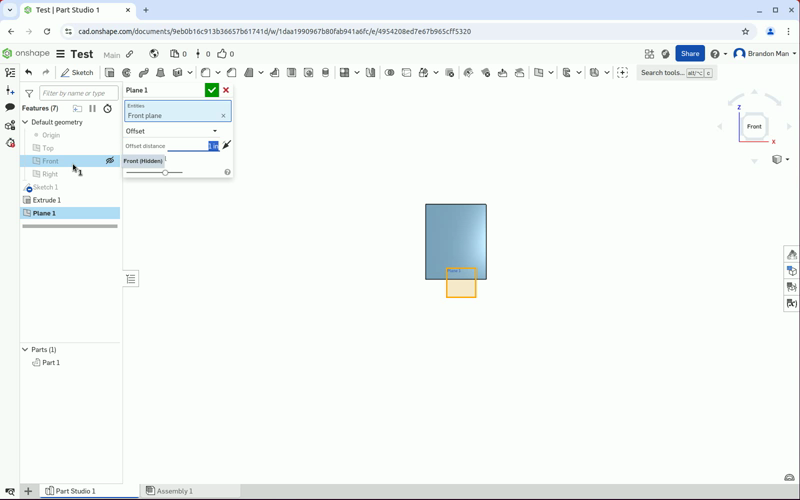
text(0.246)
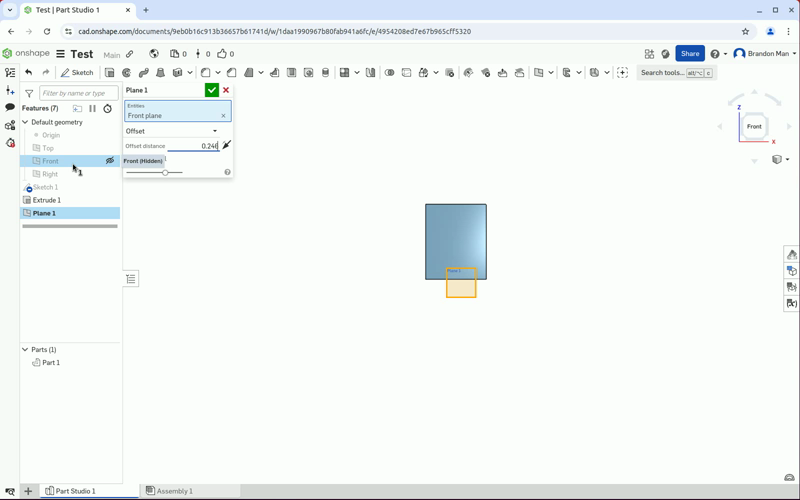
key(enter, 2)
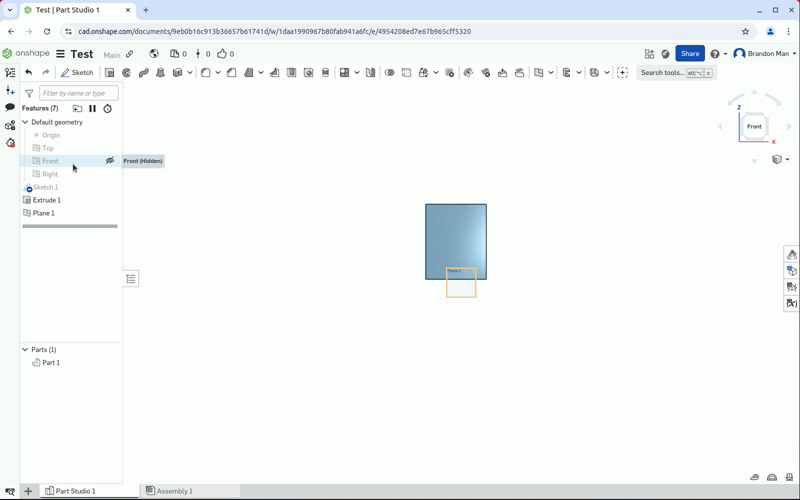
key(shift+s)
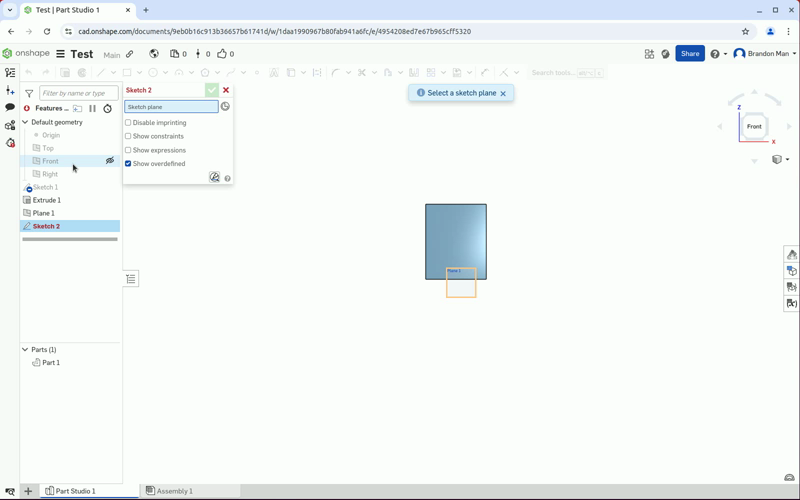
mouse_move(73, 215)
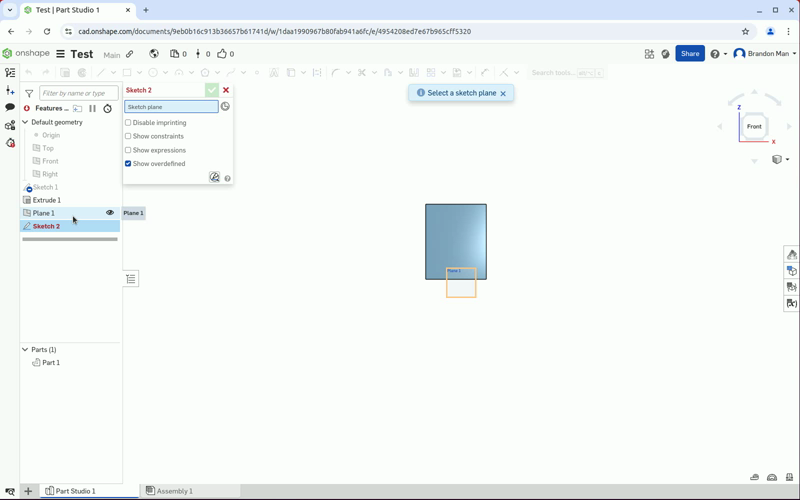
click(73, 215)
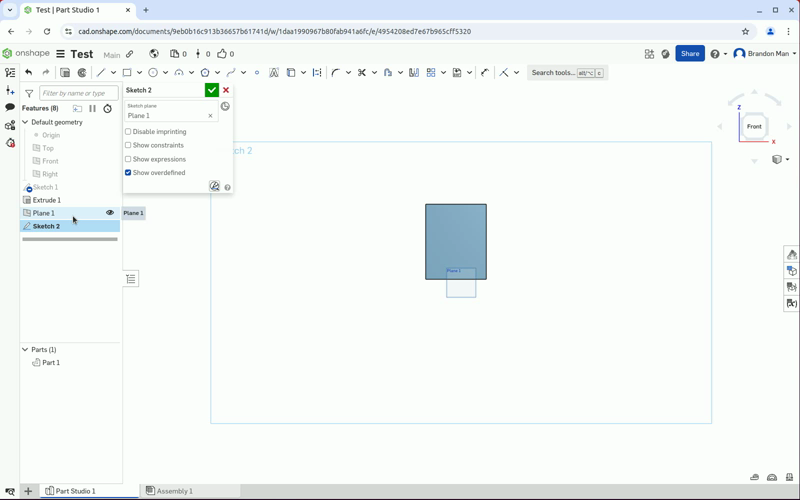
mouse_move(73, 352)
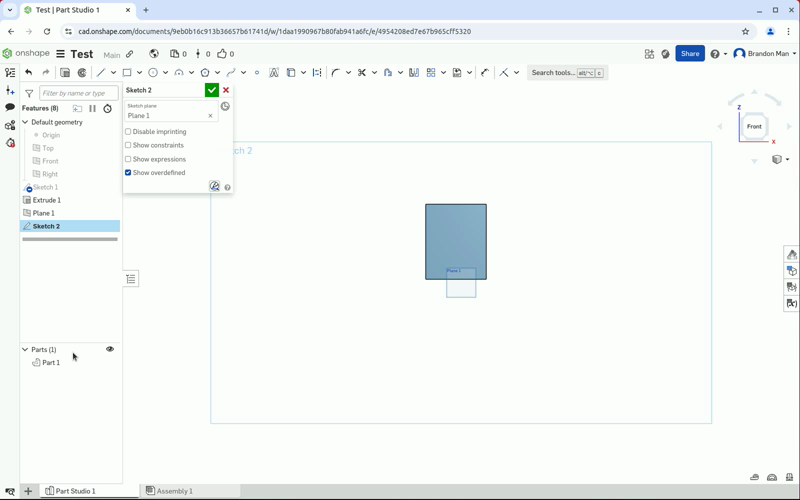
key(y)
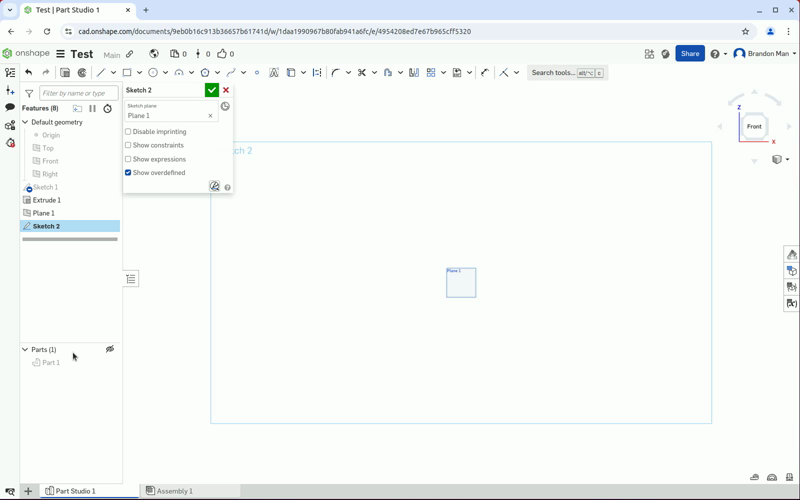
key(l)
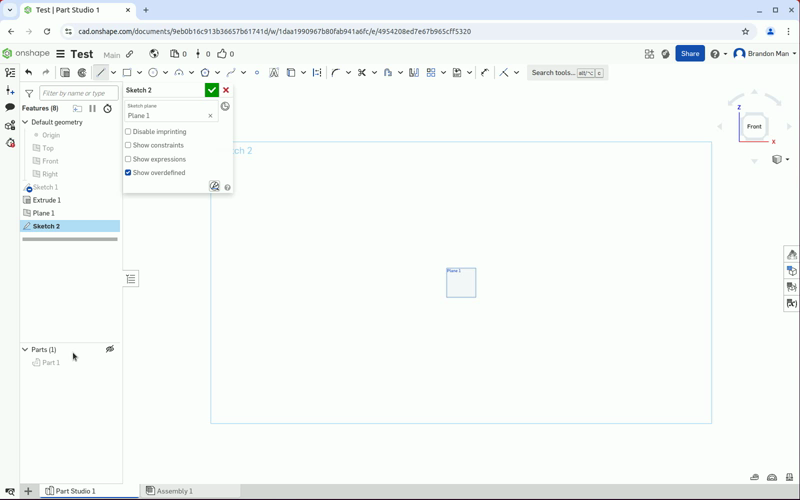
key_down(shift)
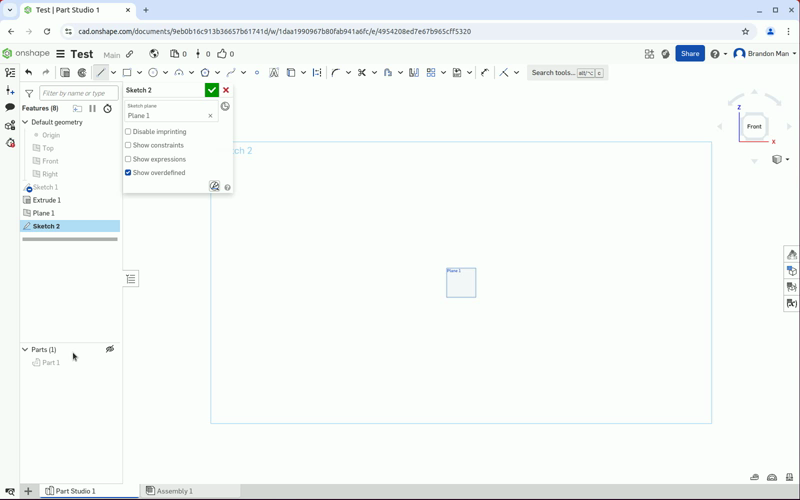
mouse_move(425, 279)
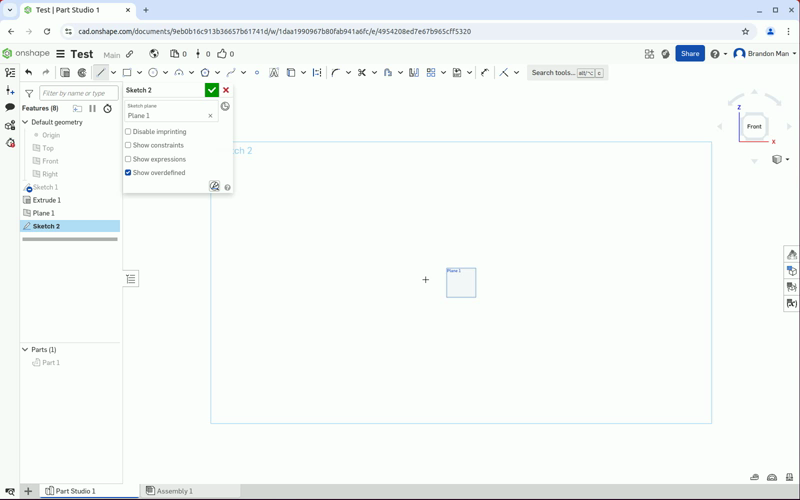
click(425, 279)
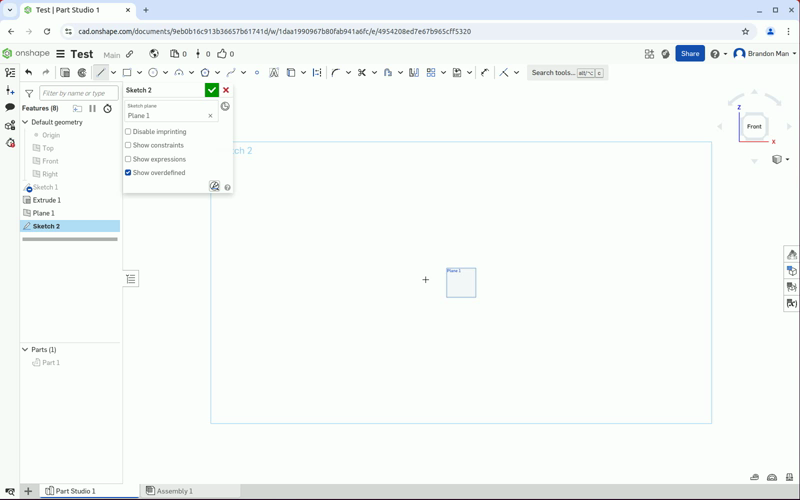
key_up(shift)
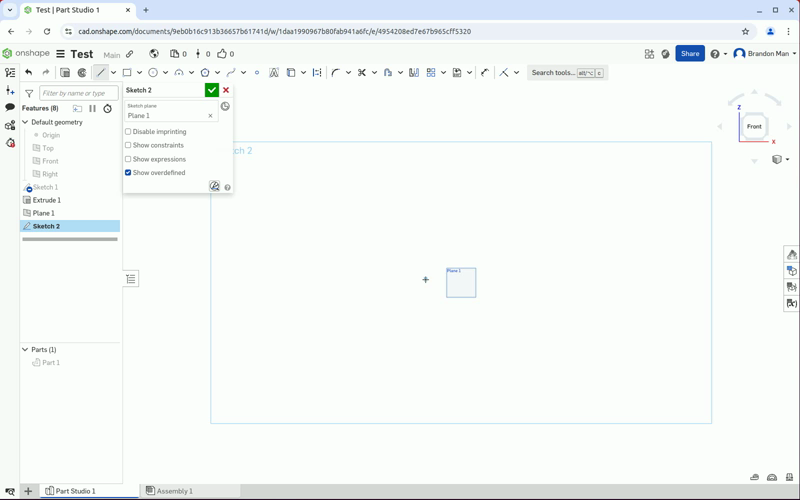
key_down(shift)
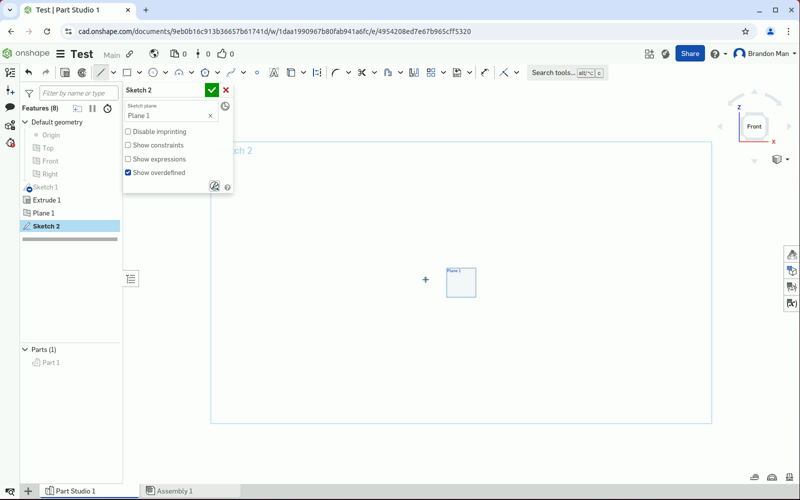
mouse_move(455, 279)
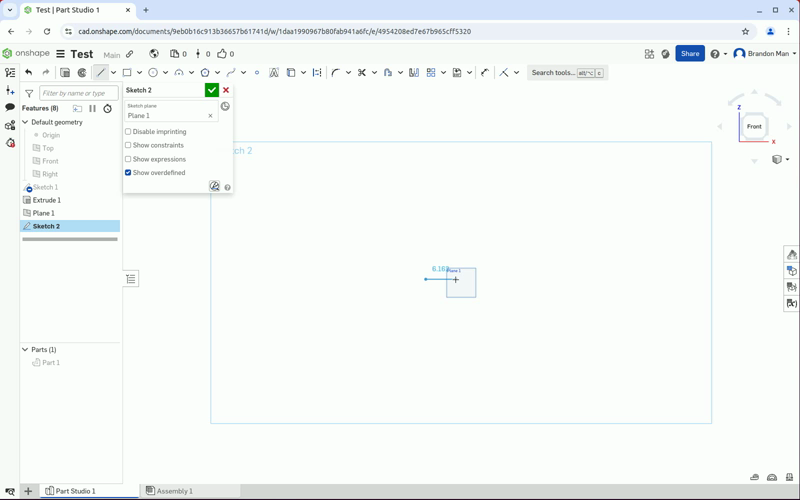
mouse_move(429, 279)
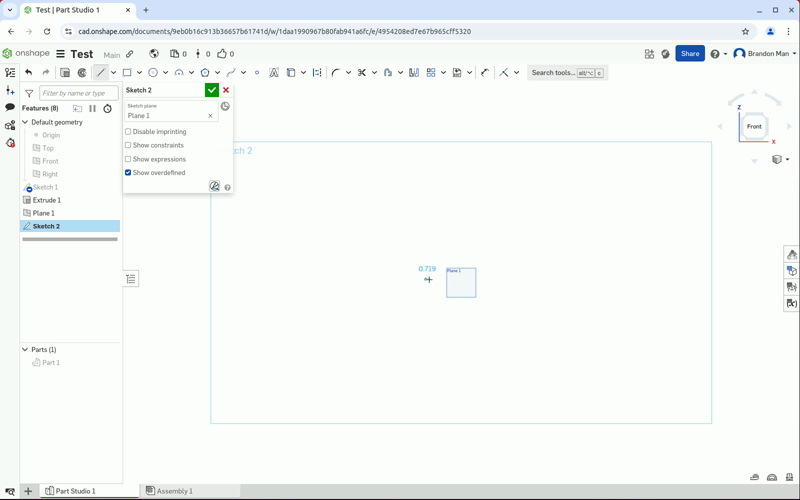
scroll(6)
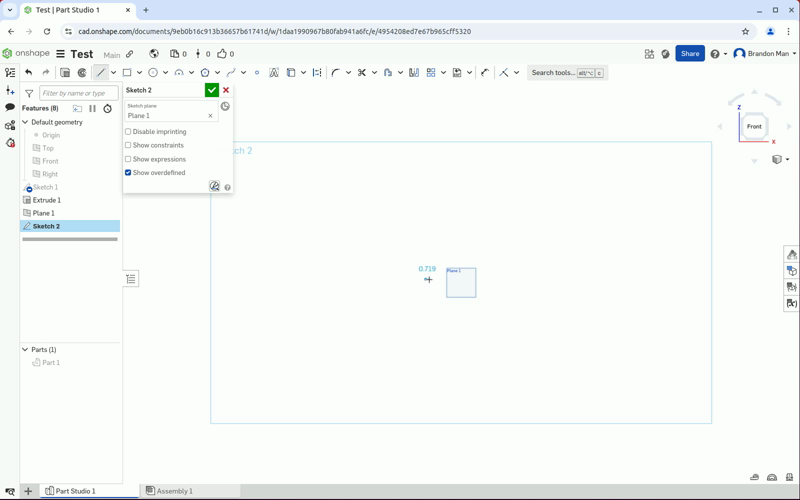
scroll(6)
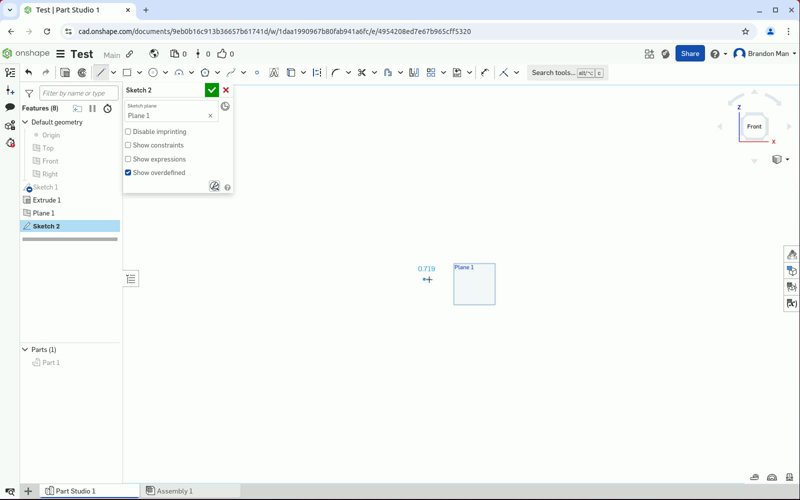
scroll(6)
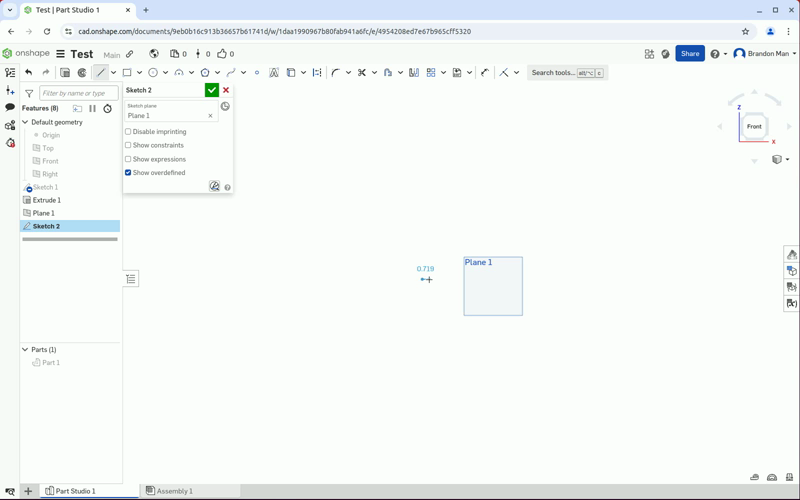
scroll(6)
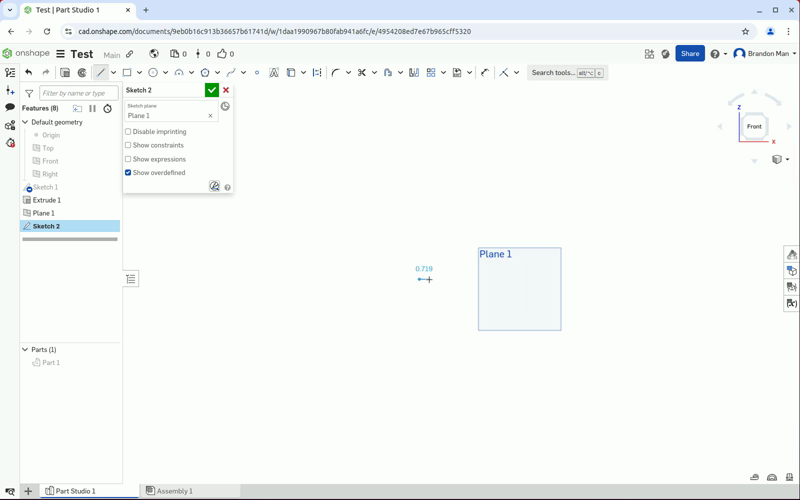
scroll(6)
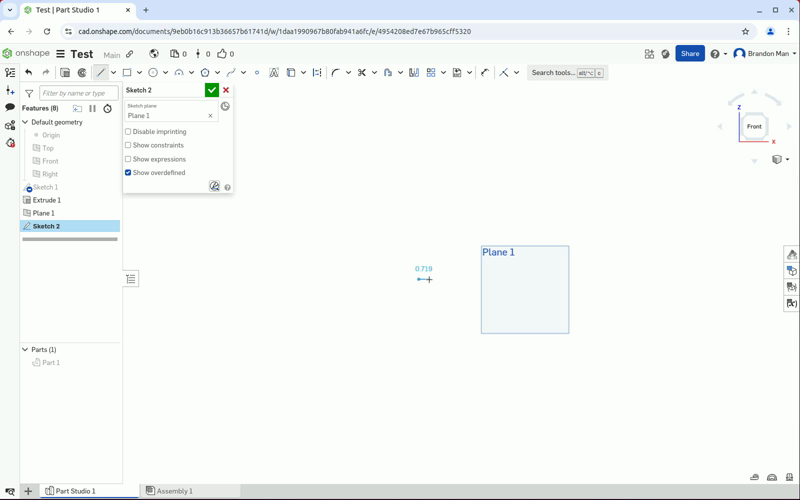
scroll(6)
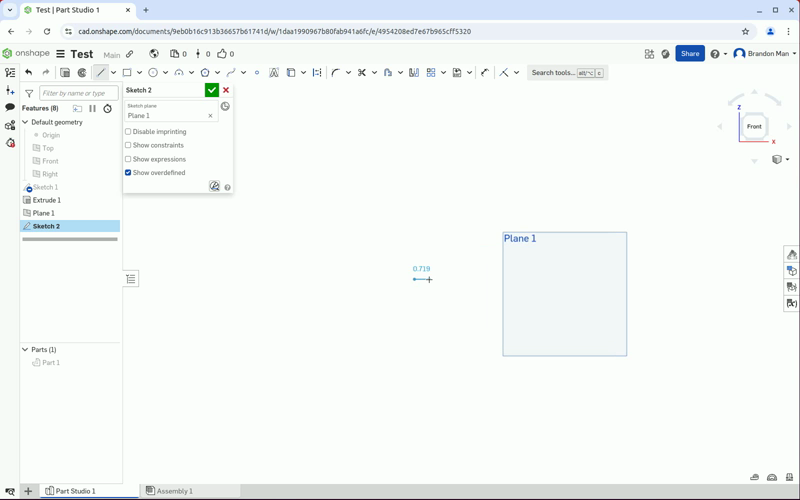
scroll(6)
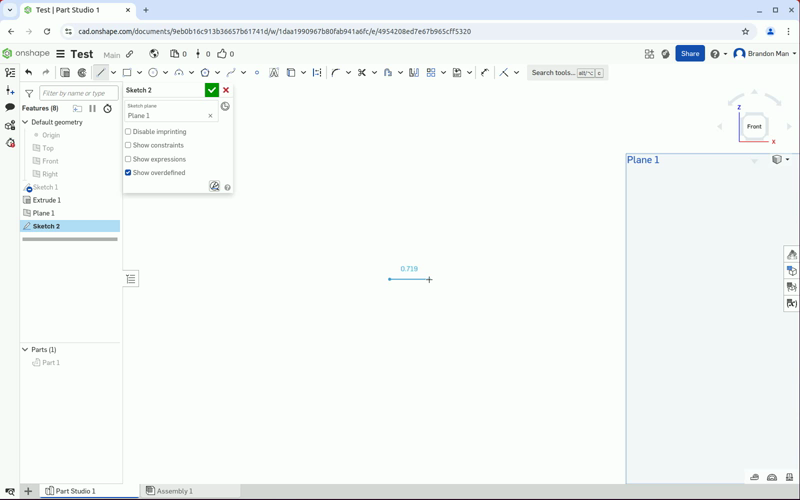
click(429, 279)
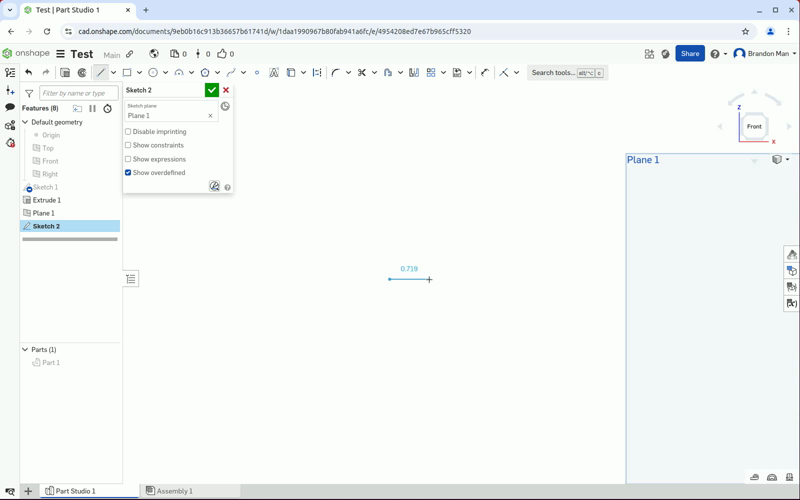
scroll(-6)
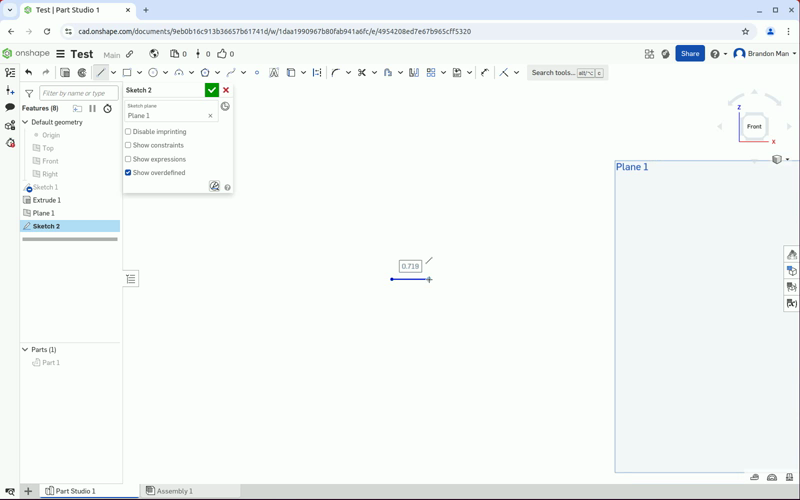
scroll(-6)
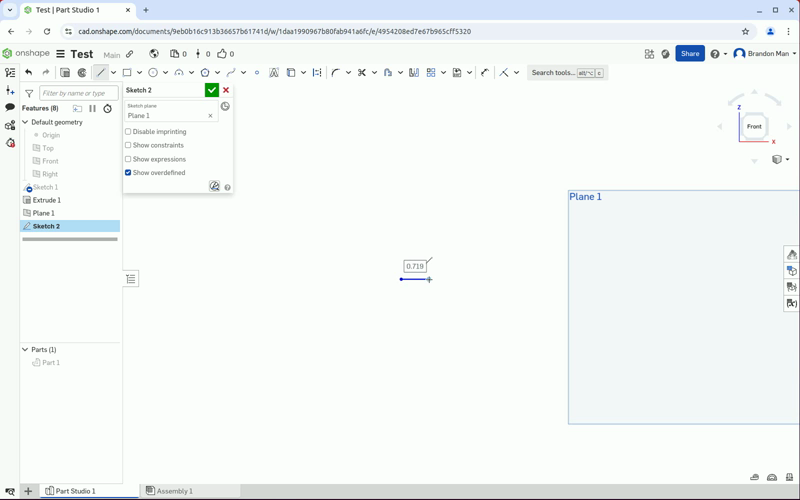
scroll(-6)
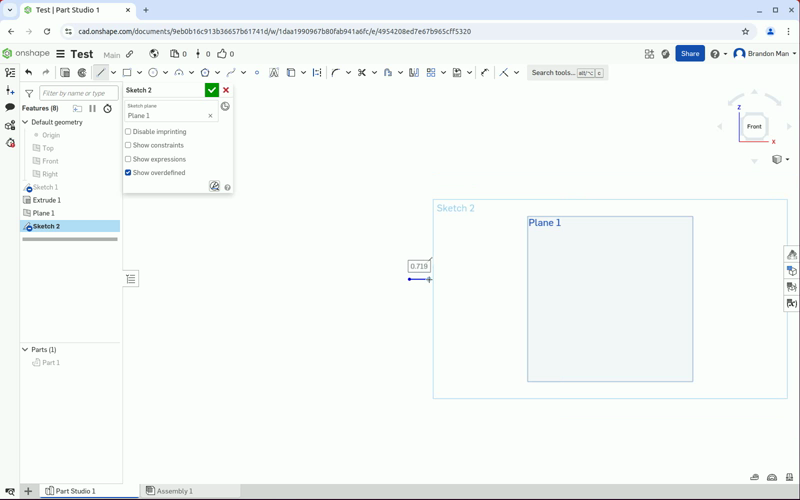
scroll(-6)
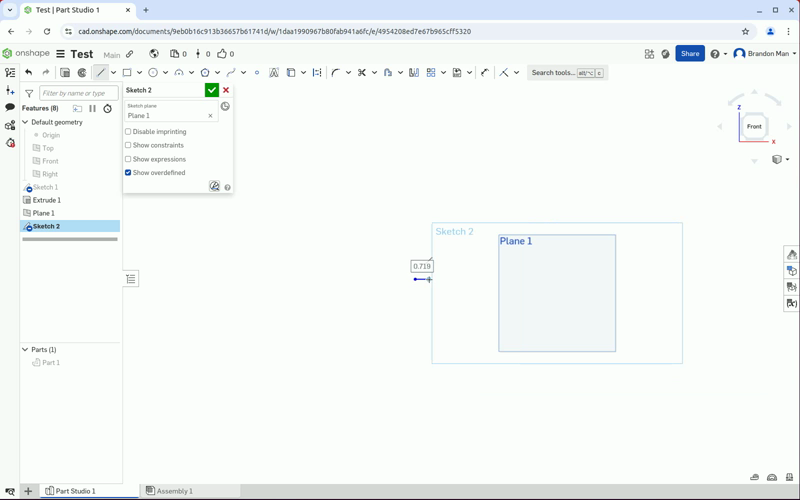
scroll(-6)
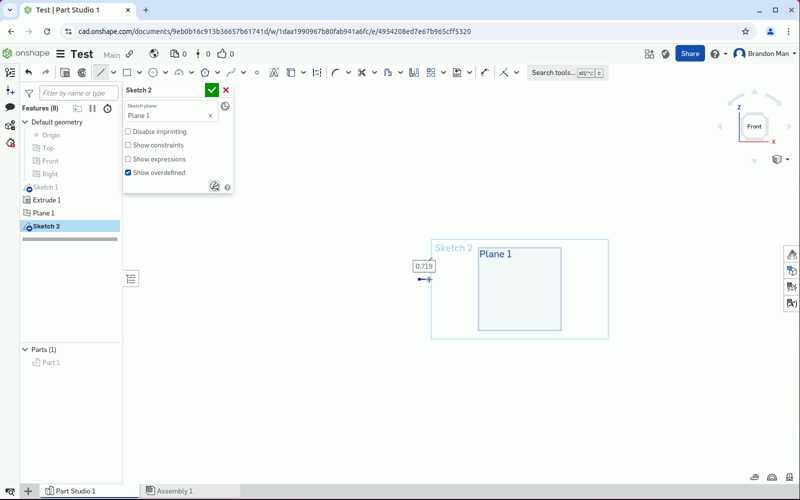
scroll(-6)
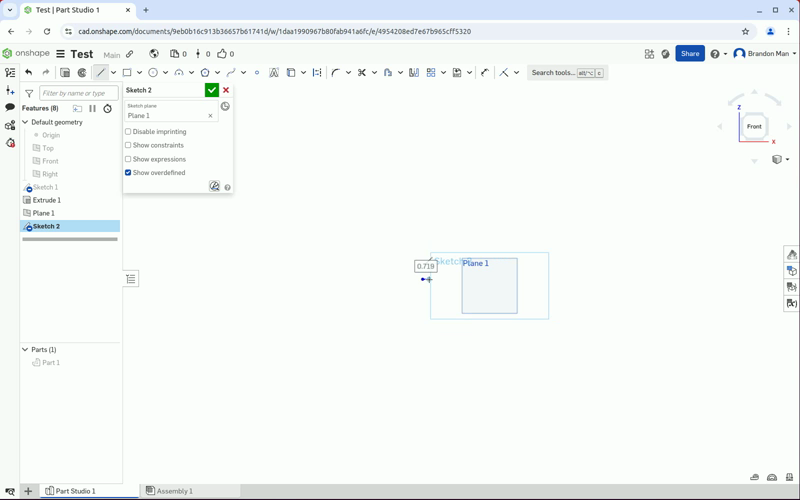
scroll(-6)
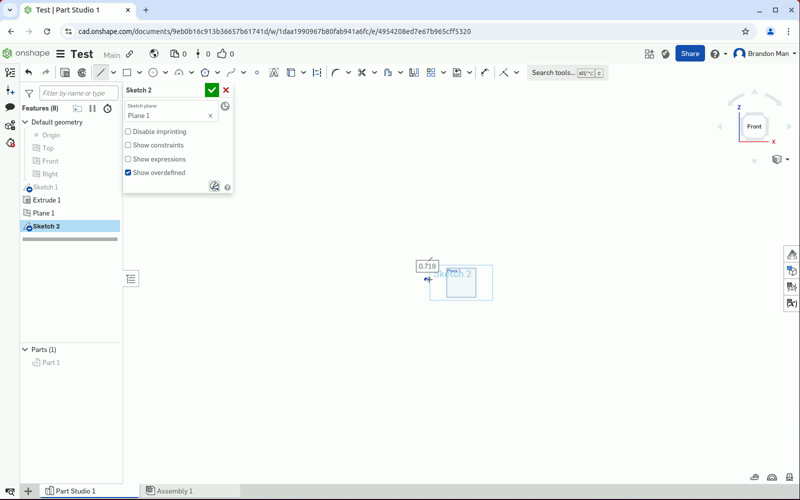
key_up(shift)
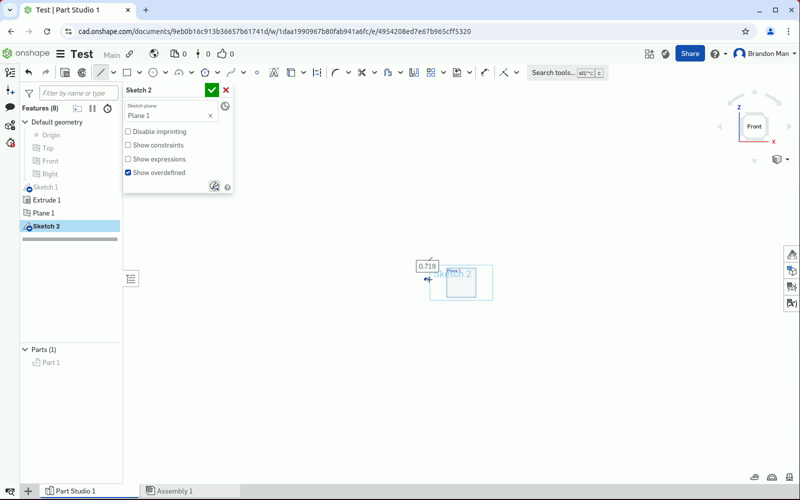
key_down(shift)
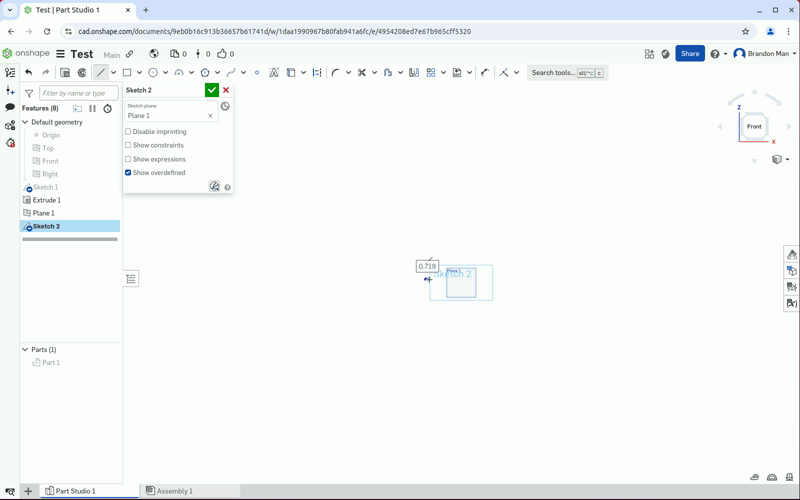
mouse_move(429, 204)
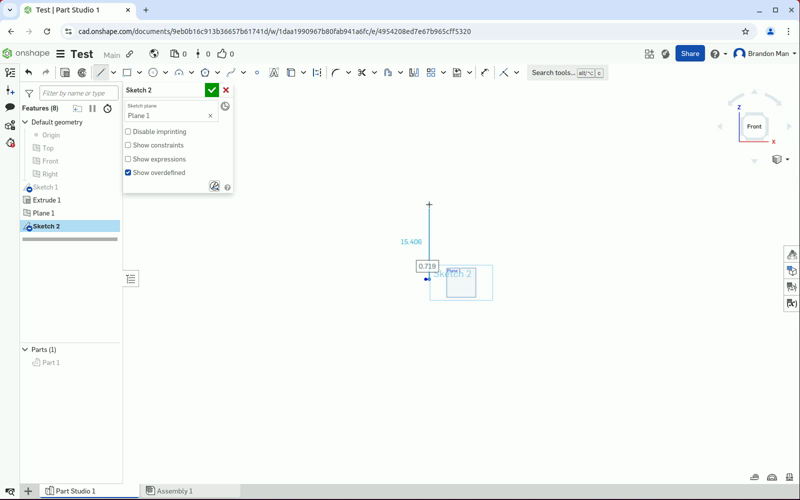
click(429, 204)
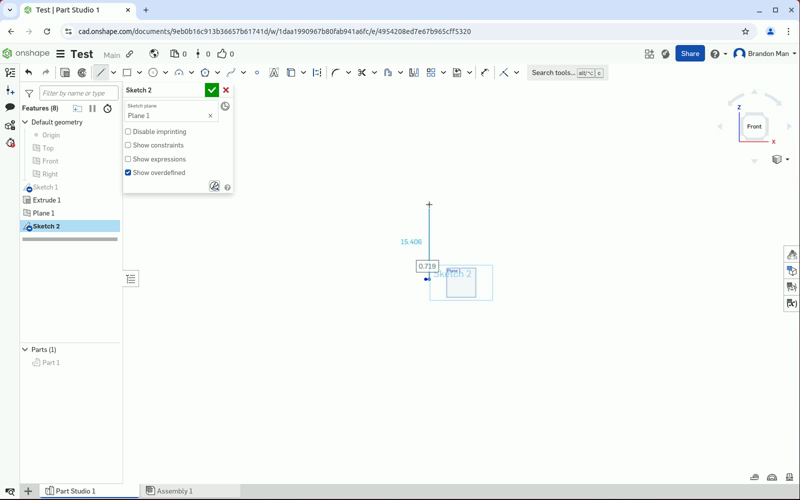
key_up(shift)
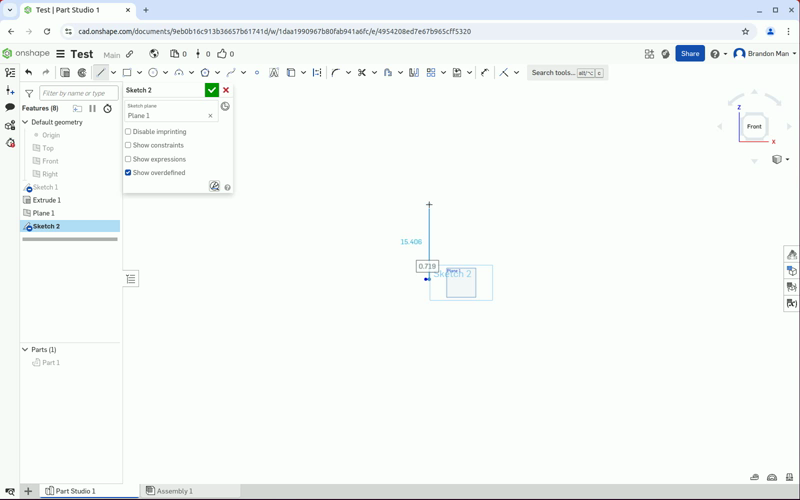
key_down(shift)
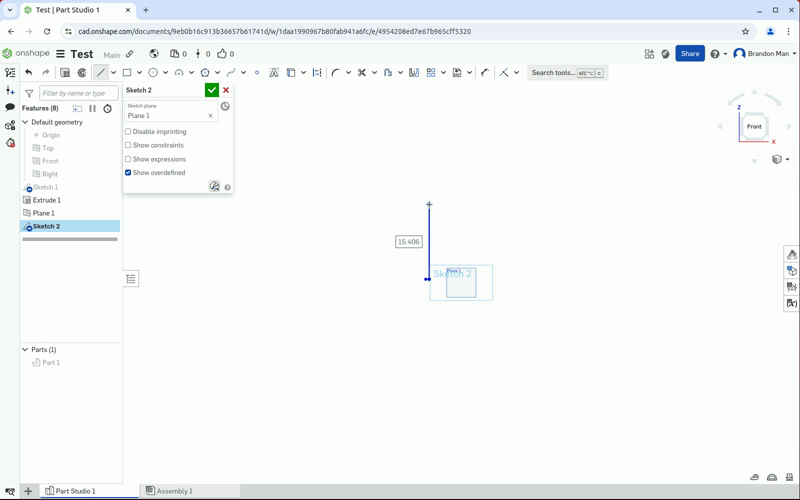
mouse_move(459, 204)
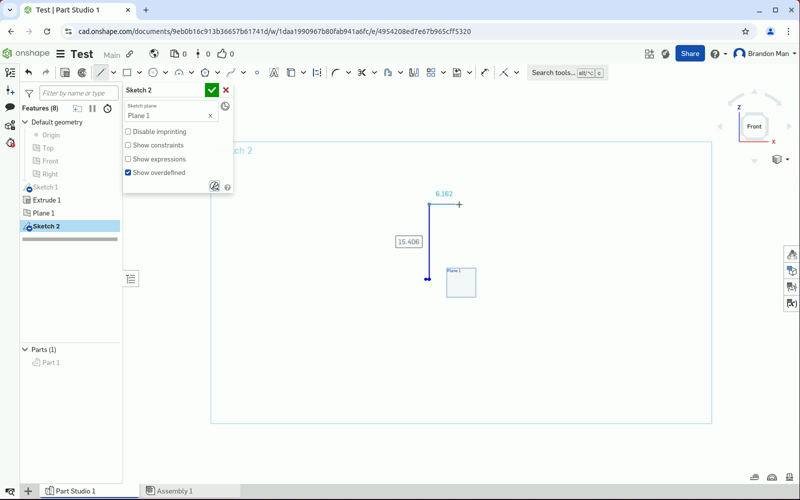
mouse_move(425, 204)
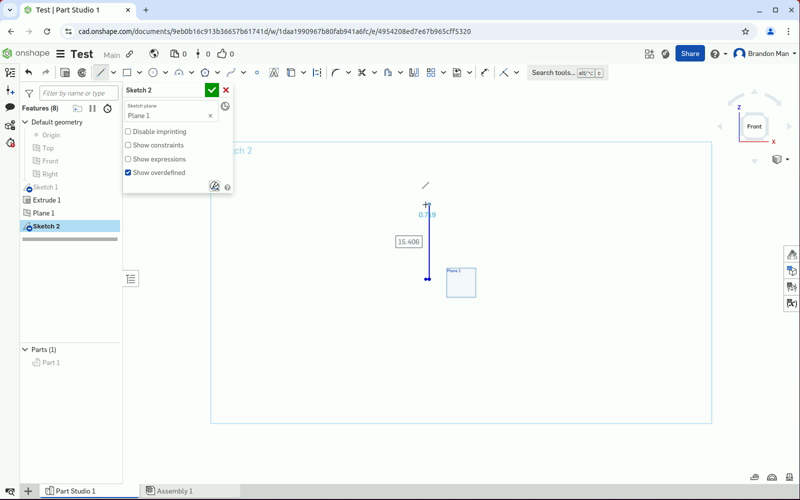
scroll(6)
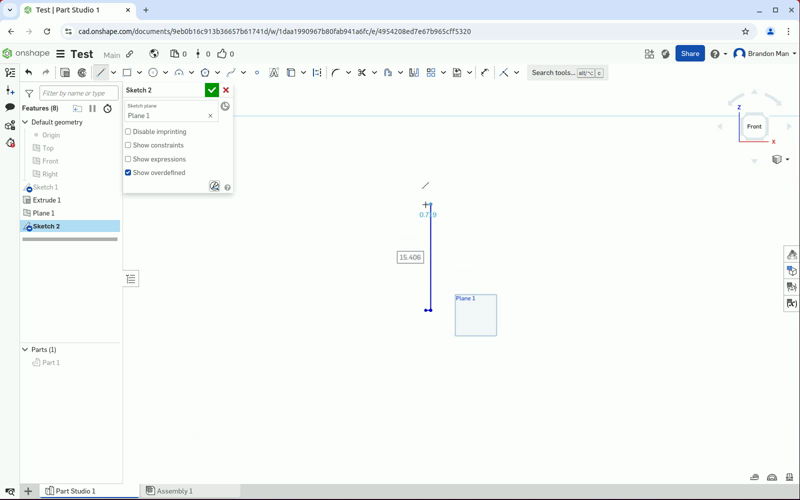
scroll(6)
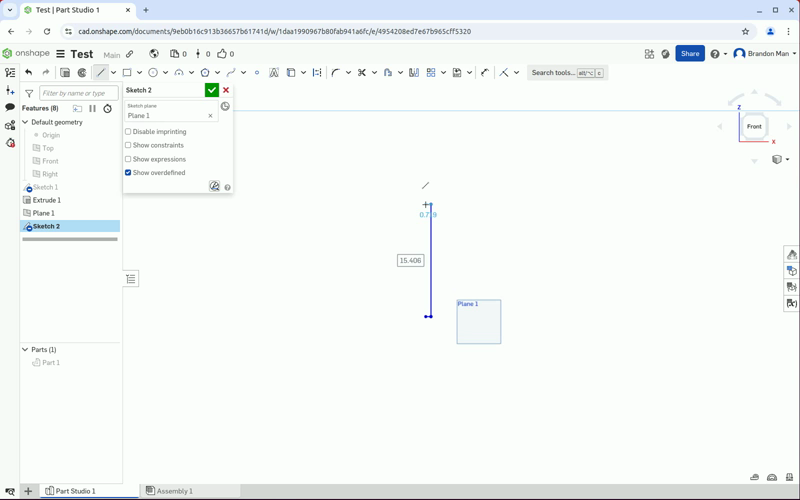
scroll(6)
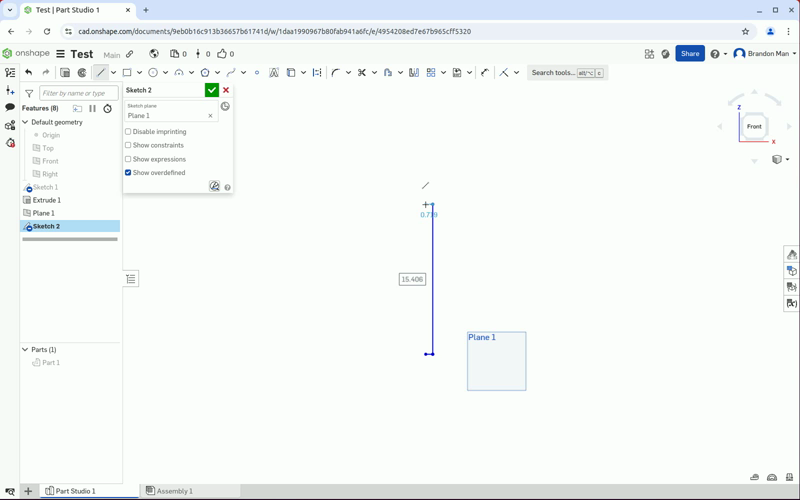
scroll(6)
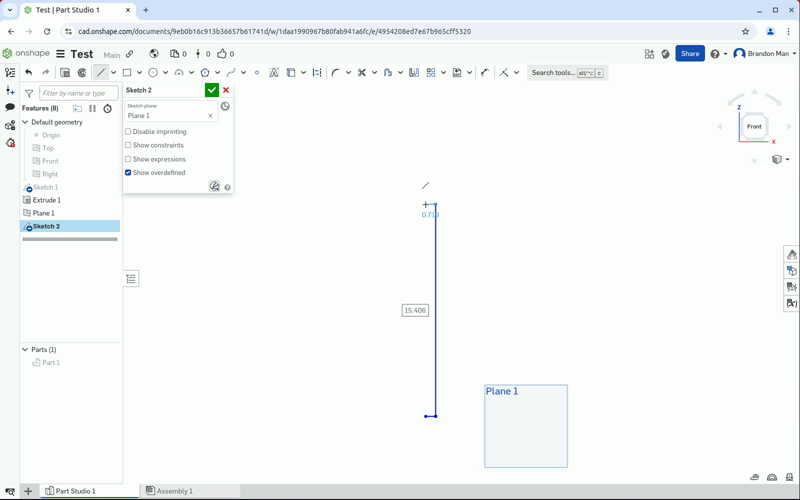
scroll(6)
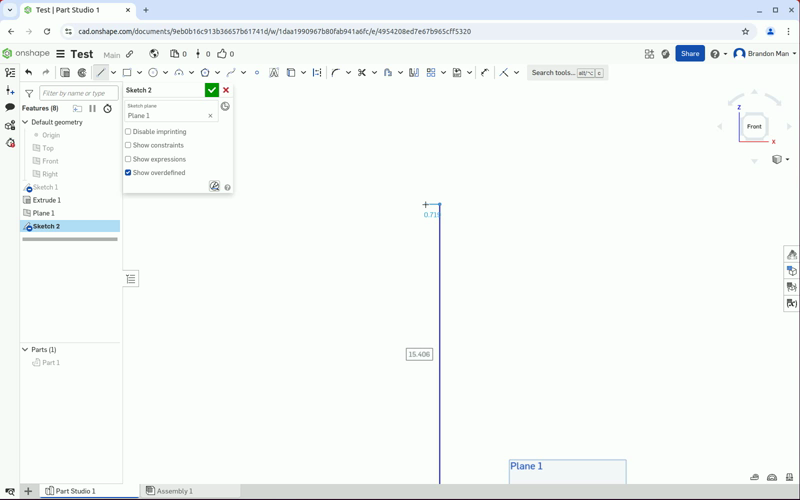
scroll(6)
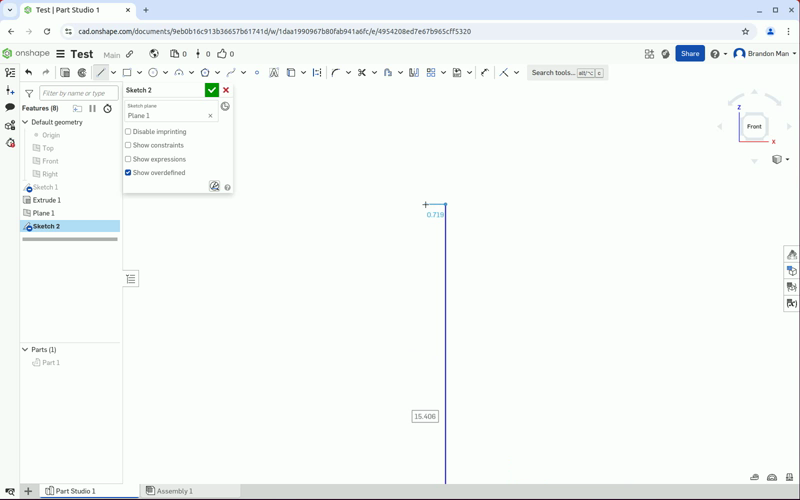
scroll(6)
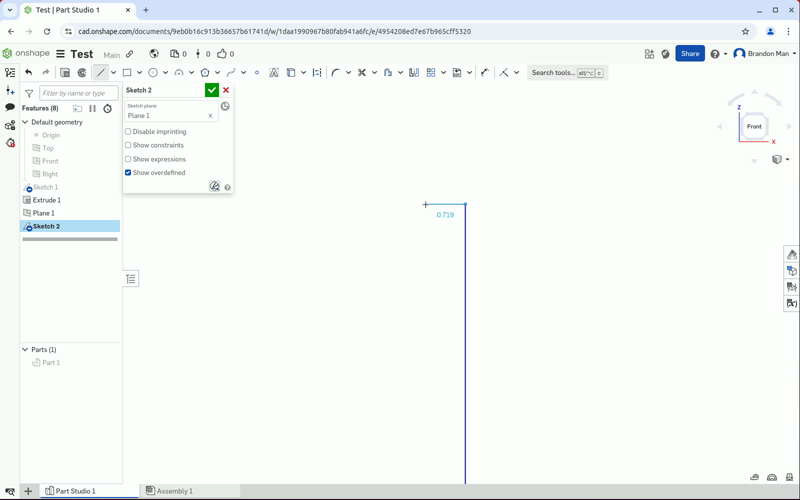
click(425, 204)
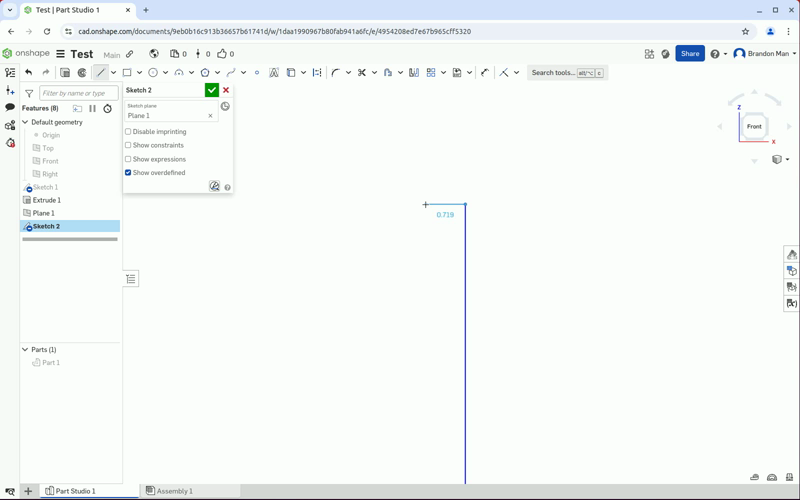
scroll(-6)
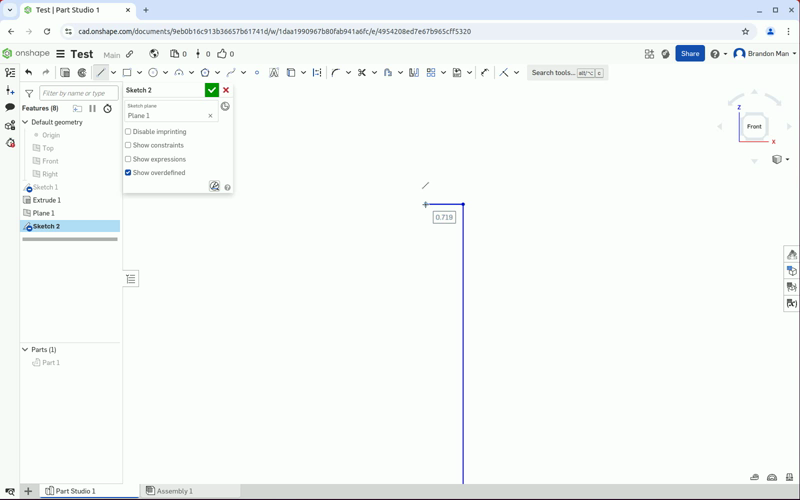
scroll(-6)
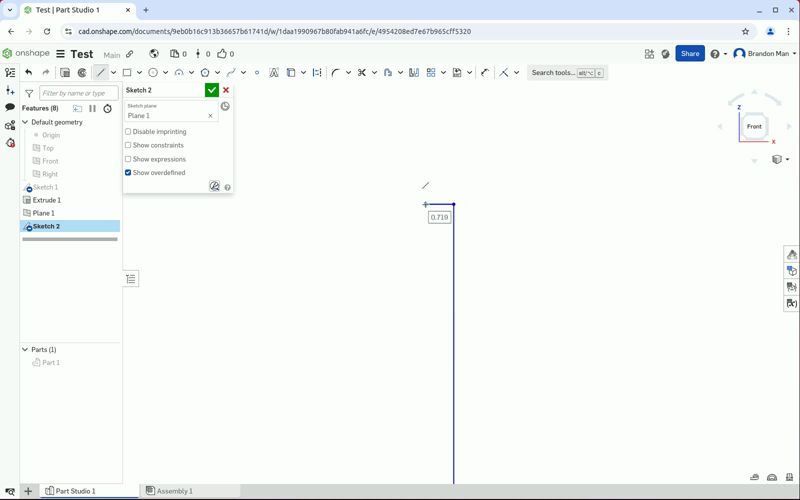
scroll(-6)
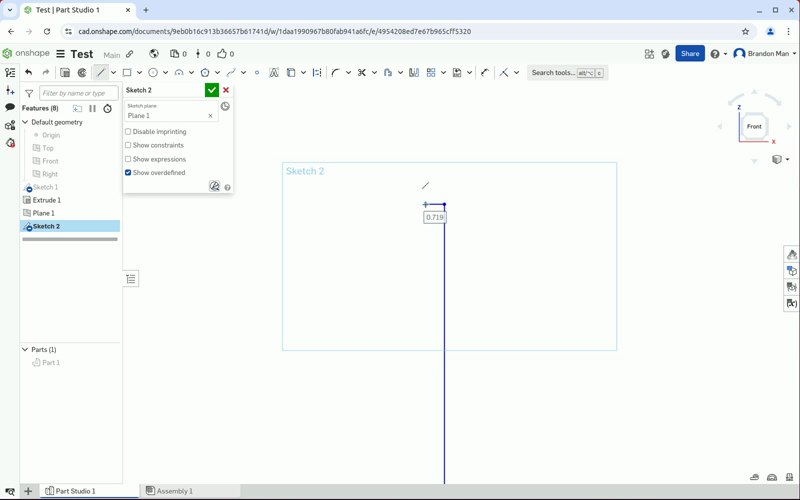
scroll(-6)
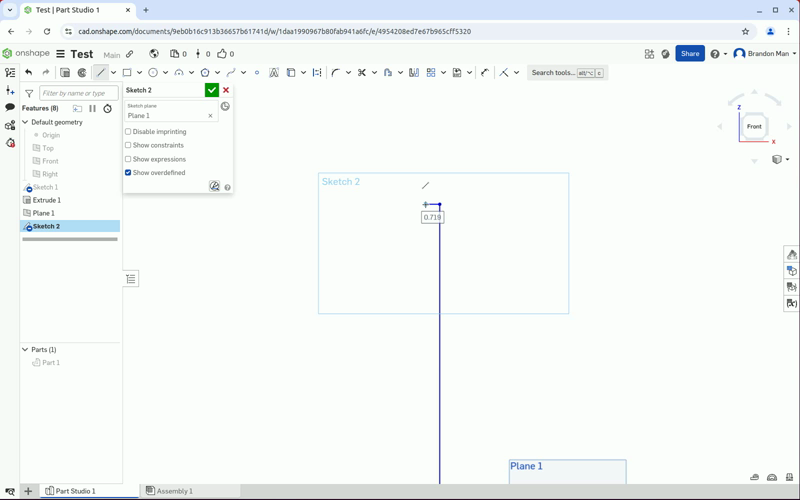
scroll(-6)
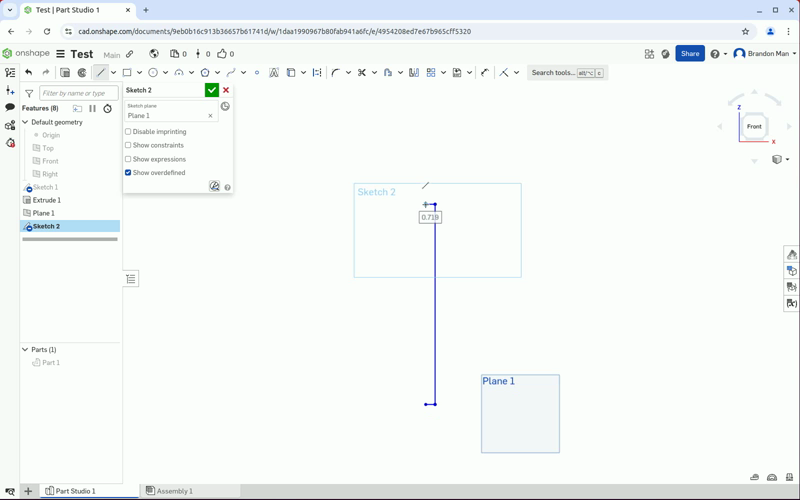
scroll(-6)
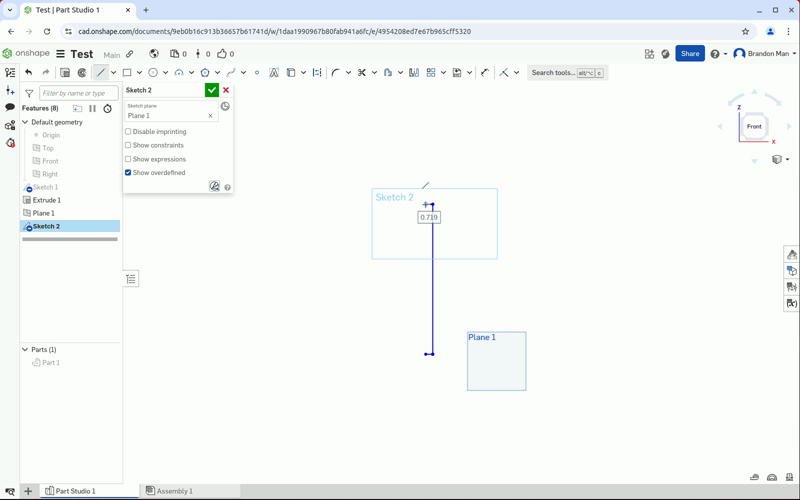
scroll(-6)
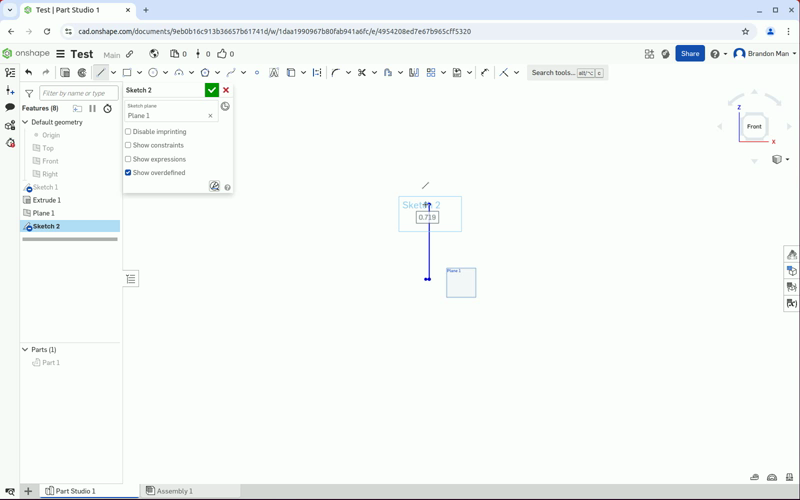
key_up(shift)
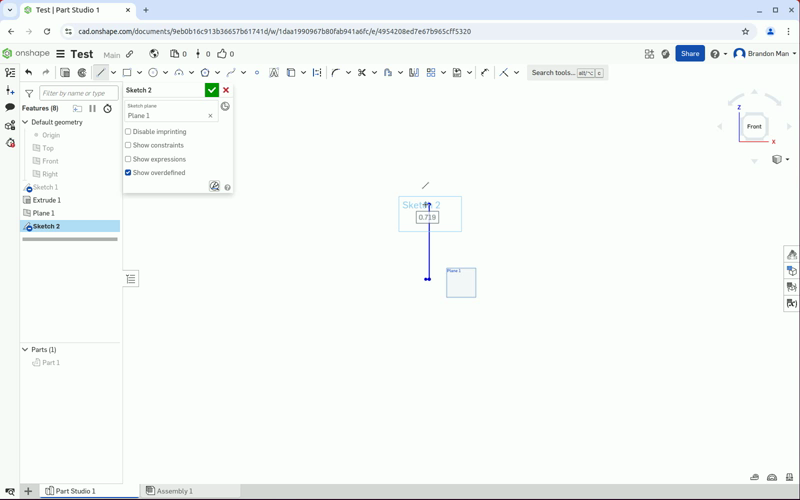
key_down(shift)
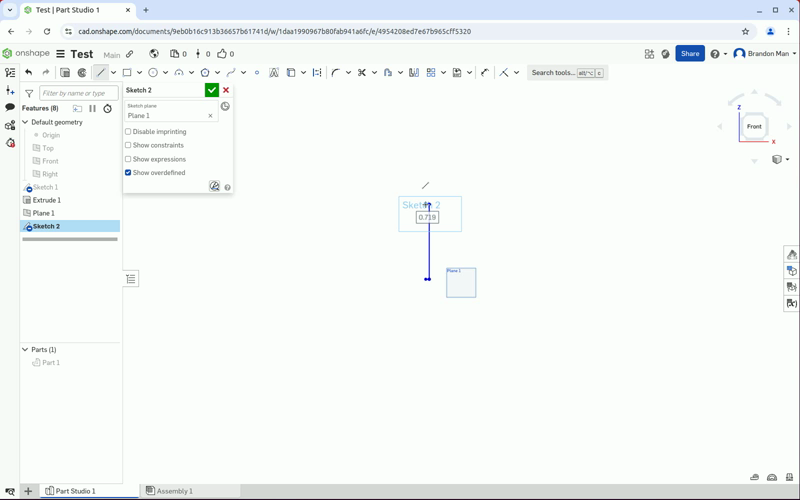
mouse_move(425, 279)
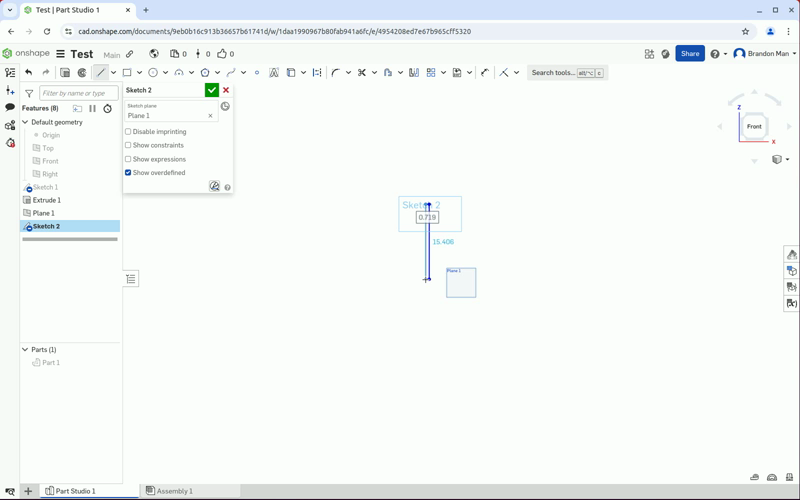
scroll(6)
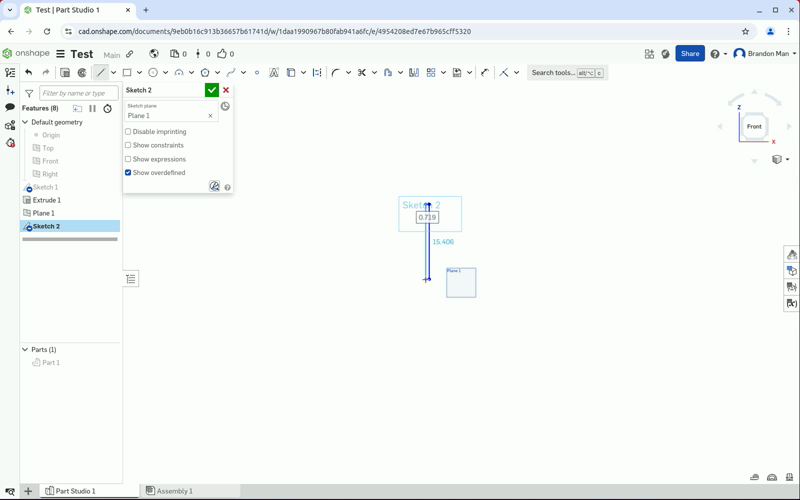
scroll(6)
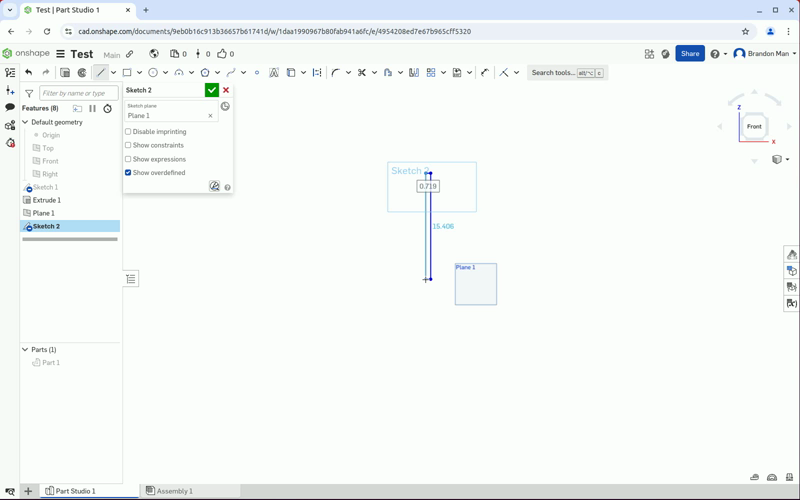
scroll(6)
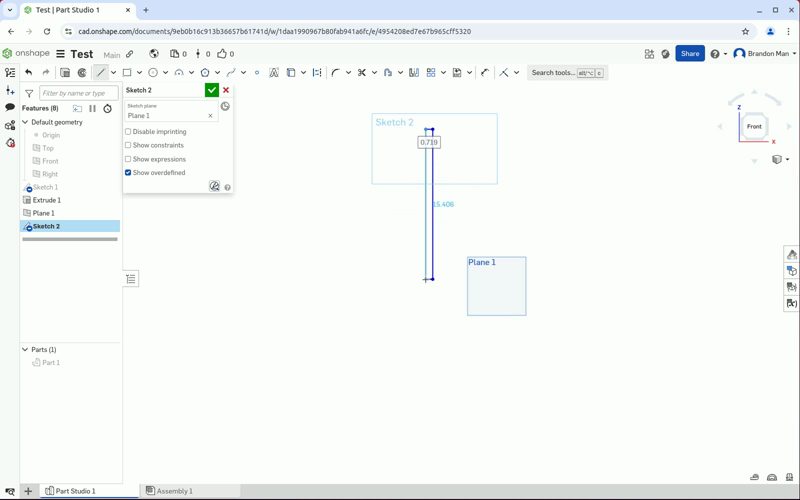
scroll(6)
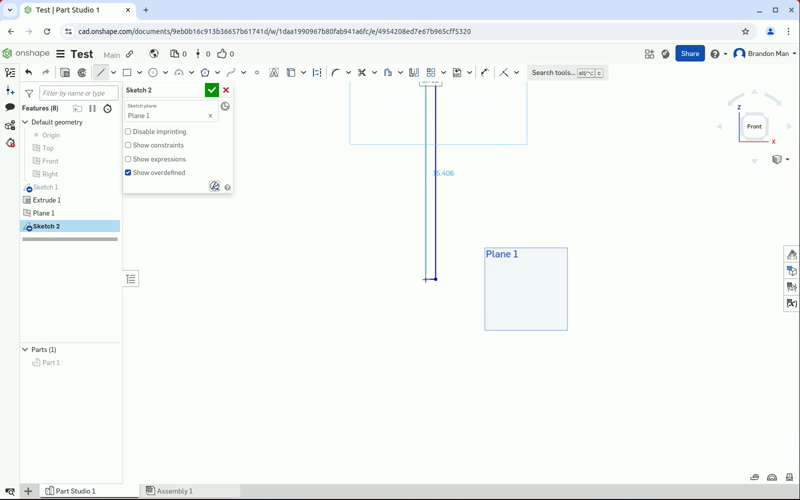
scroll(6)
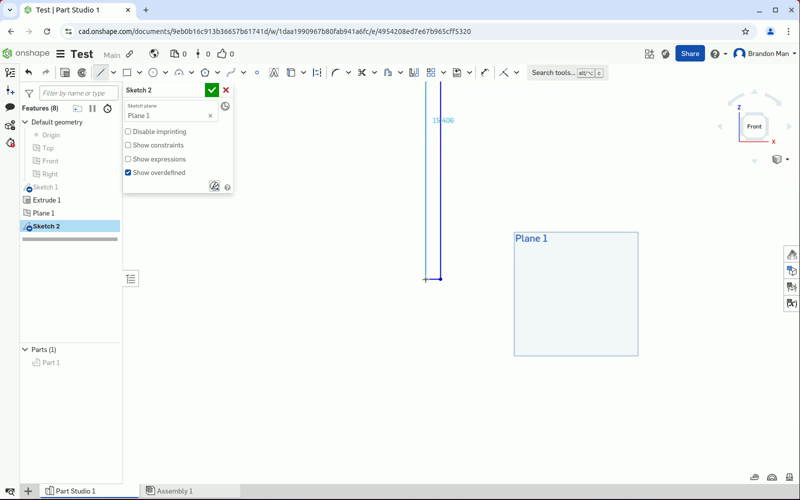
scroll(6)
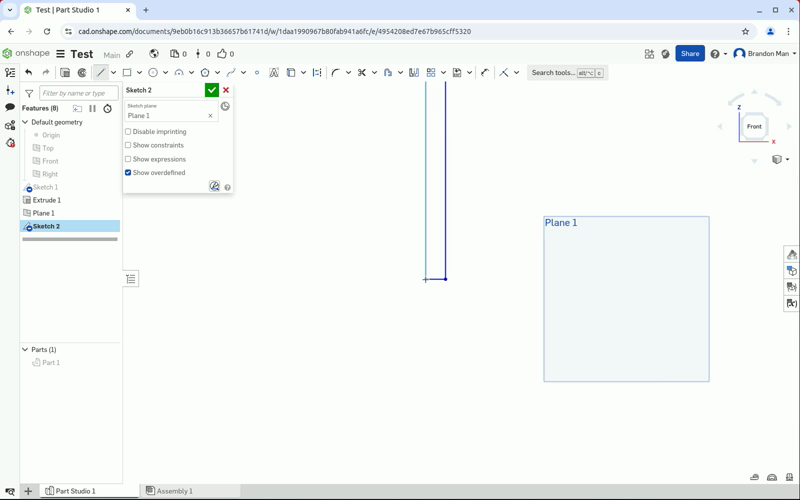
scroll(6)
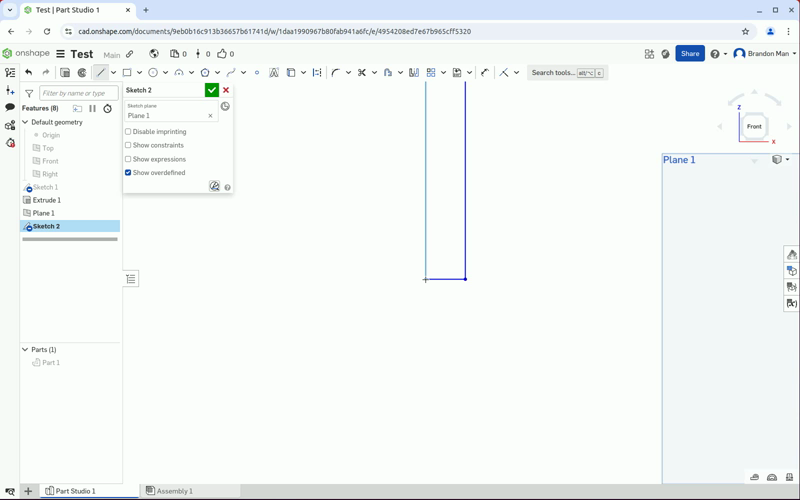
key_up(shift)
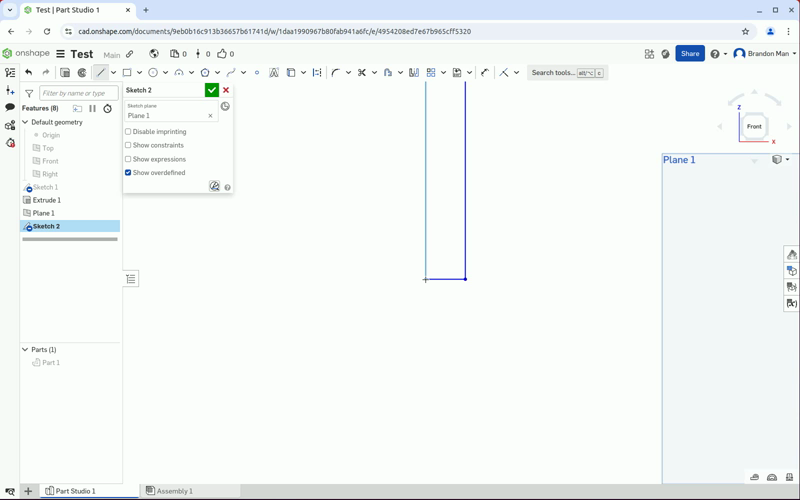
click(425, 279)
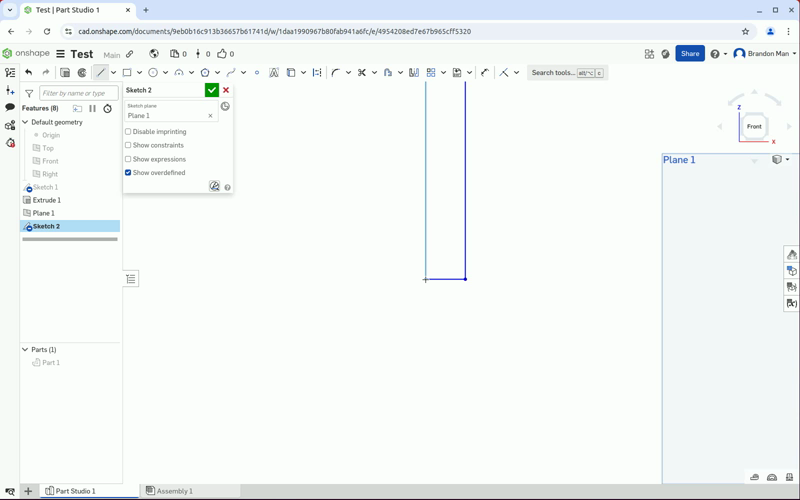
scroll(-6)
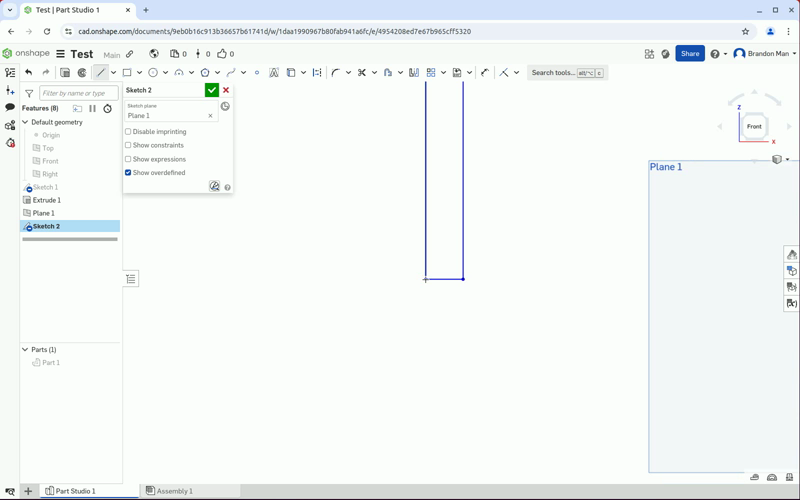
scroll(-6)
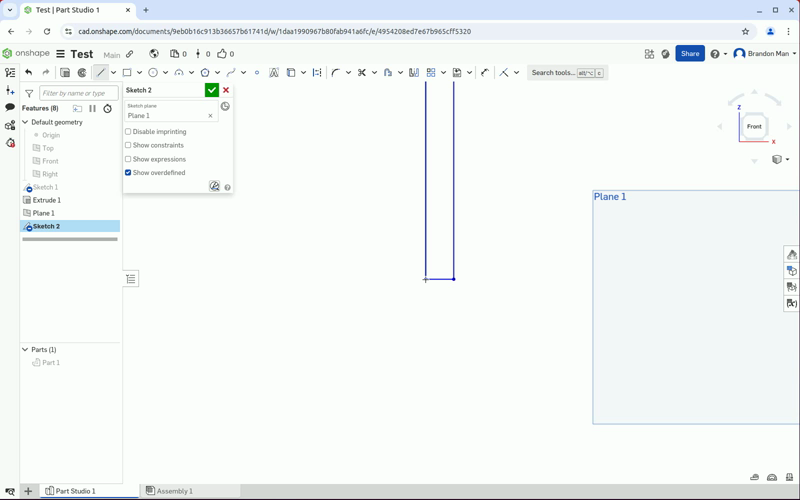
scroll(-6)
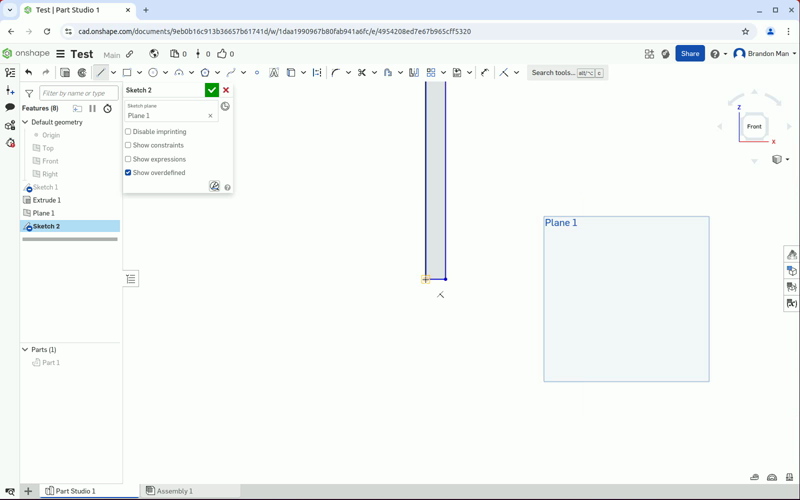
scroll(-6)
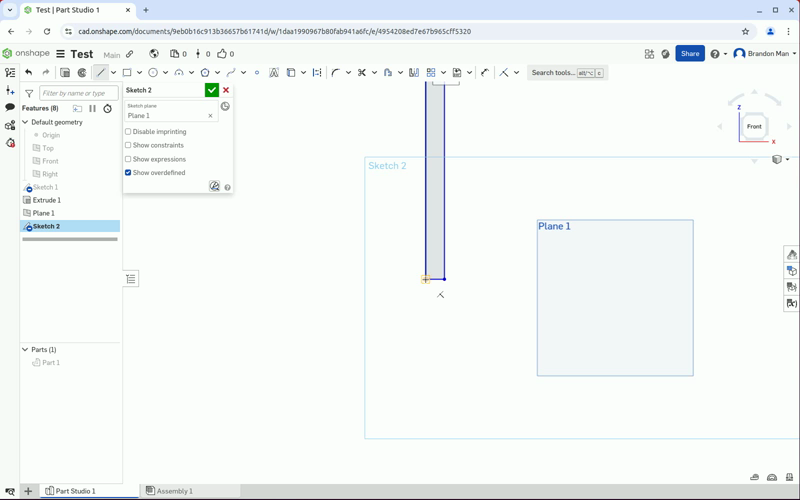
scroll(-6)
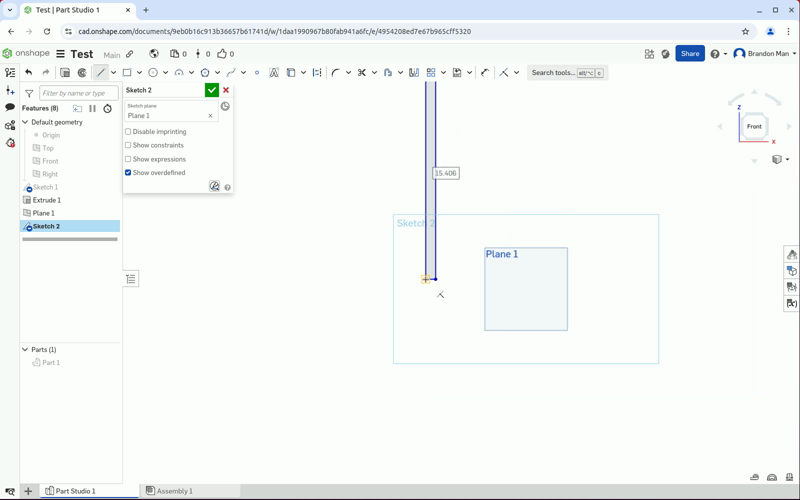
scroll(-6)
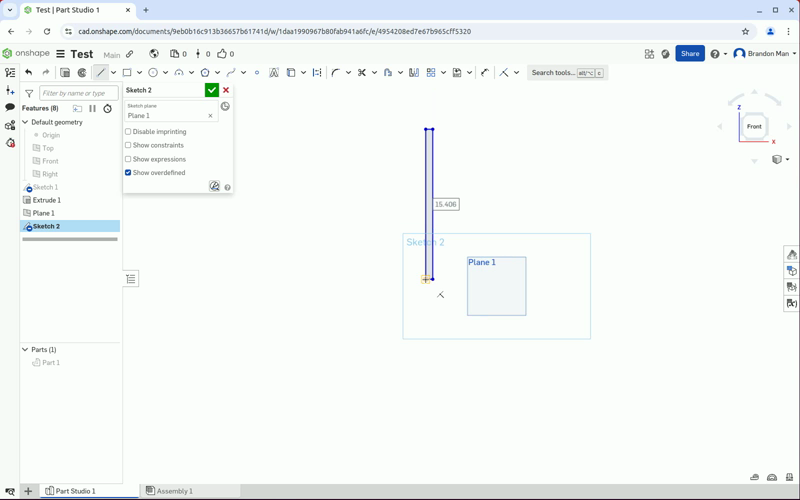
scroll(-6)
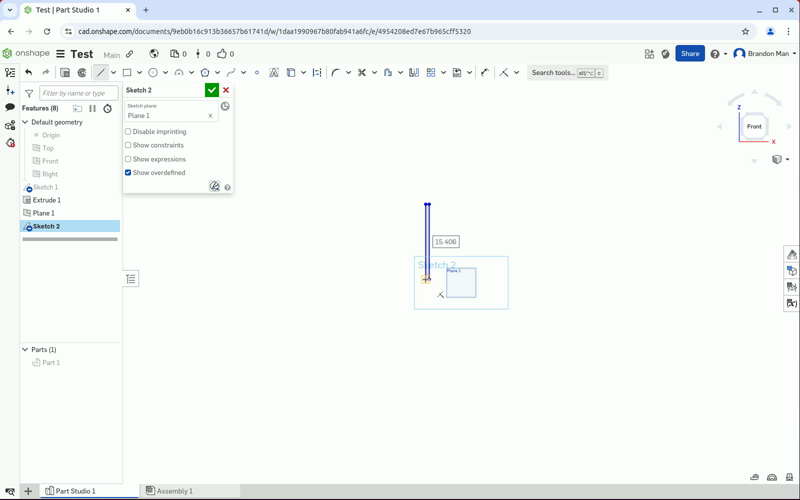
key(esc)
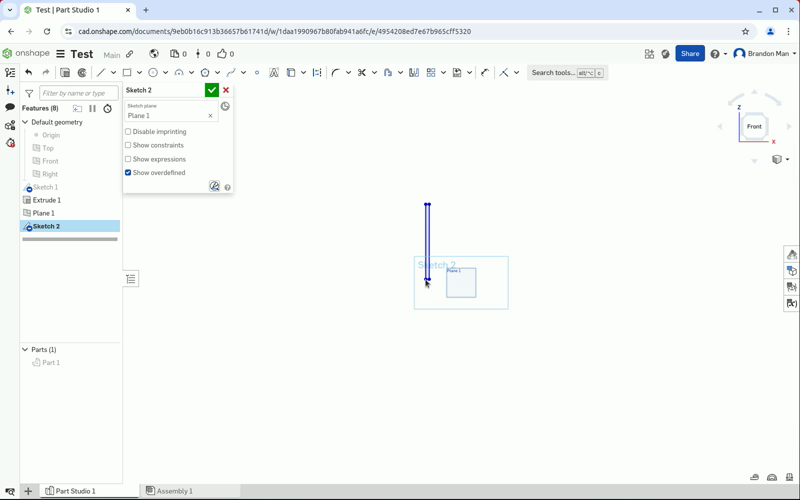
mouse_move(426, 259)
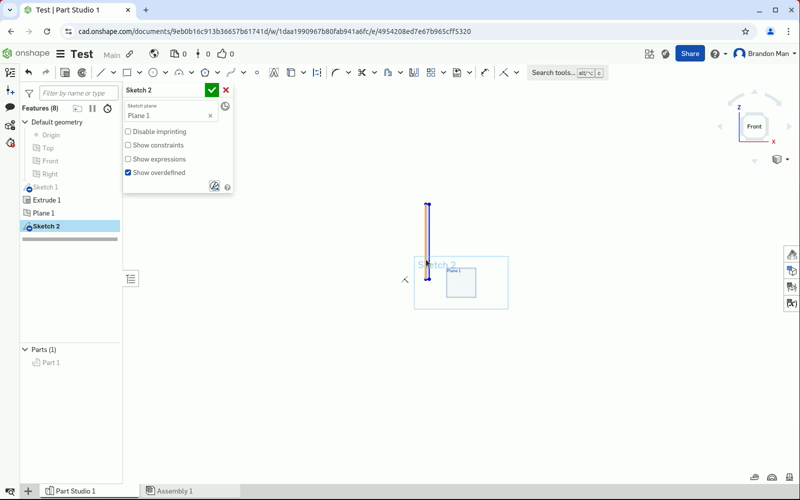
scroll(6)
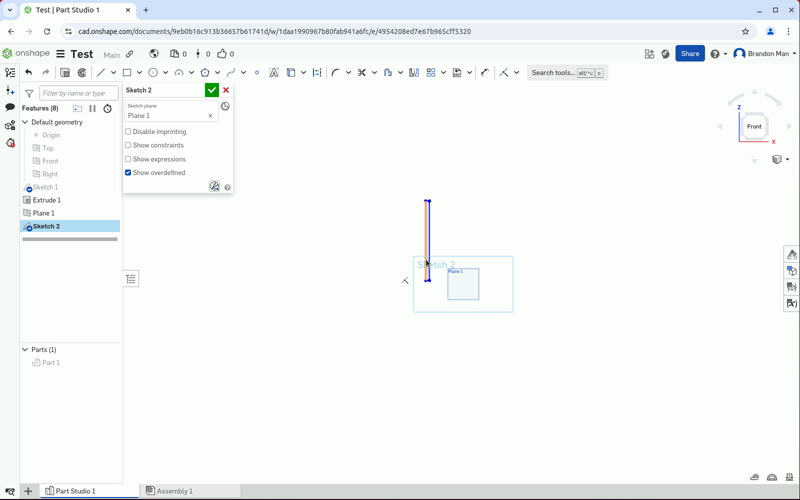
scroll(6)
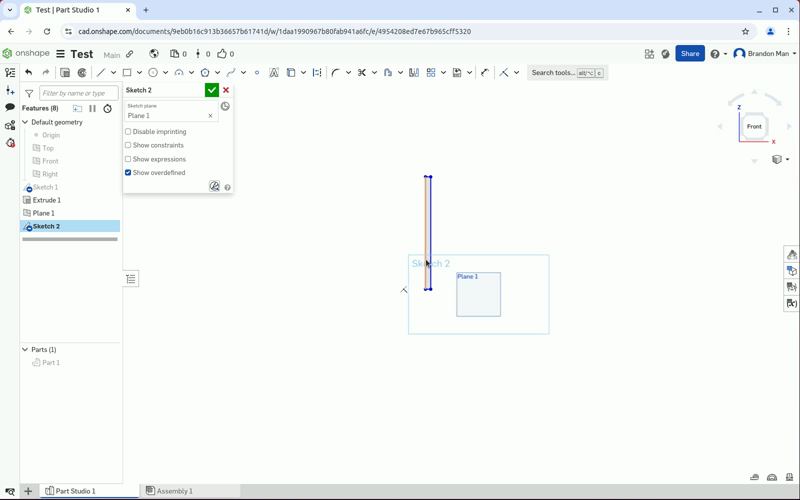
scroll(6)
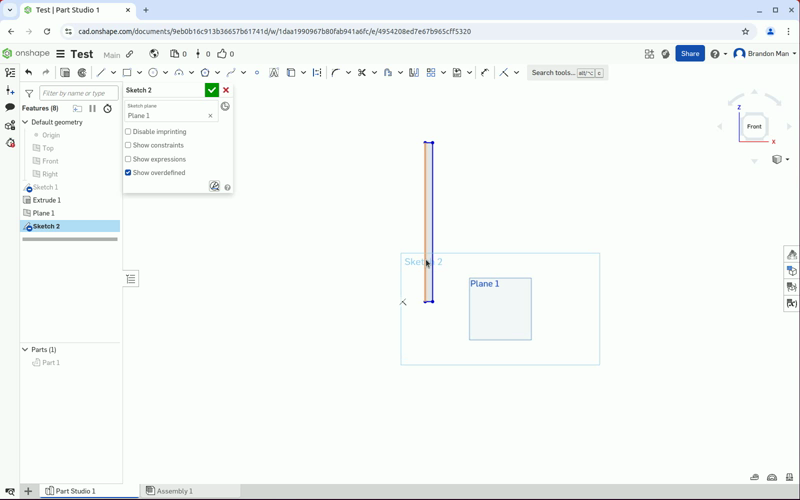
scroll(6)
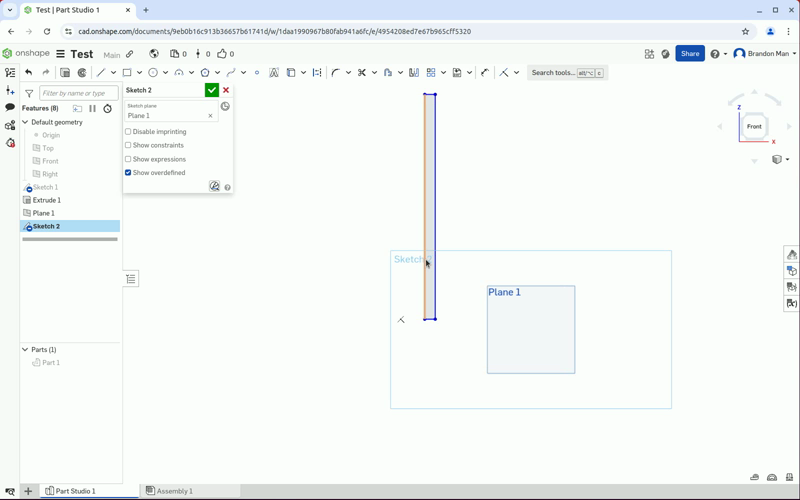
scroll(6)
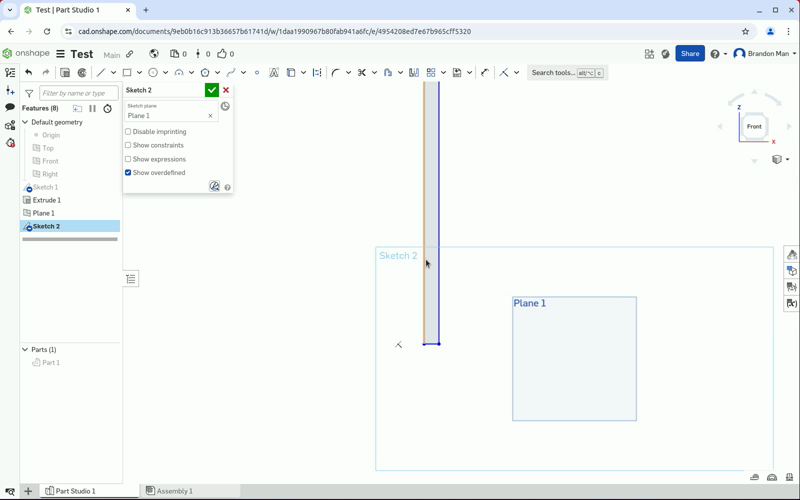
scroll(6)
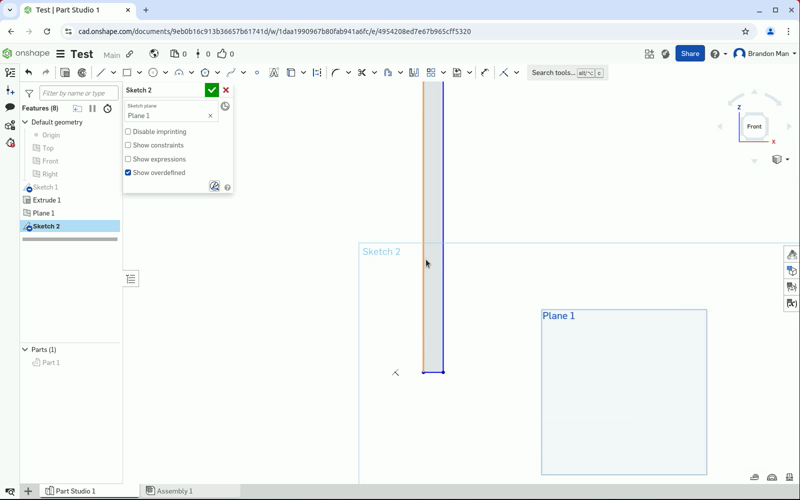
scroll(6)
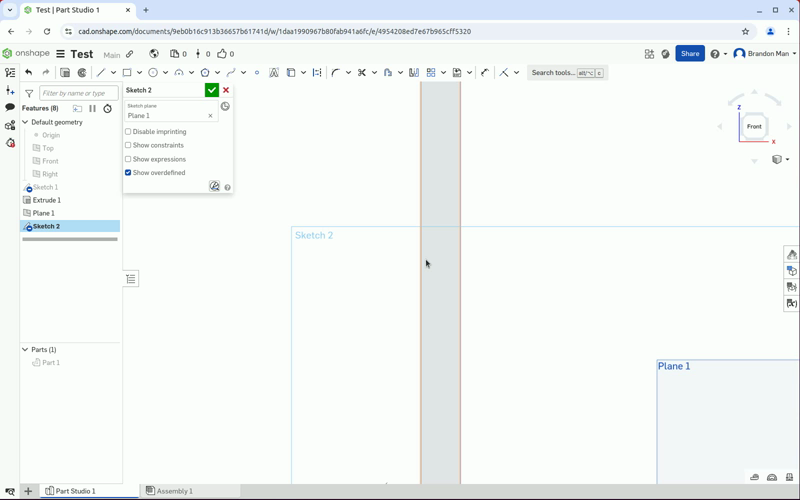
click(426, 259)
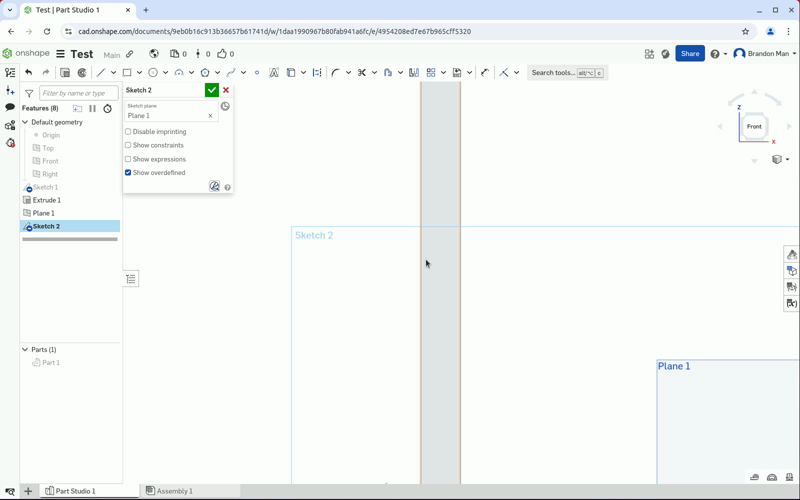
scroll(-6)
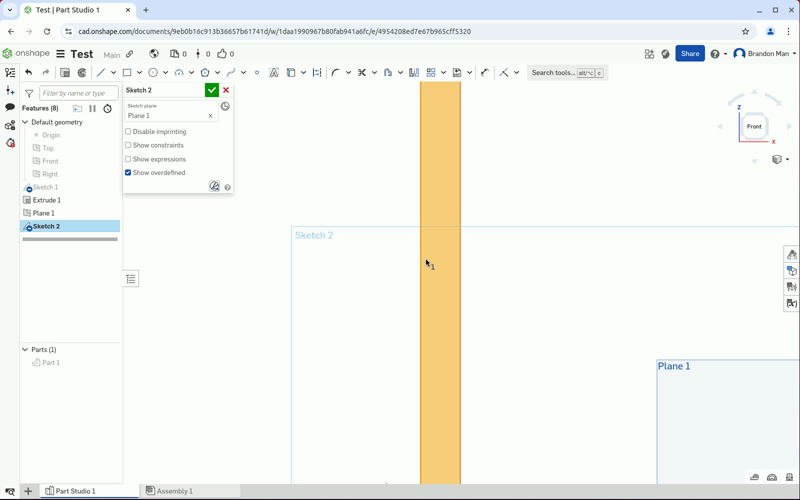
scroll(-6)
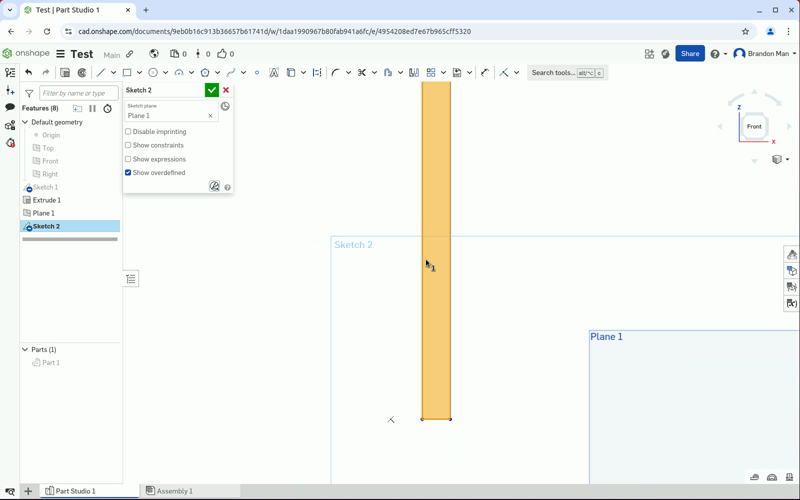
scroll(-6)
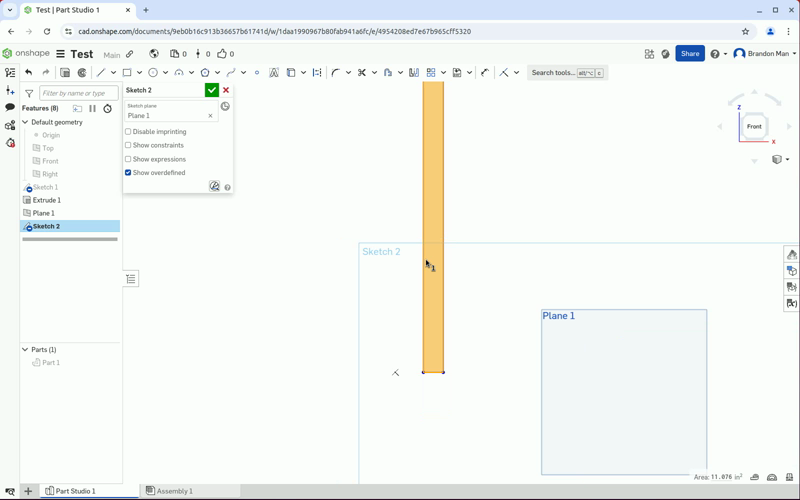
scroll(-6)
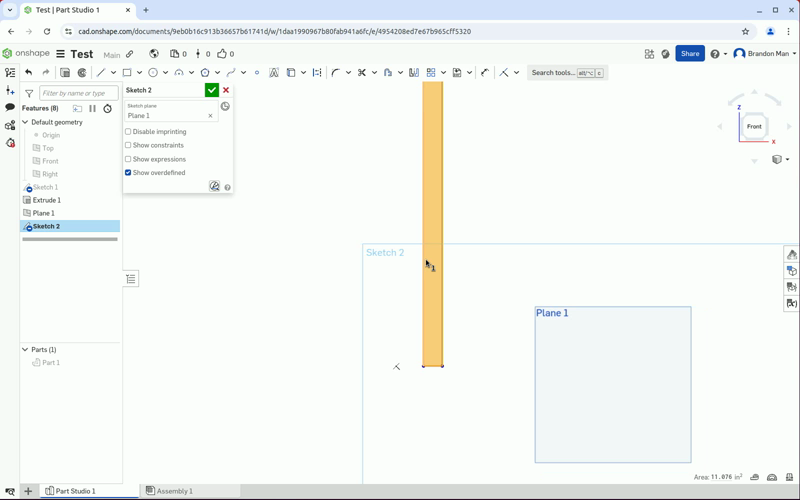
scroll(-6)
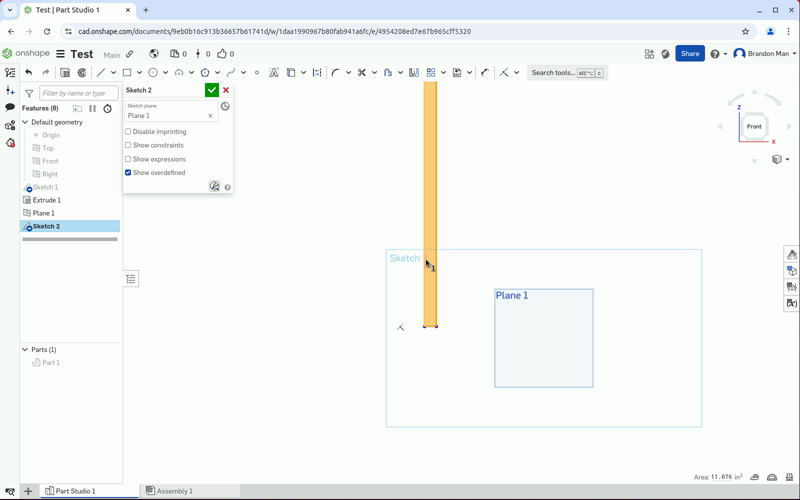
scroll(-6)
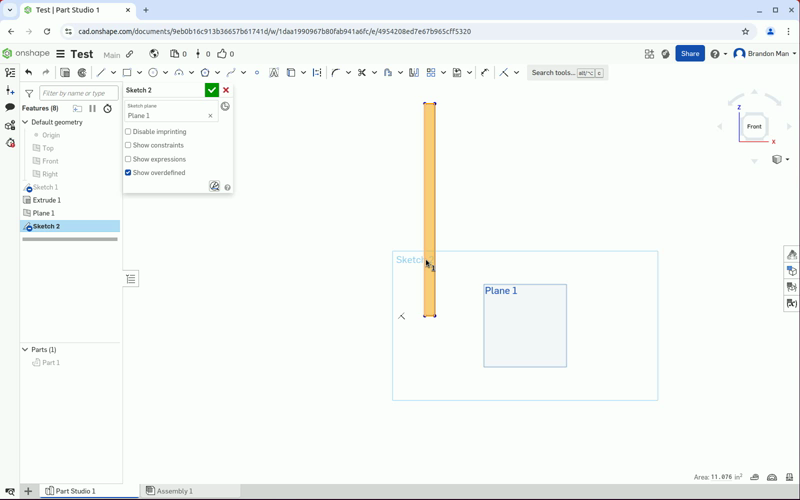
scroll(-6)
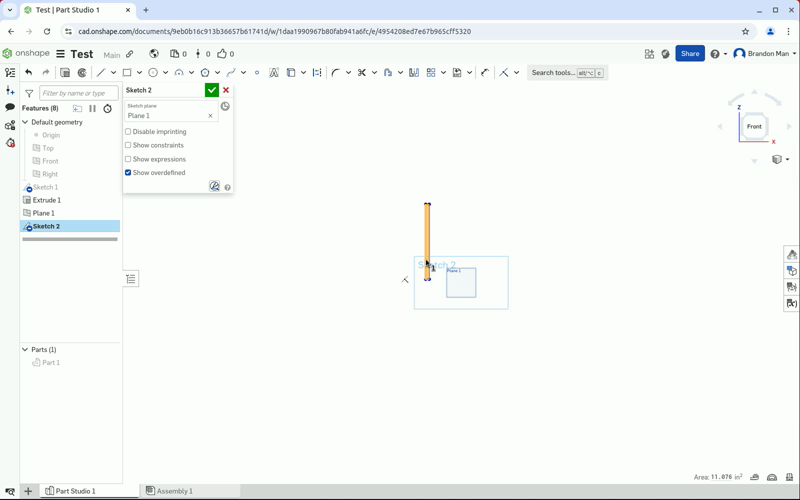
mouse_move(73, 352)
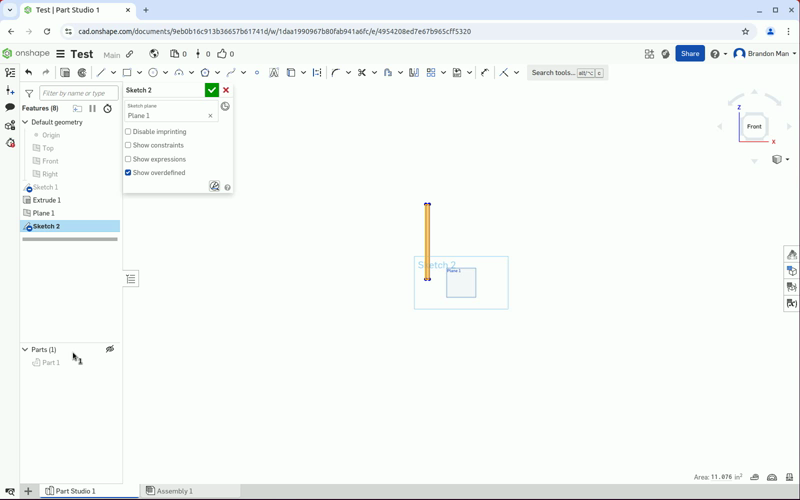
key(shift+y)
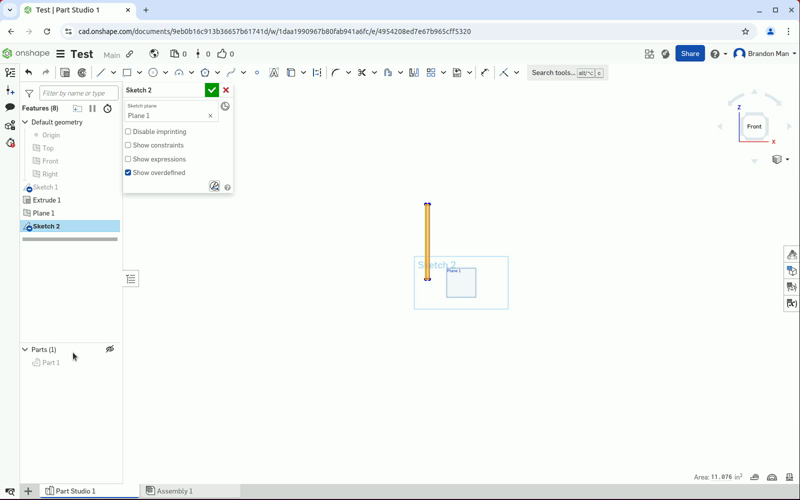
key(shift+e)
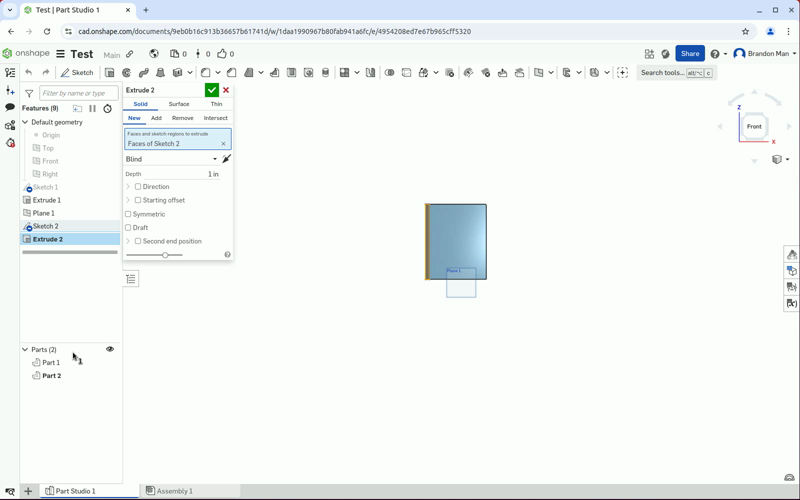
mouse_move(143, 106)
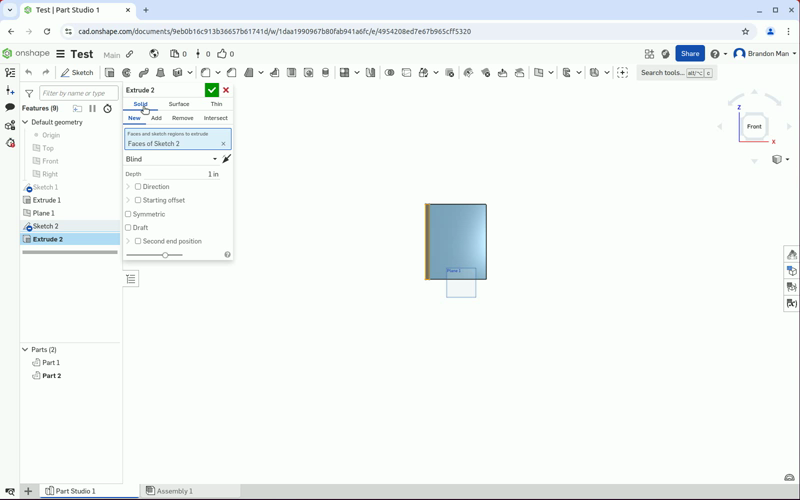
click(143, 106)
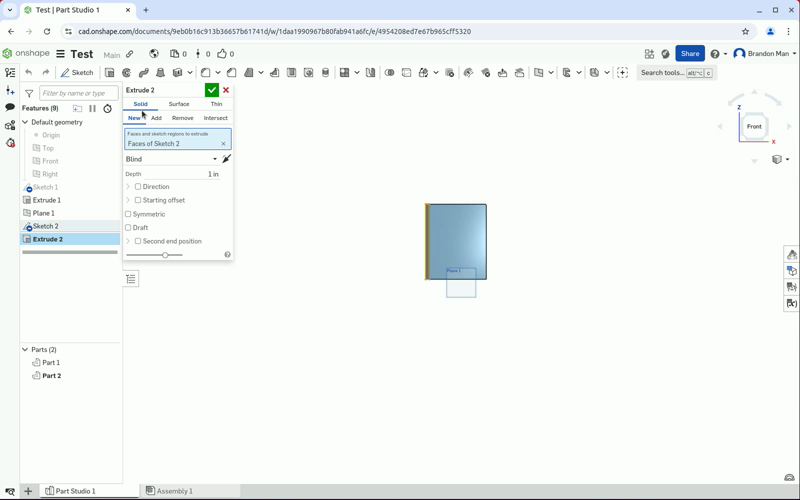
mouse_move(137, 120)
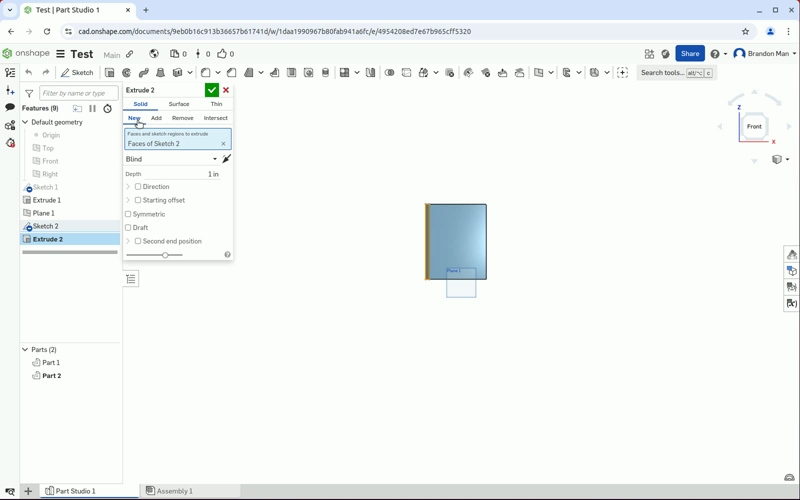
click(137, 120)
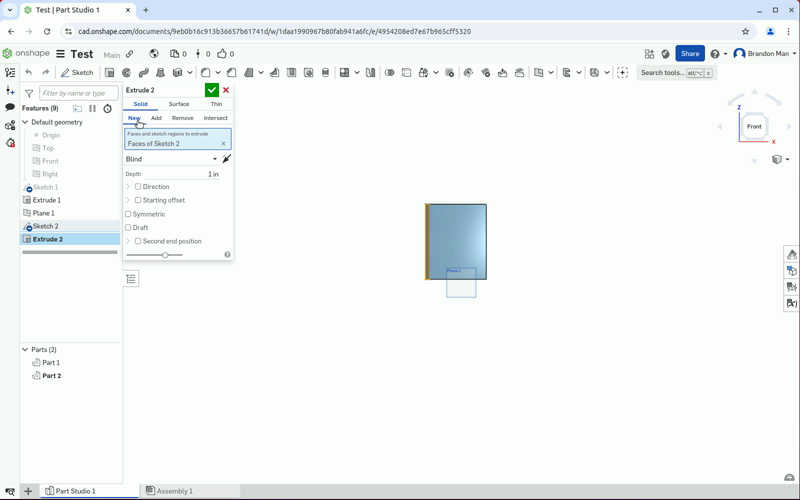
key(tab, 4)
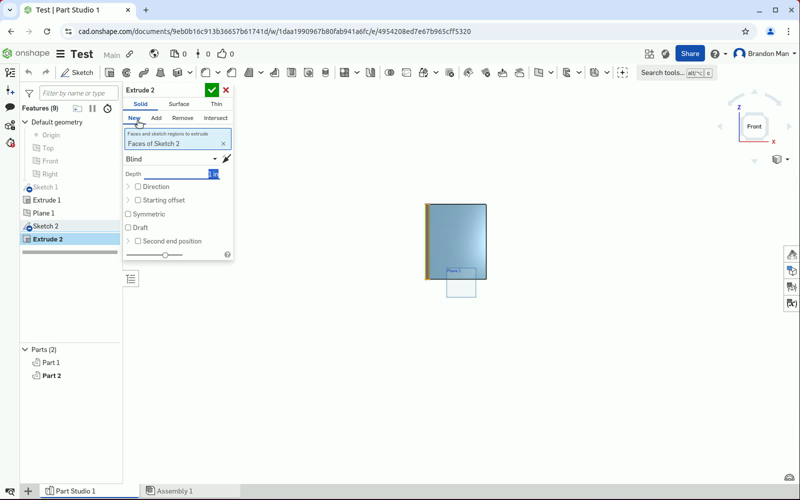
text(6.018)
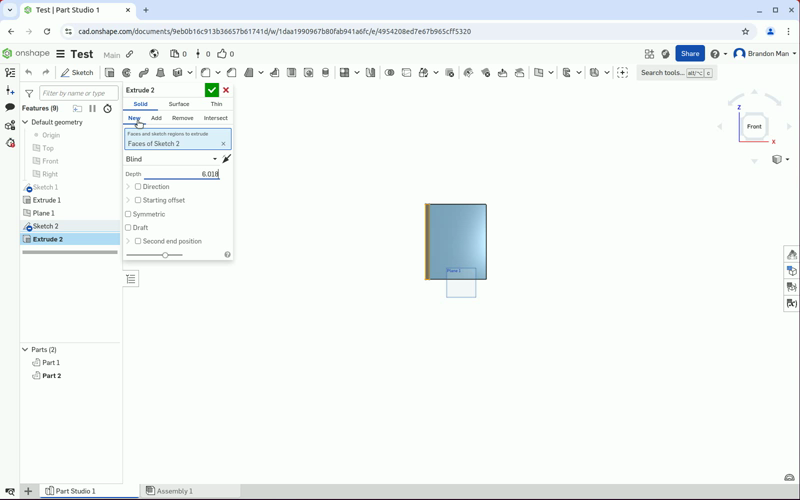
key(enter)
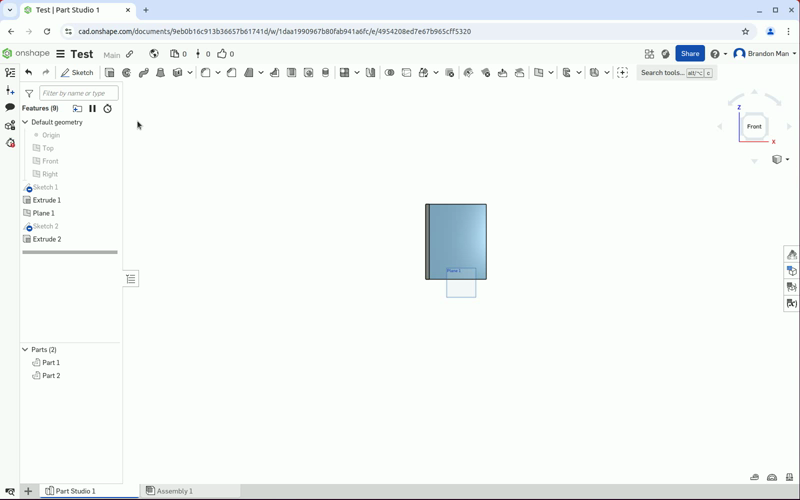
key(shift+h)
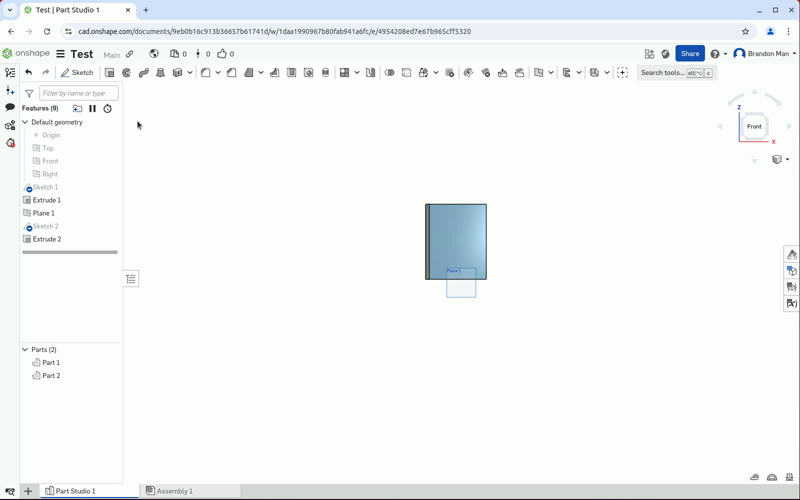
key(shift+h)
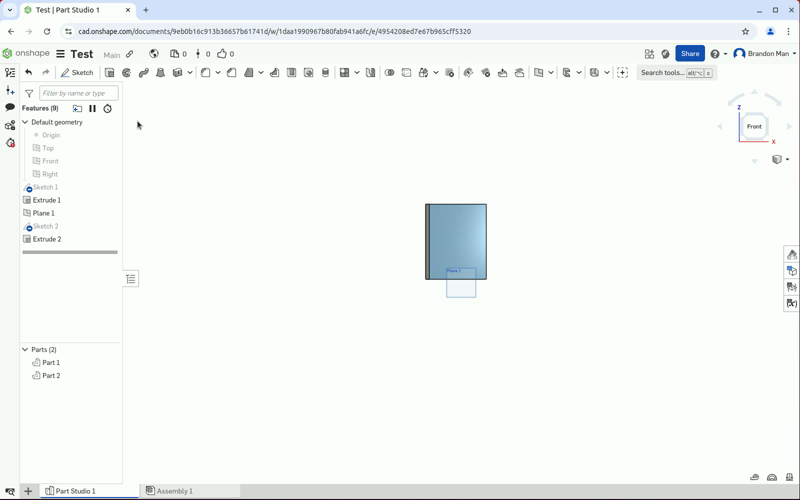
mouse_move(73, 189)
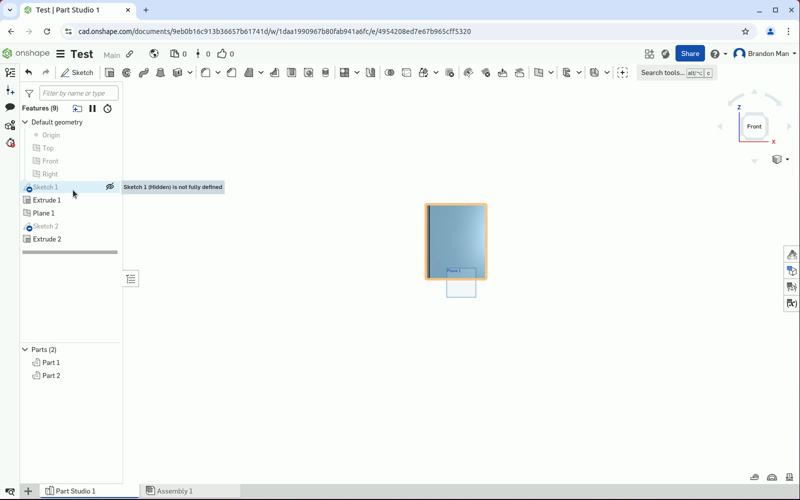
click(73, 189)
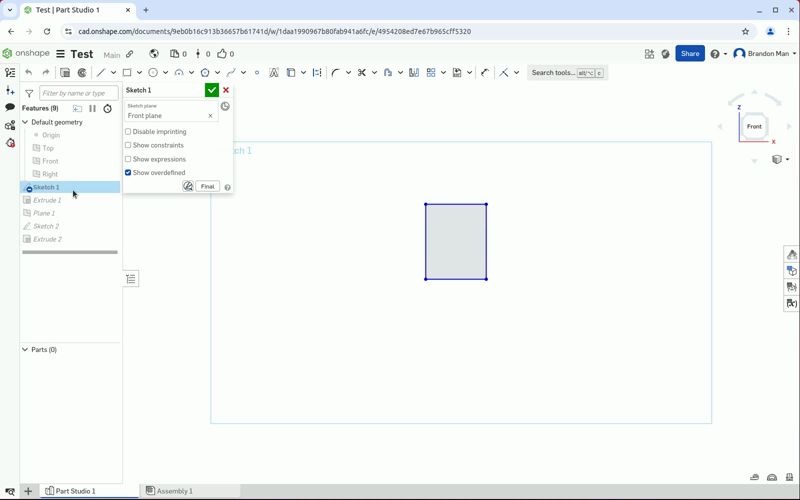
mouse_move(229, 92)
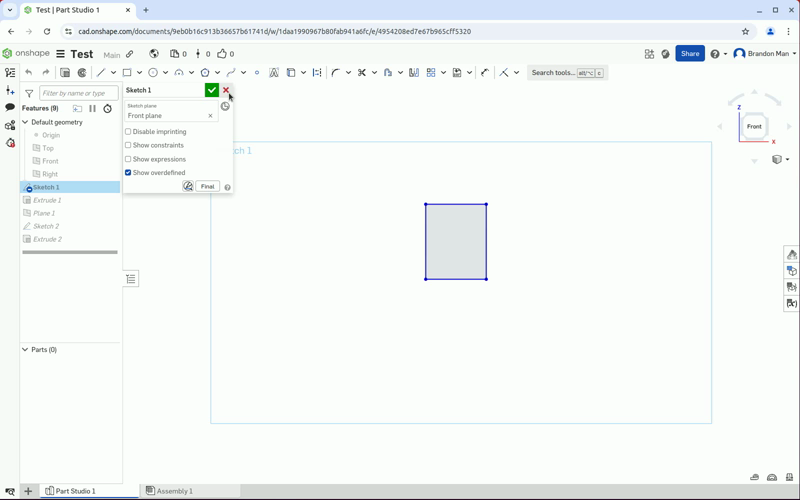
click(229, 92)
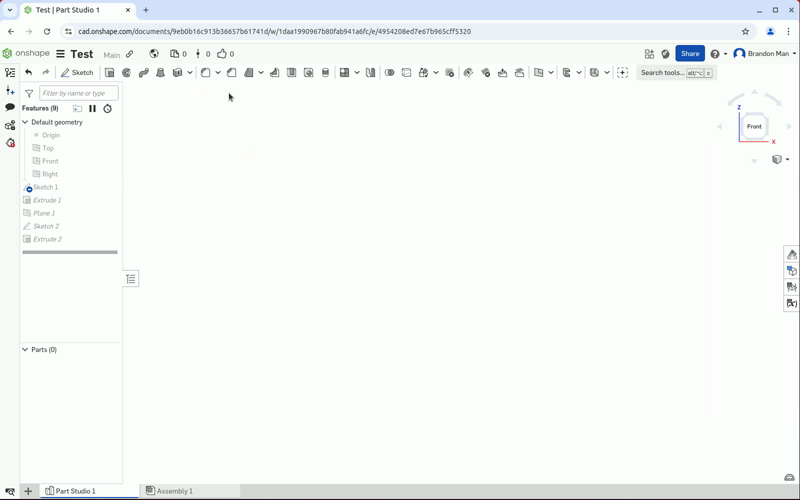
key(shift+s)
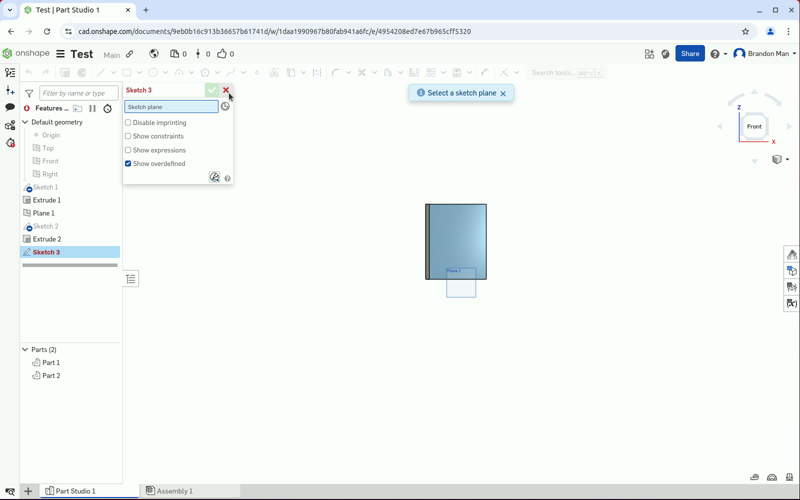
mouse_move(73, 215)
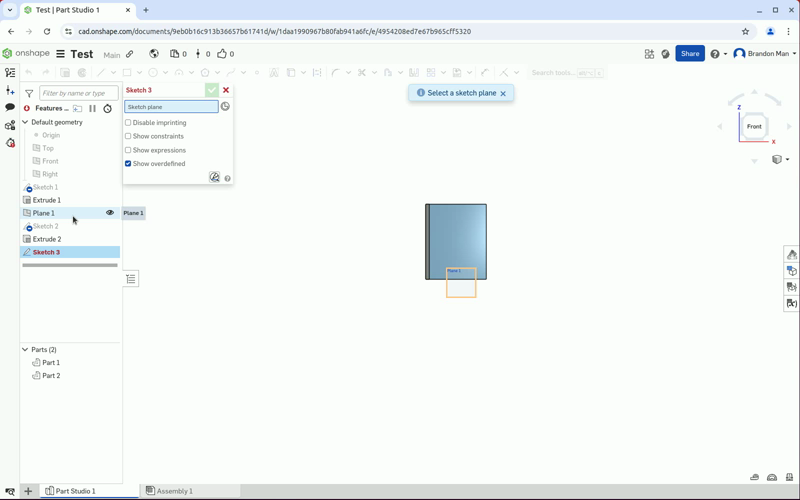
click(73, 215)
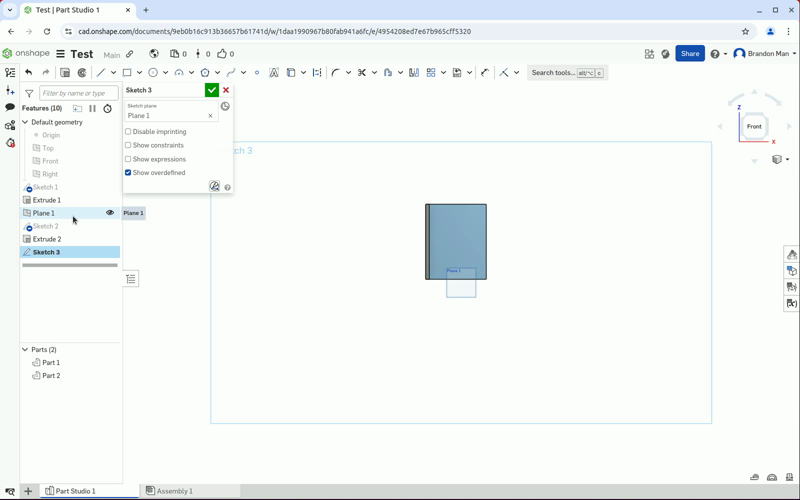
mouse_move(73, 352)
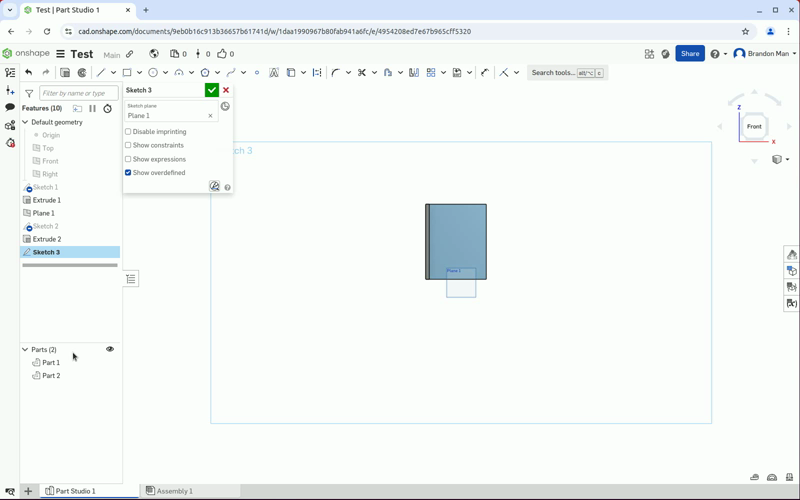
key(y)
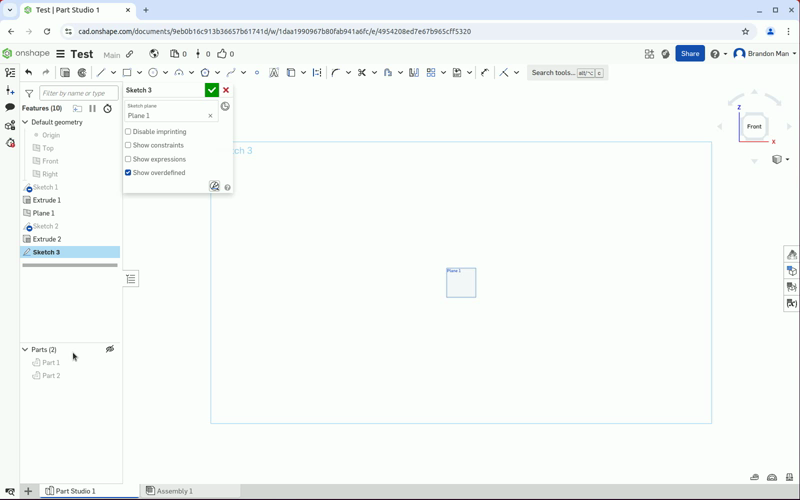
key(l)
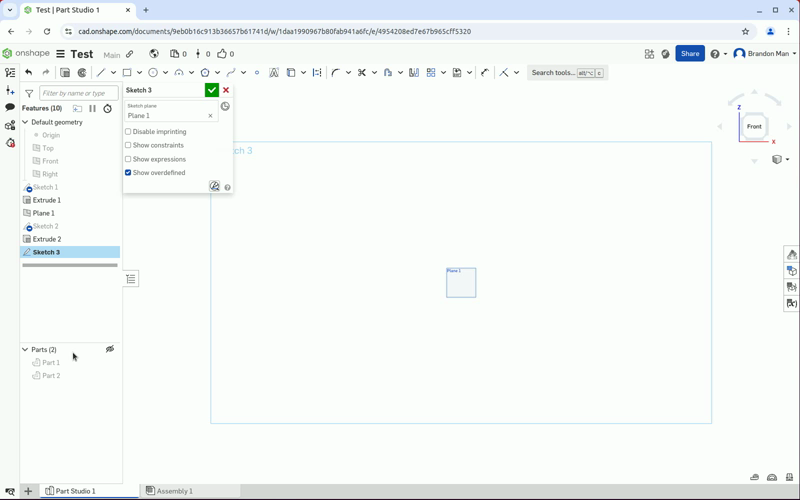
key_down(shift)
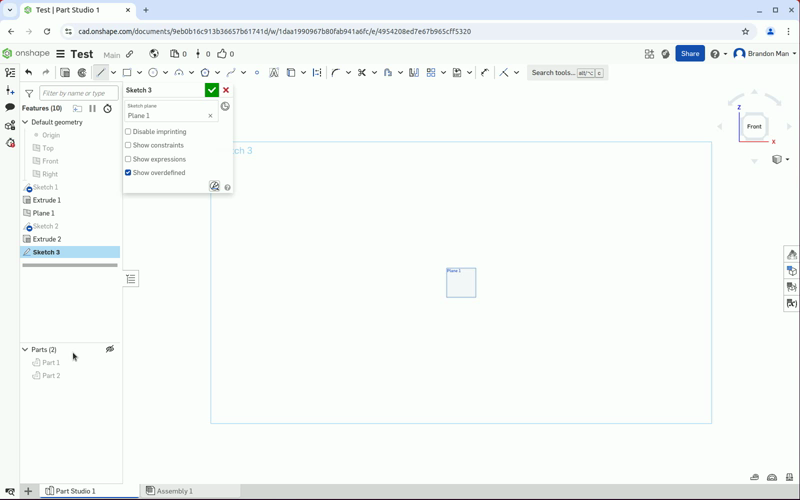
mouse_move(483, 279)
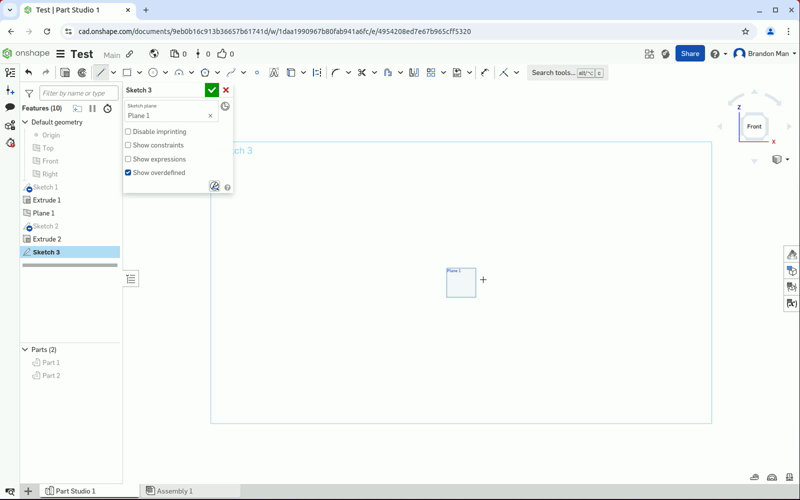
click(483, 279)
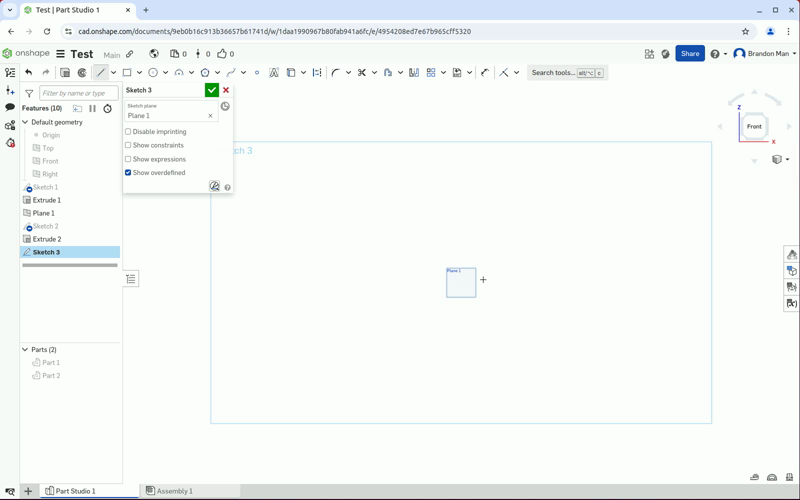
key_up(shift)
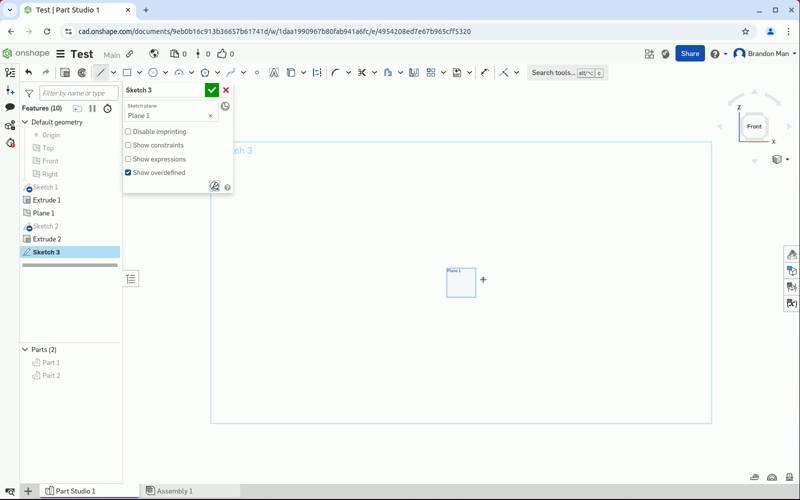
key_down(shift)
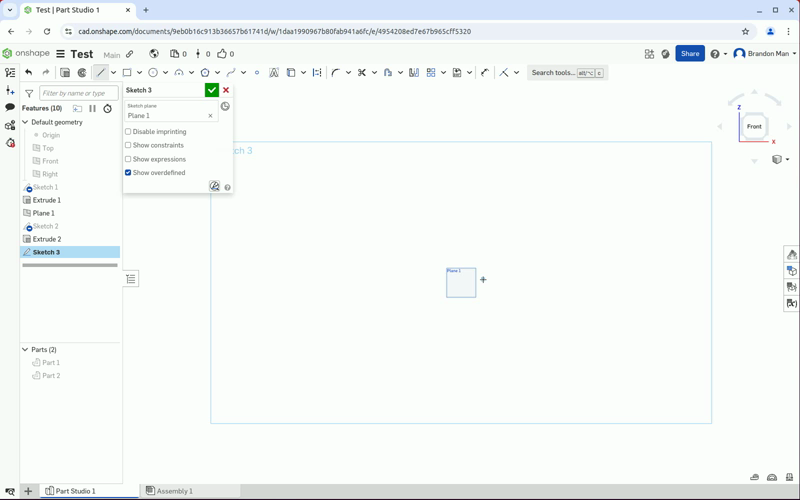
mouse_move(513, 279)
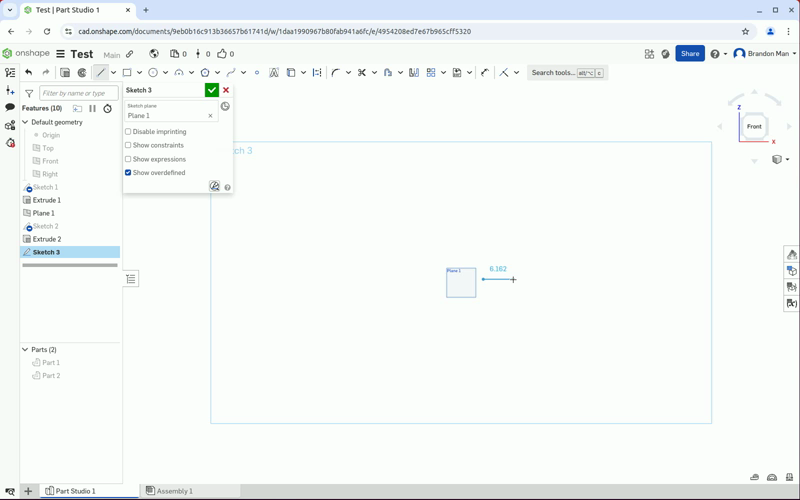
mouse_move(486, 279)
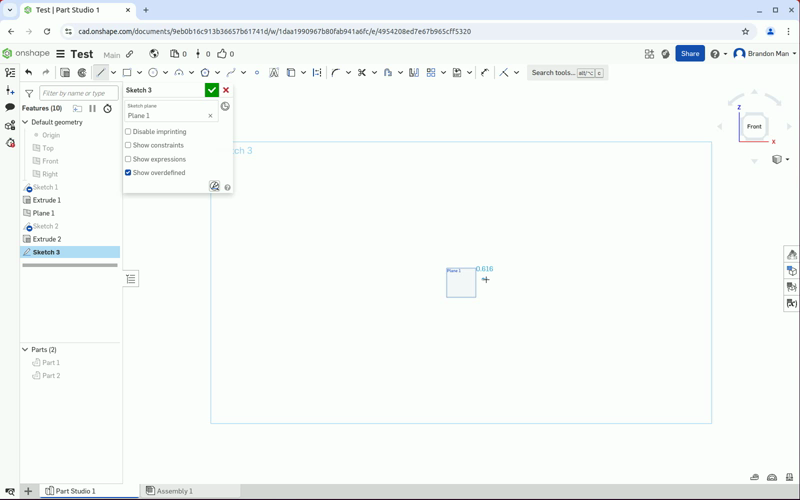
scroll(6)
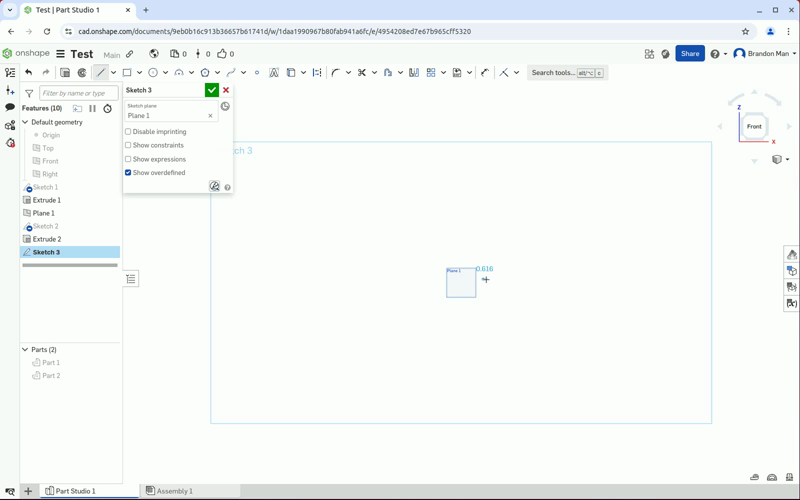
scroll(6)
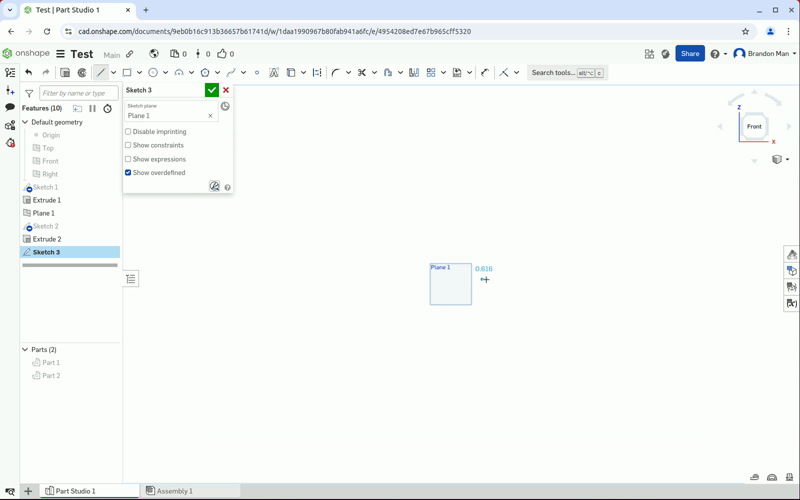
scroll(6)
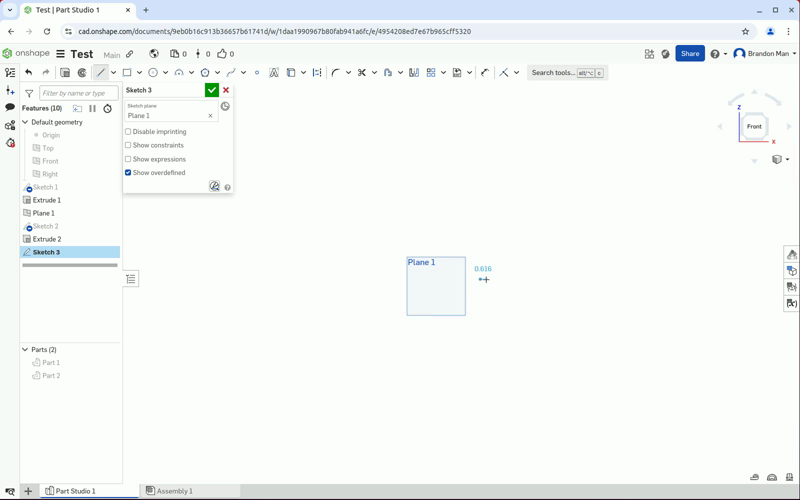
scroll(6)
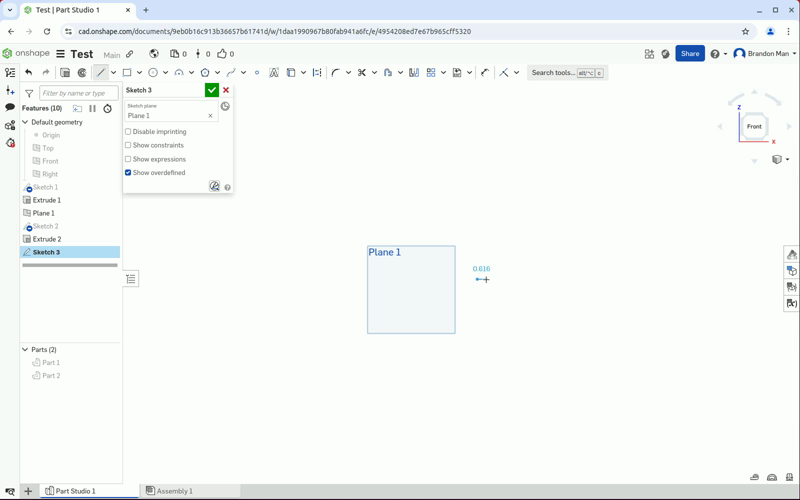
scroll(6)
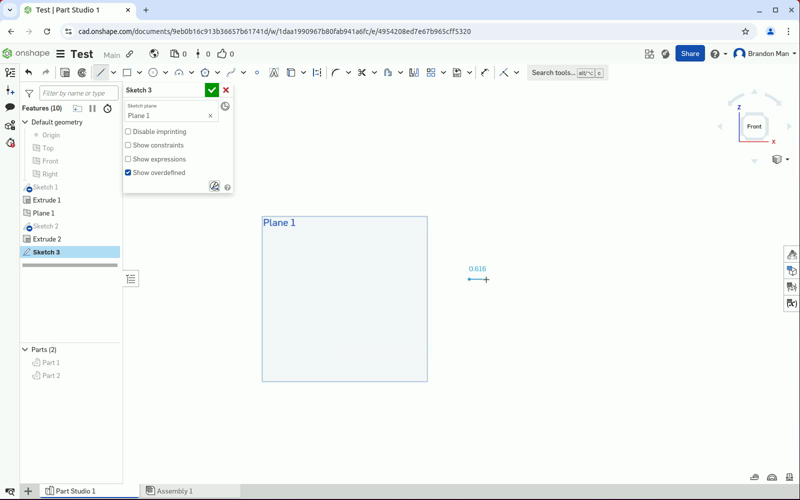
scroll(6)
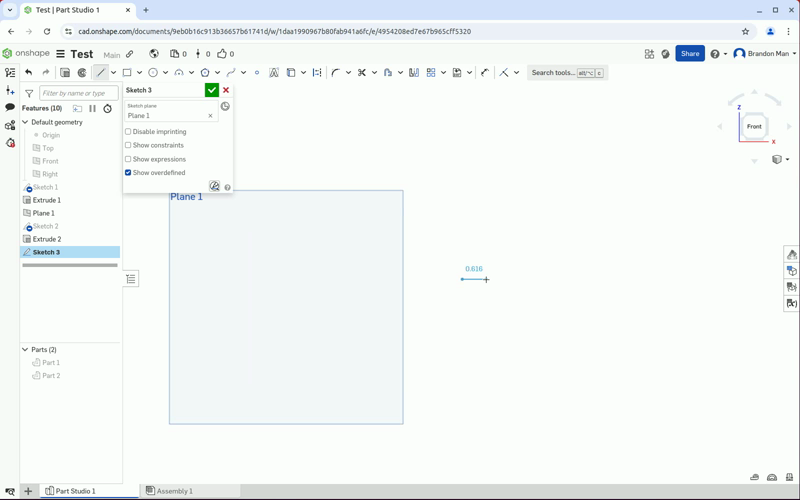
scroll(6)
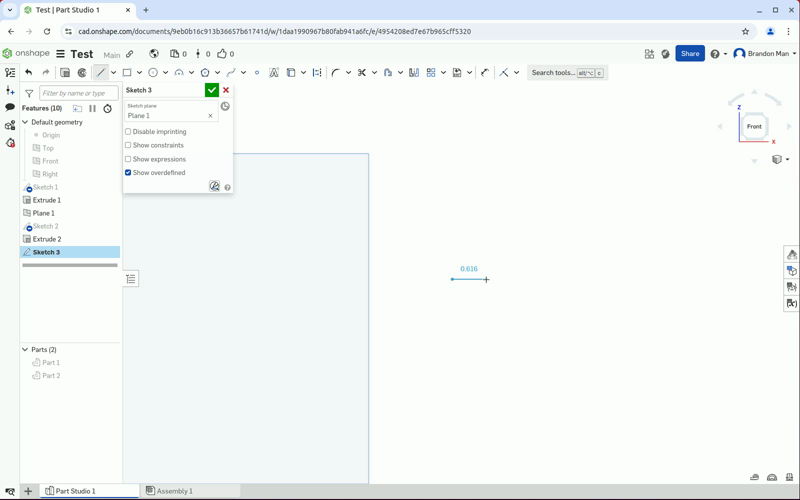
click(486, 279)
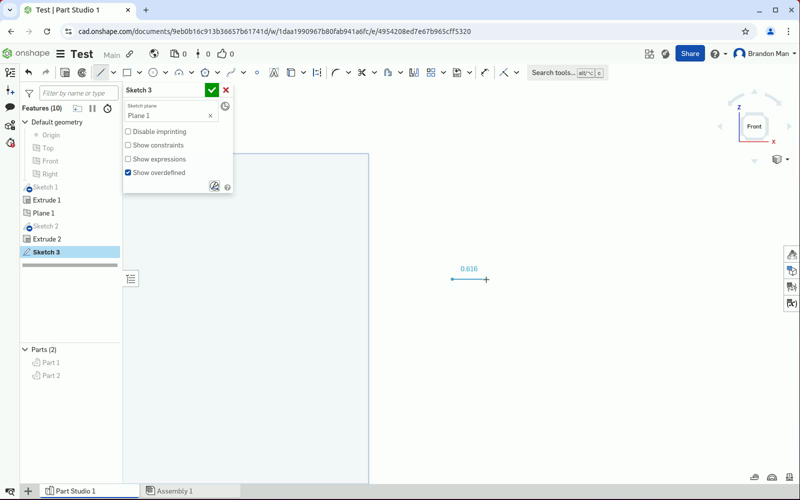
scroll(-6)
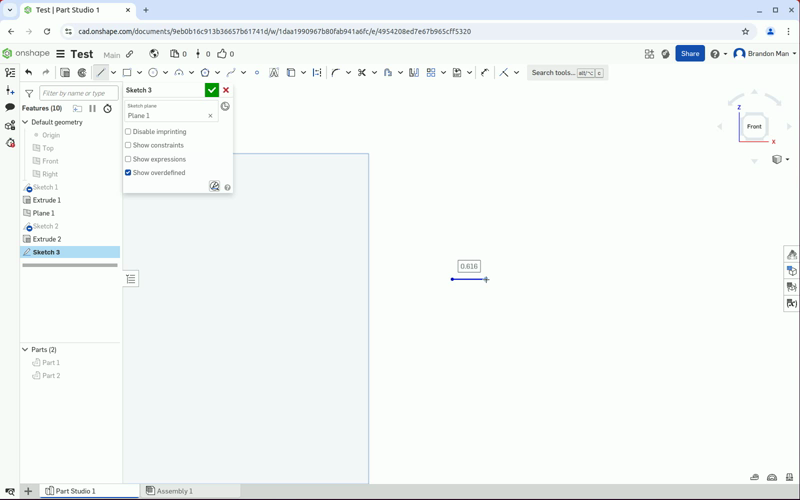
scroll(-6)
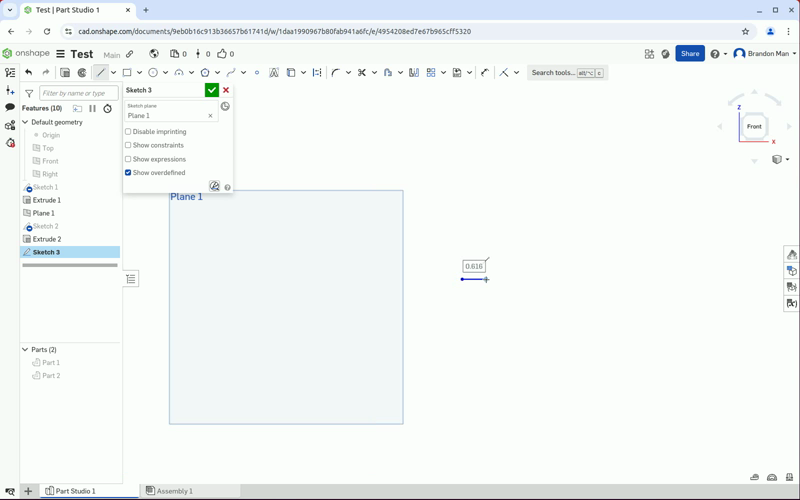
scroll(-6)
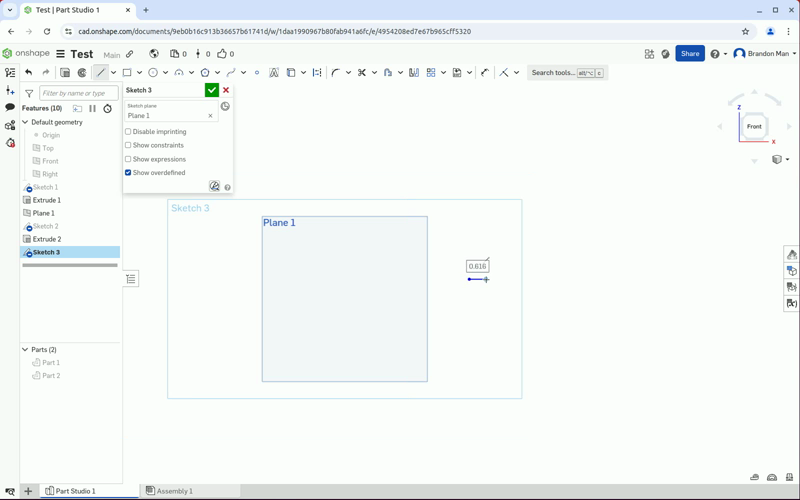
scroll(-6)
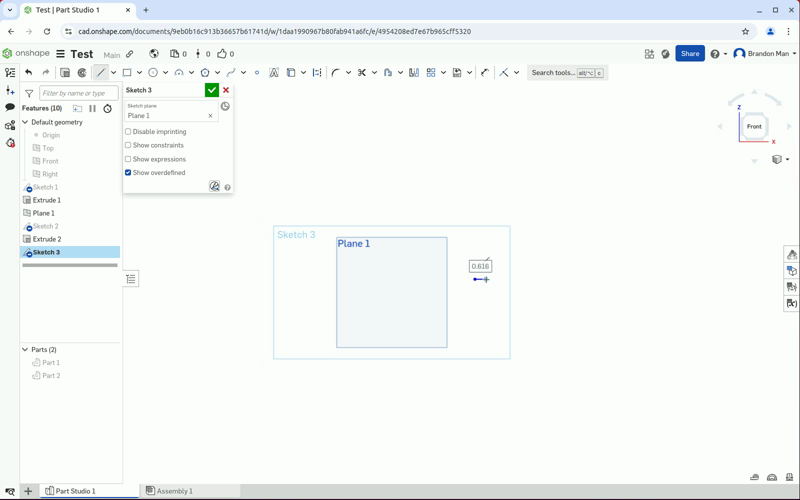
scroll(-6)
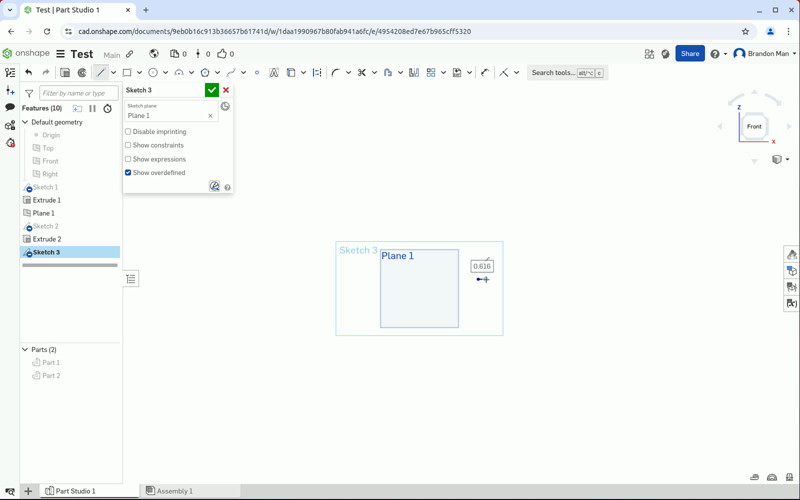
scroll(-6)
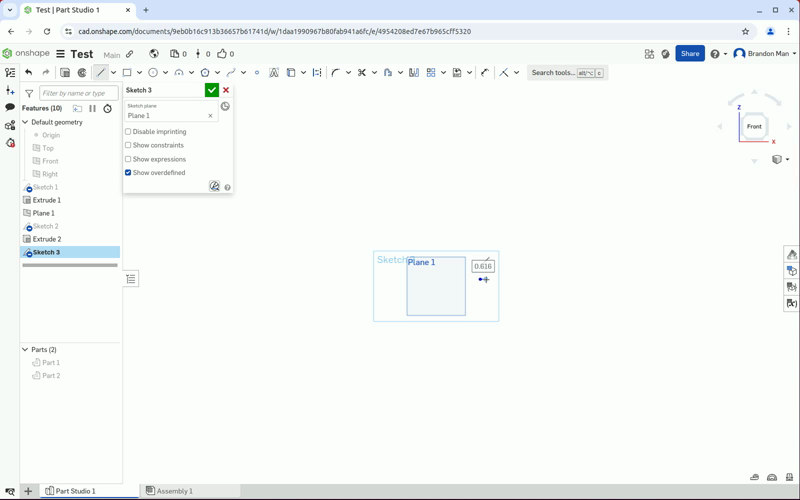
scroll(-6)
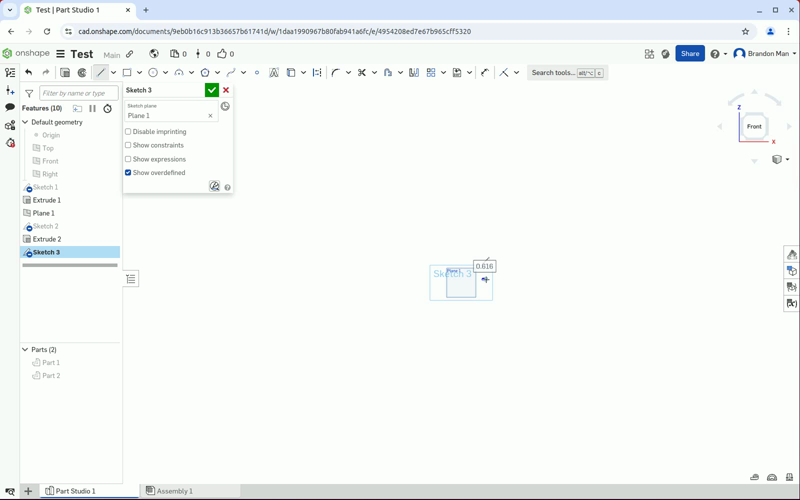
key_up(shift)
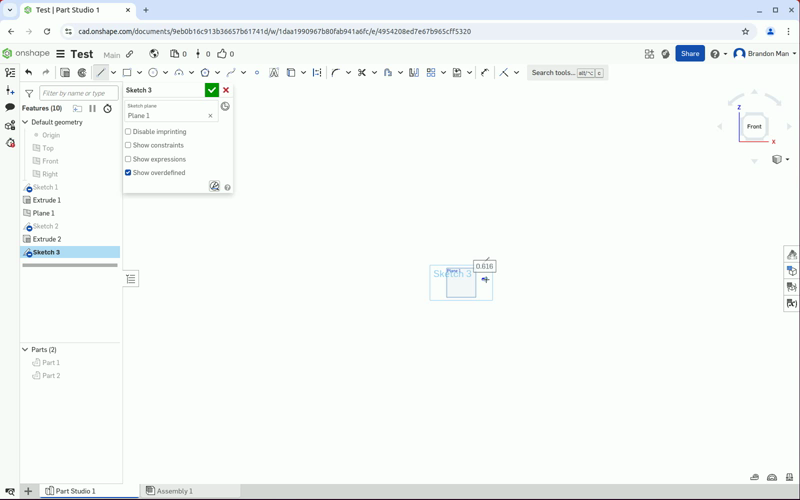
key_down(shift)
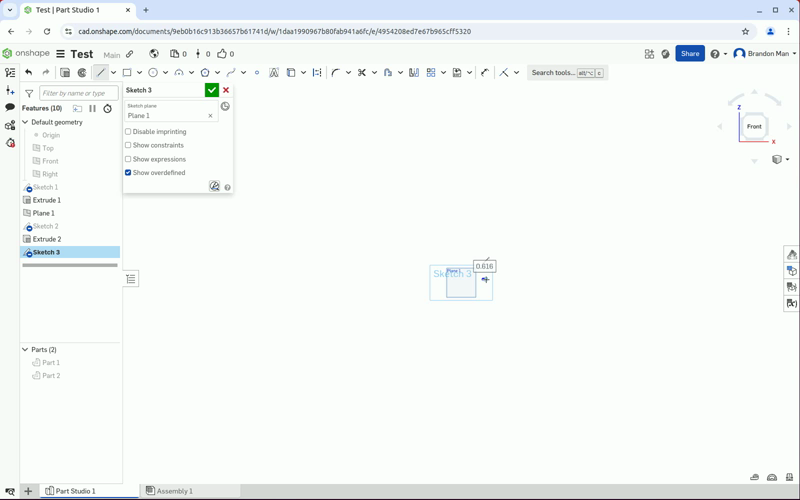
mouse_move(486, 204)
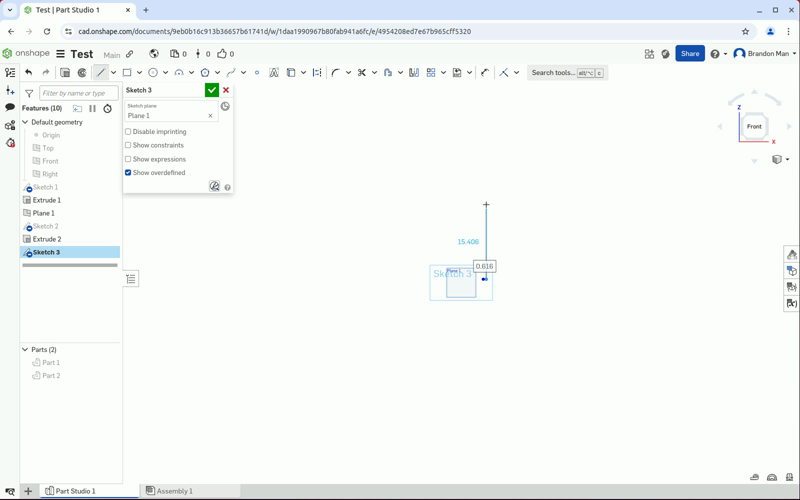
click(486, 204)
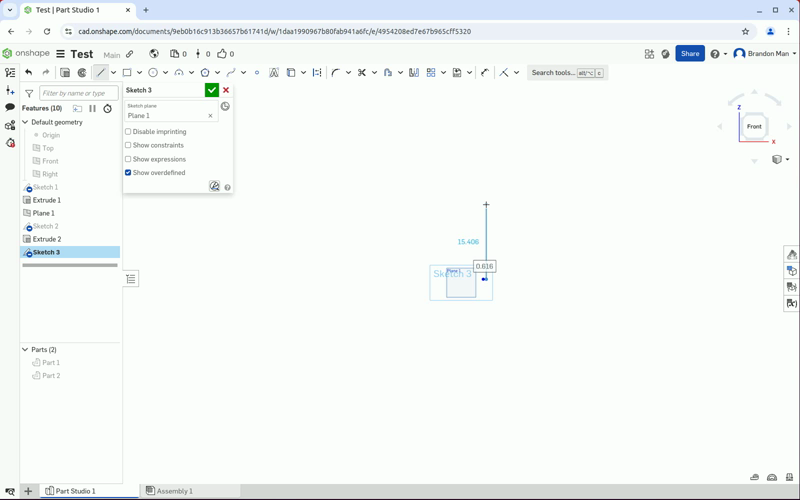
key_up(shift)
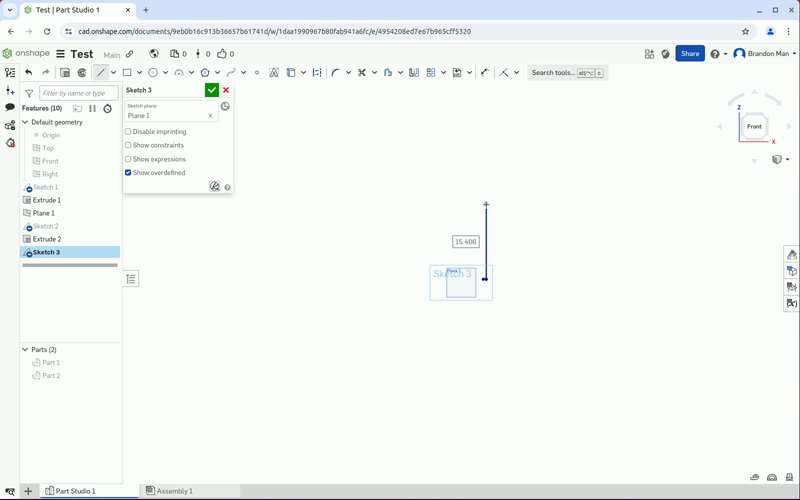
key_down(shift)
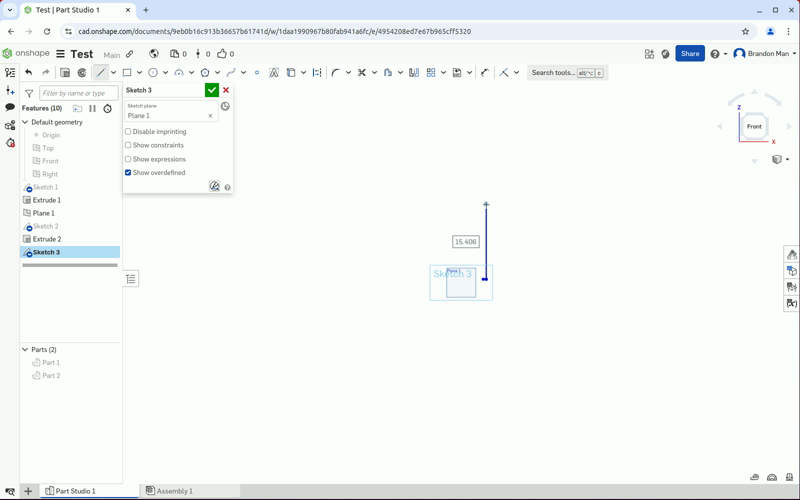
mouse_move(516, 204)
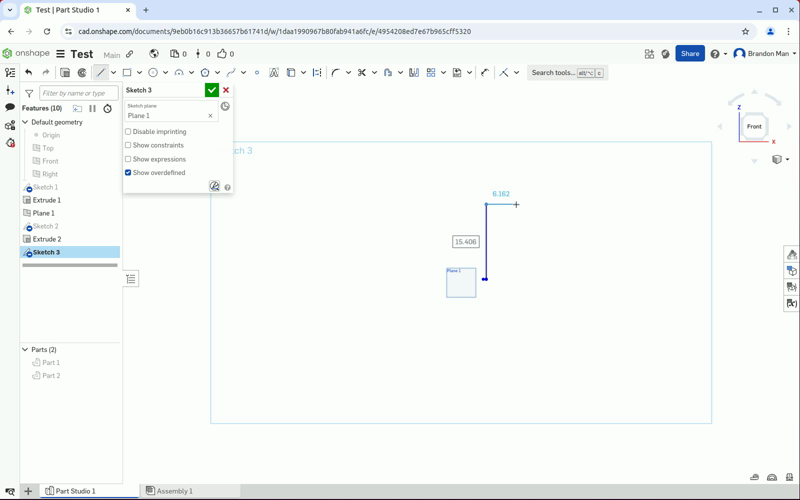
mouse_move(483, 204)
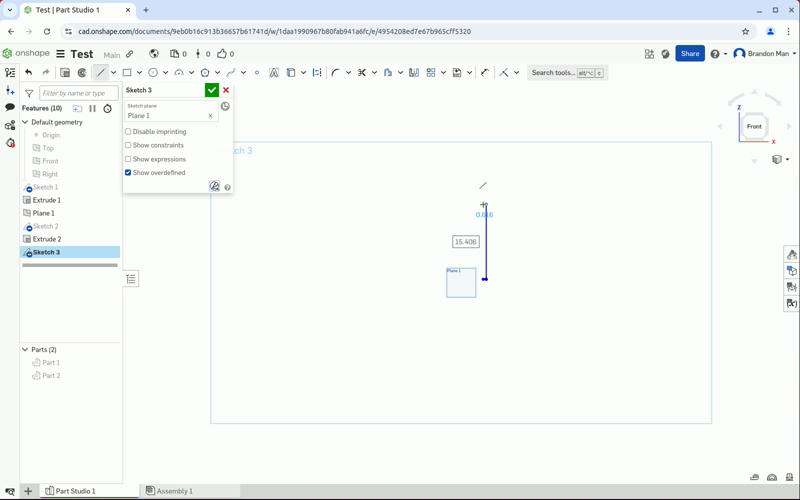
scroll(6)
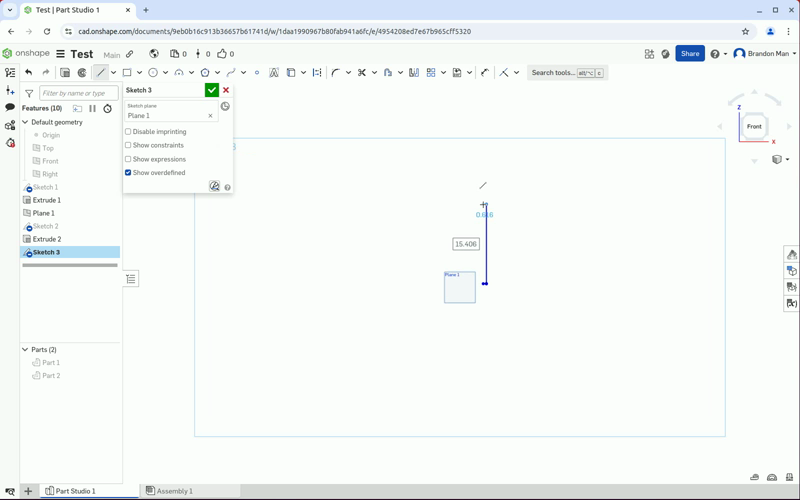
scroll(6)
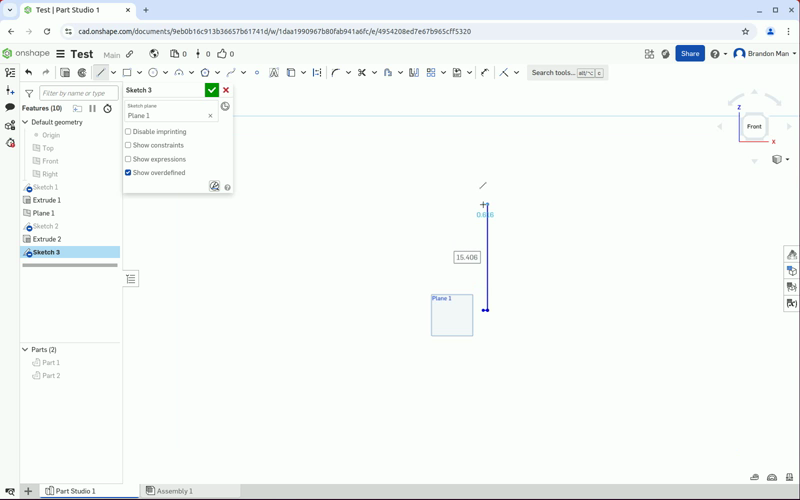
scroll(6)
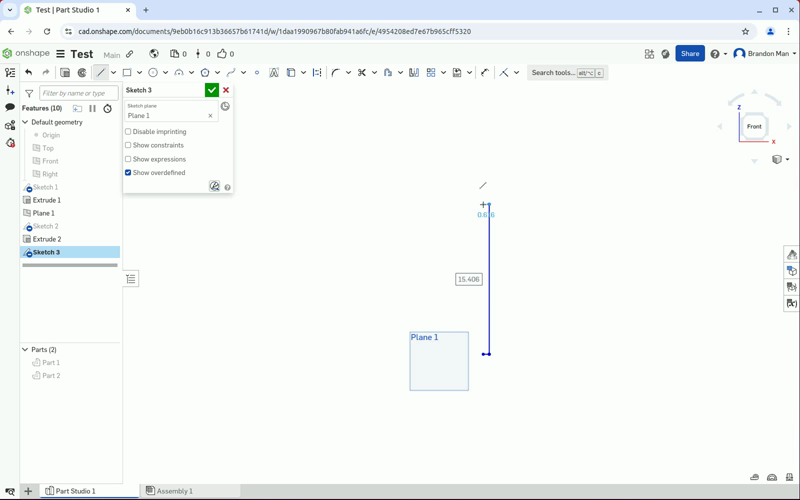
scroll(6)
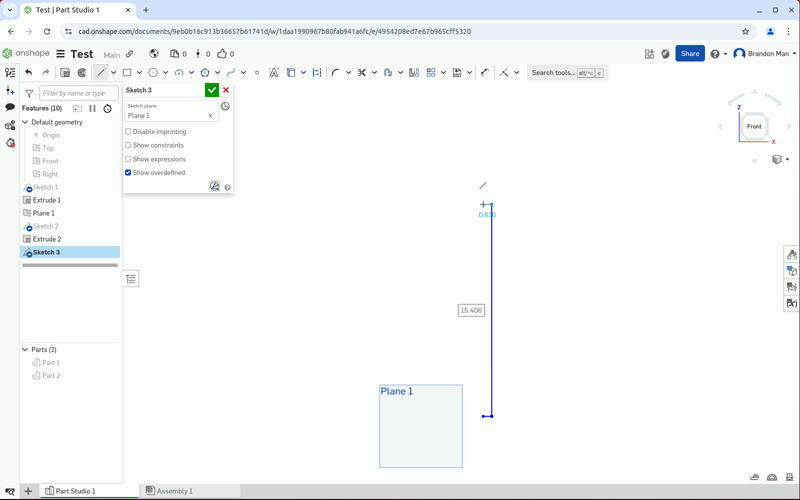
scroll(6)
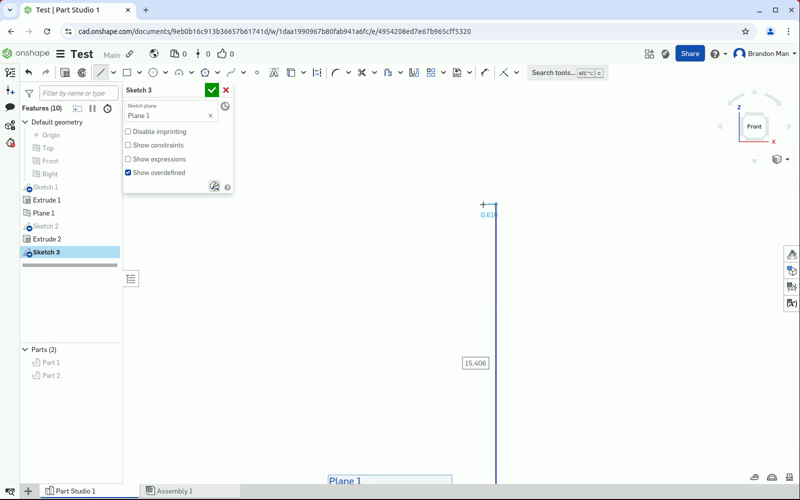
scroll(6)
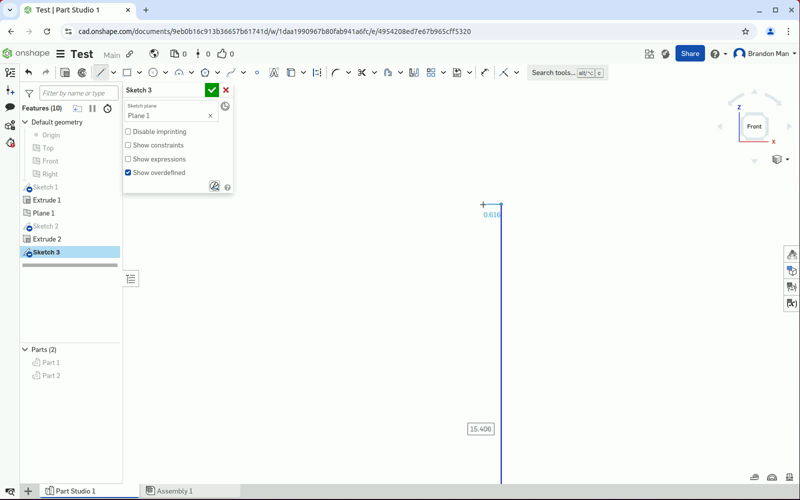
scroll(6)
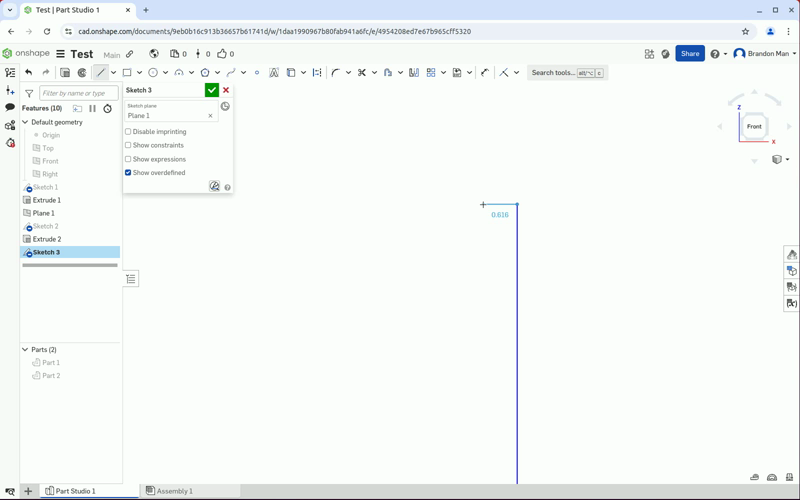
click(483, 204)
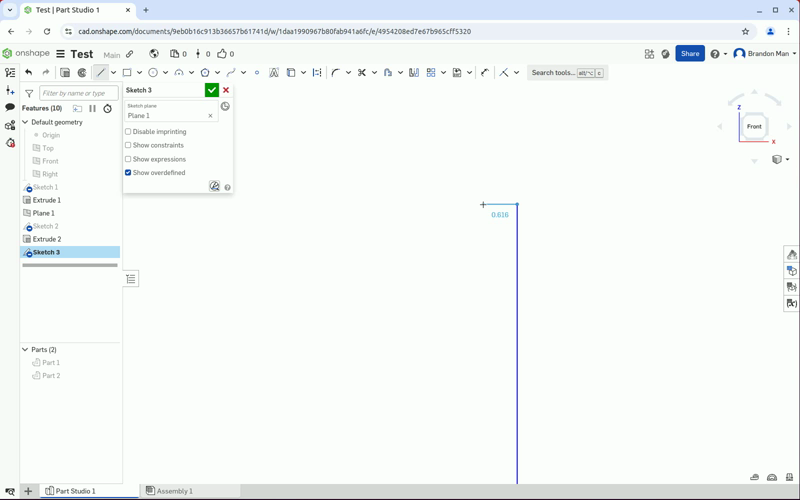
scroll(-6)
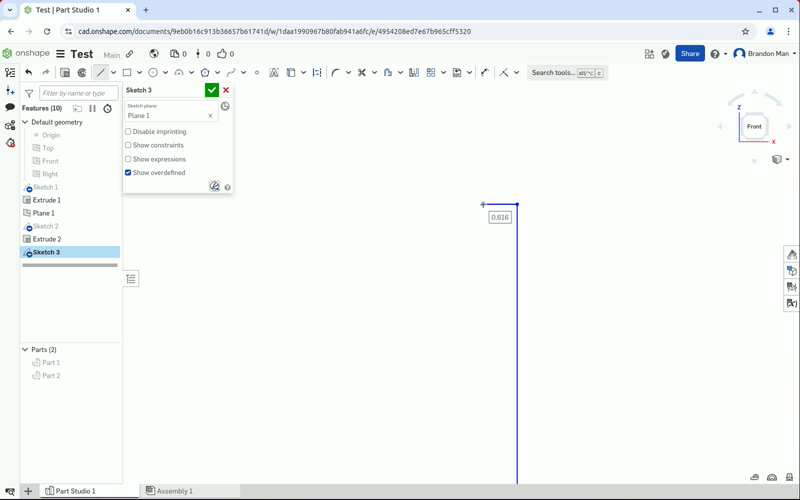
scroll(-6)
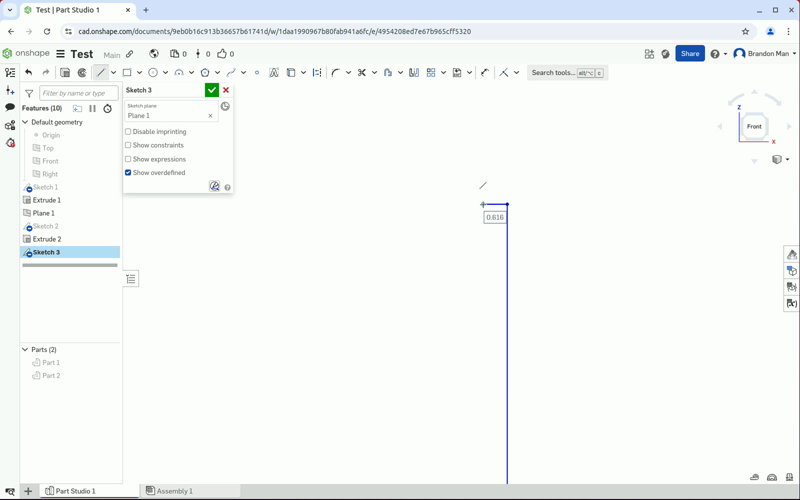
scroll(-6)
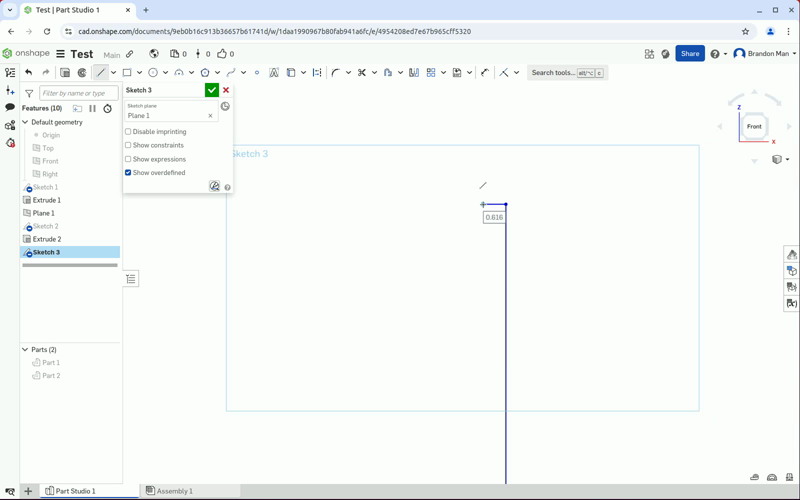
scroll(-6)
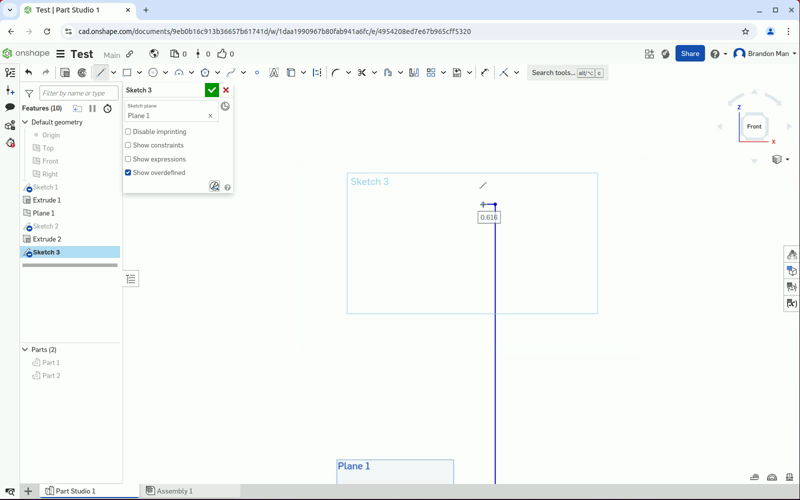
scroll(-6)
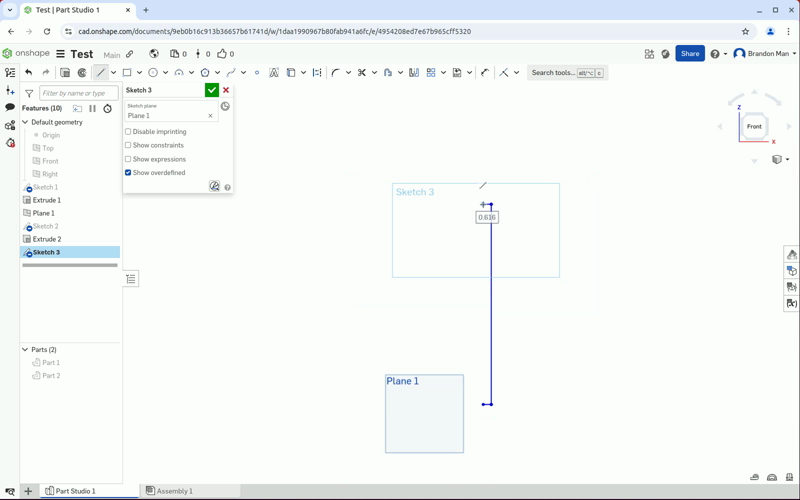
scroll(-6)
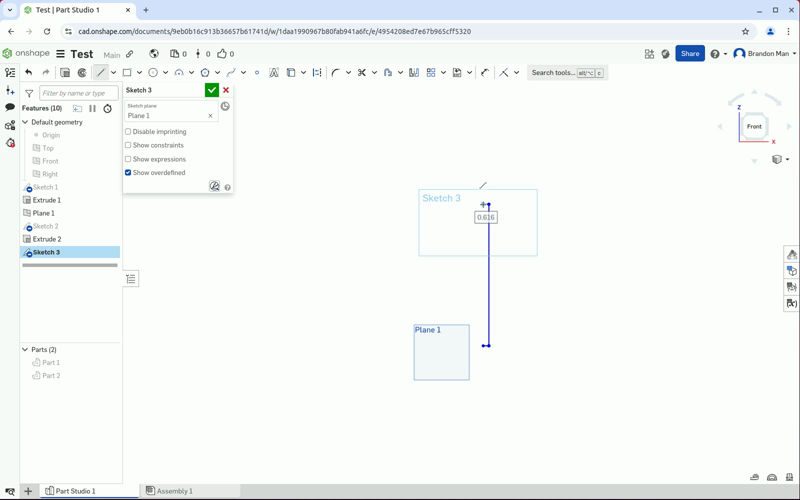
scroll(-6)
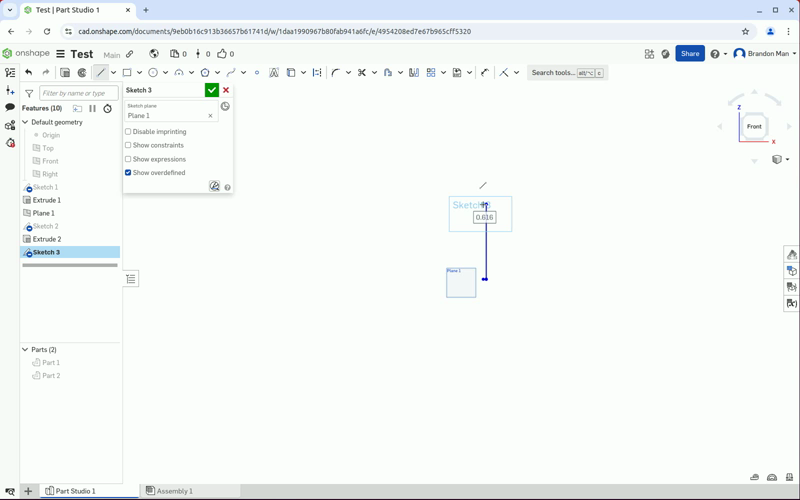
key_up(shift)
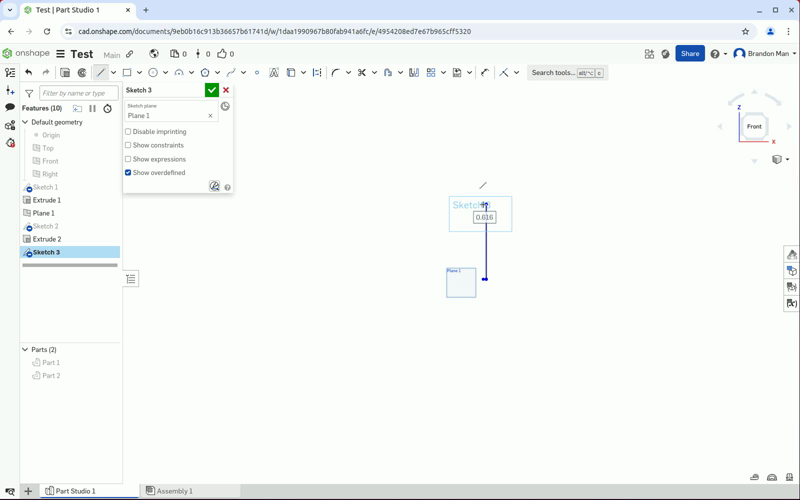
key_down(shift)
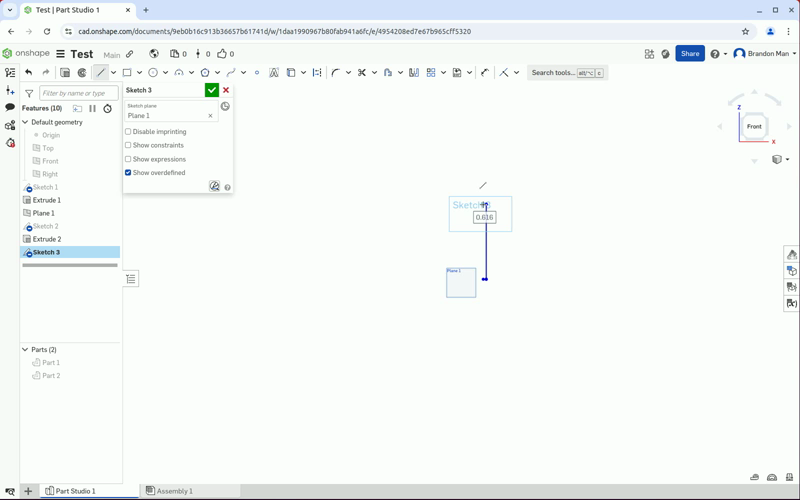
mouse_move(483, 279)
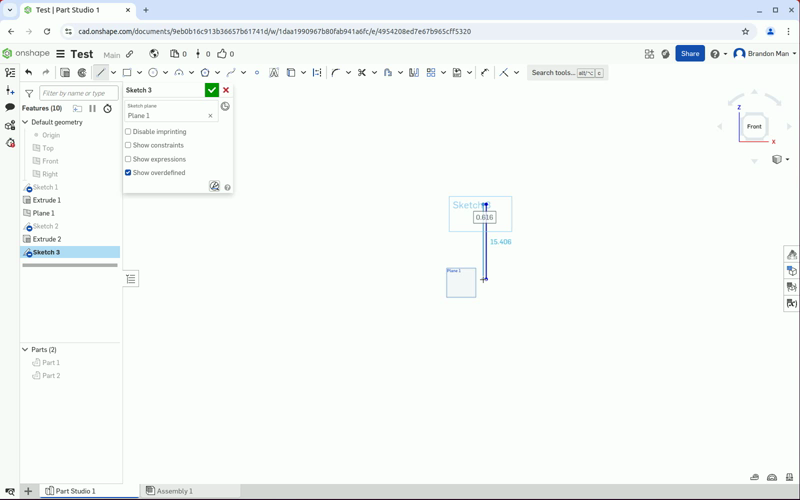
scroll(6)
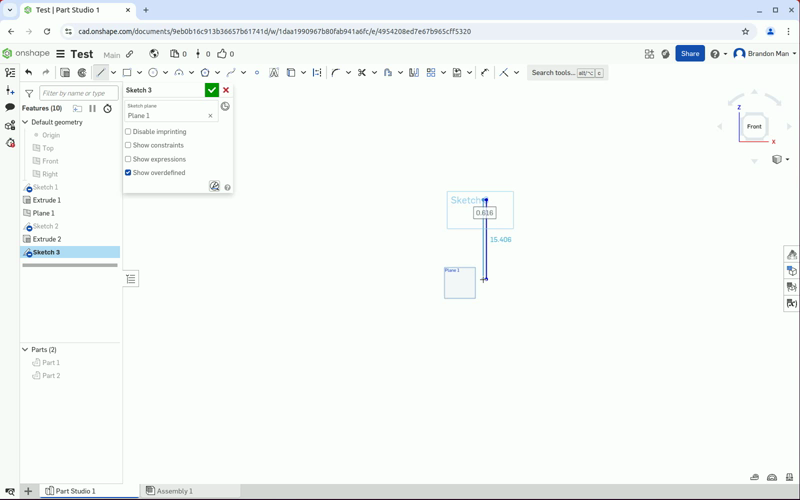
scroll(6)
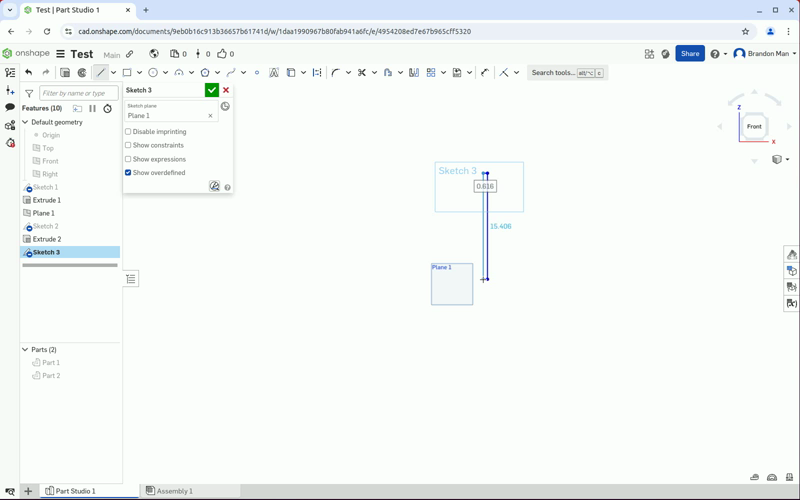
scroll(6)
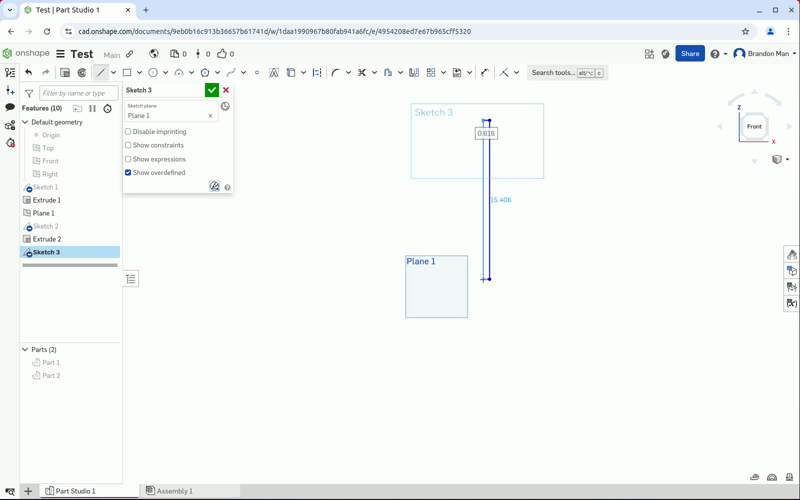
scroll(6)
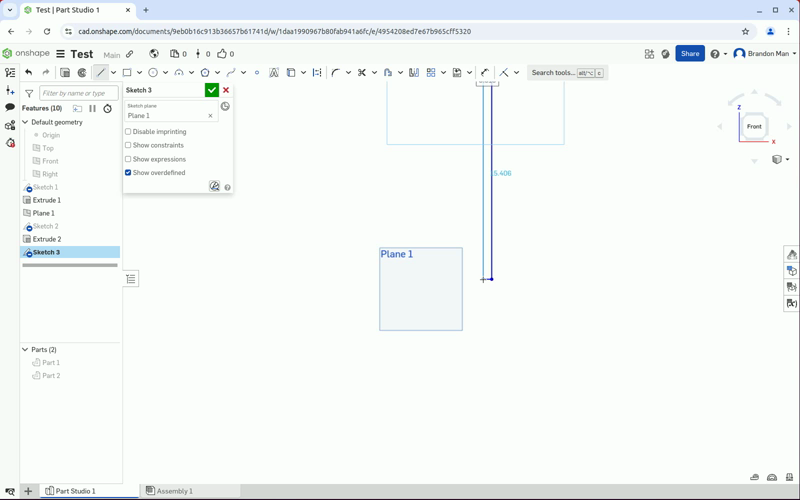
scroll(6)
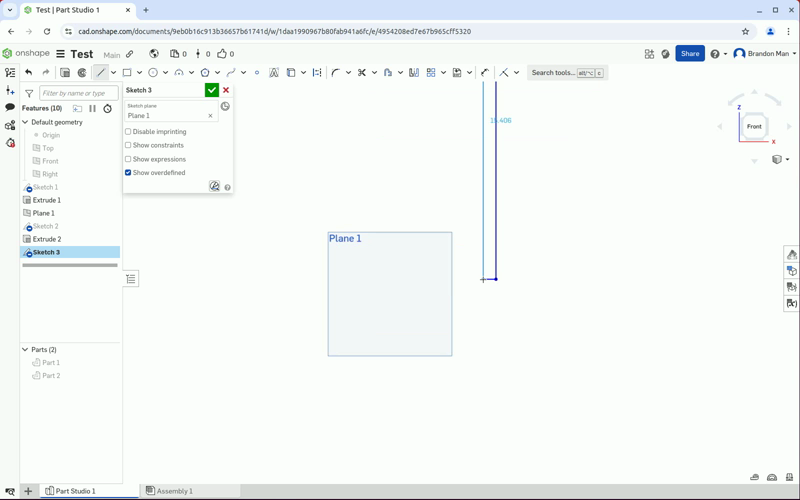
scroll(6)
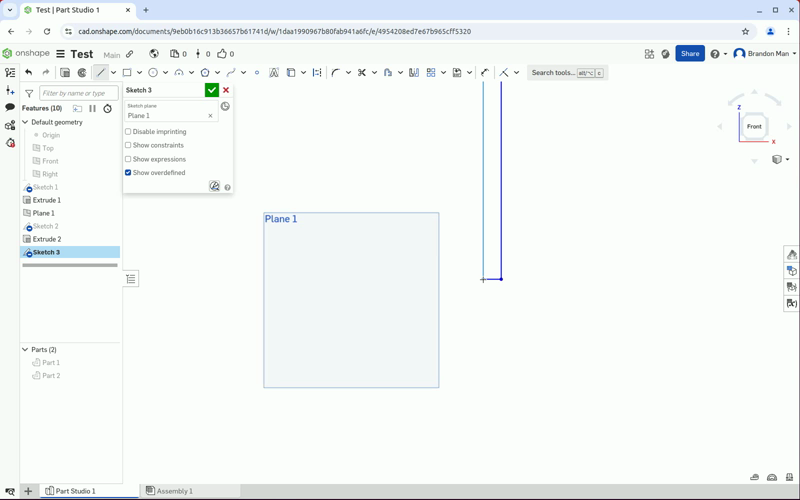
scroll(6)
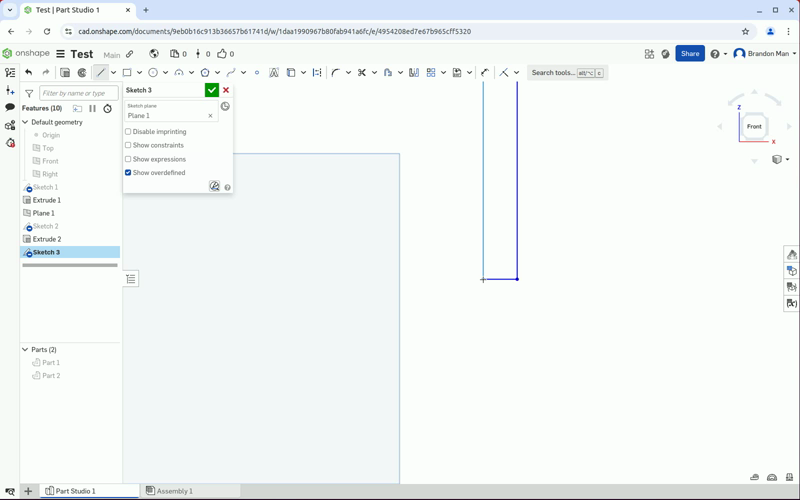
key_up(shift)
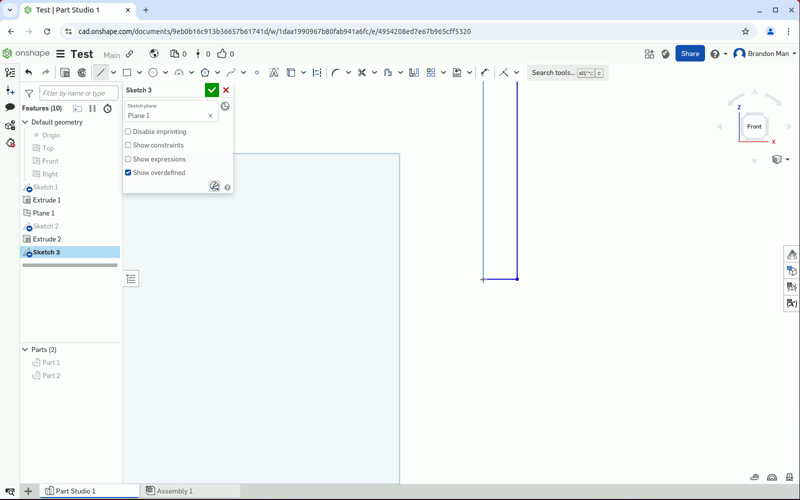
click(483, 279)
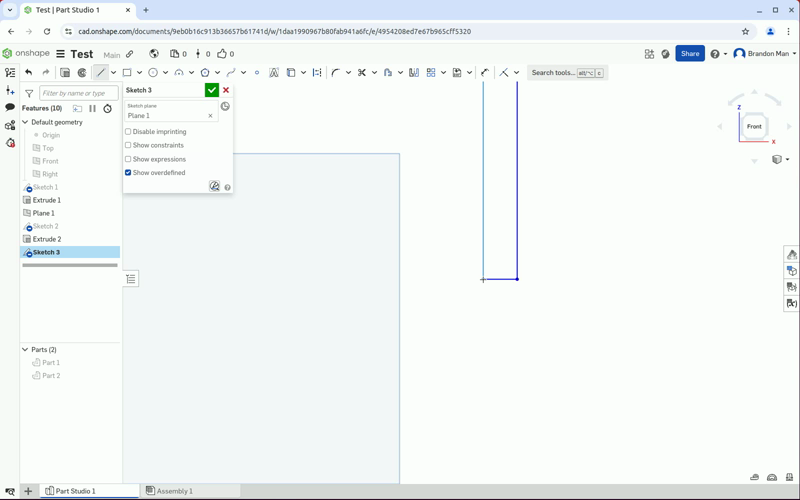
scroll(-6)
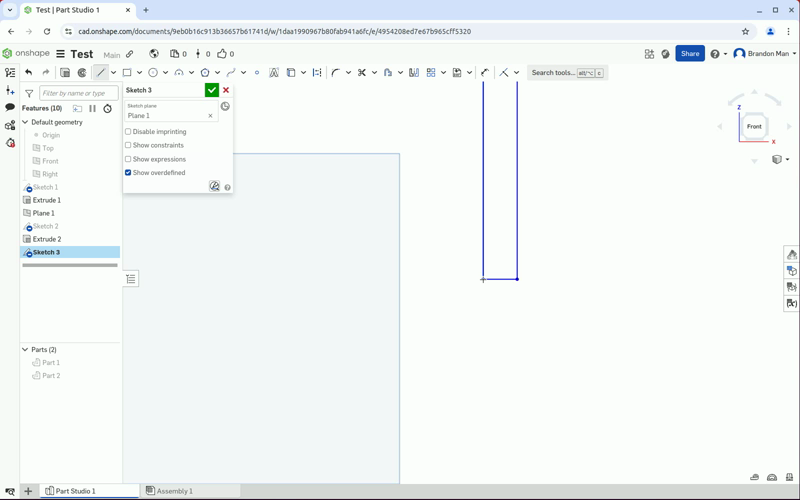
scroll(-6)
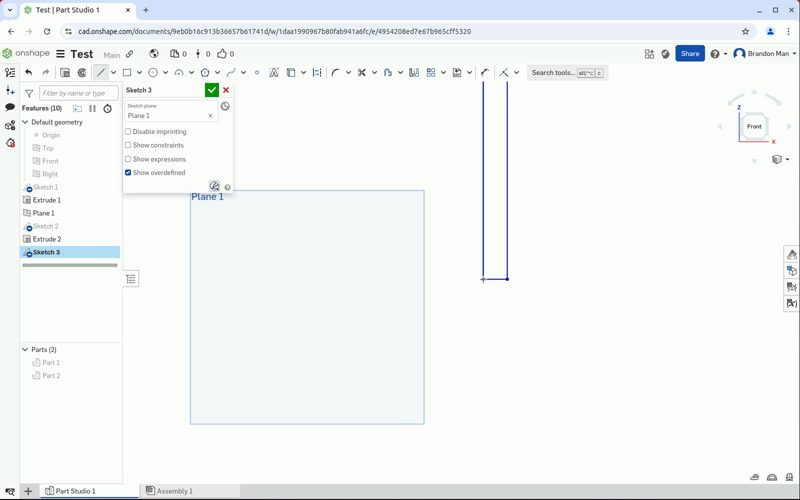
scroll(-6)
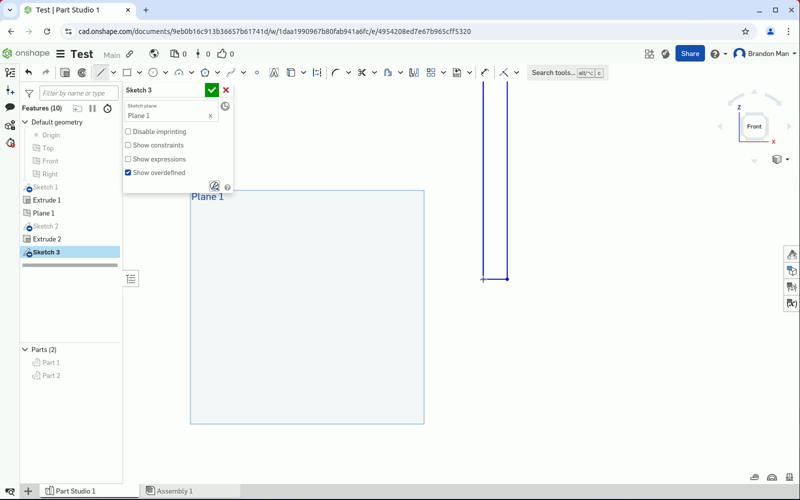
scroll(-6)
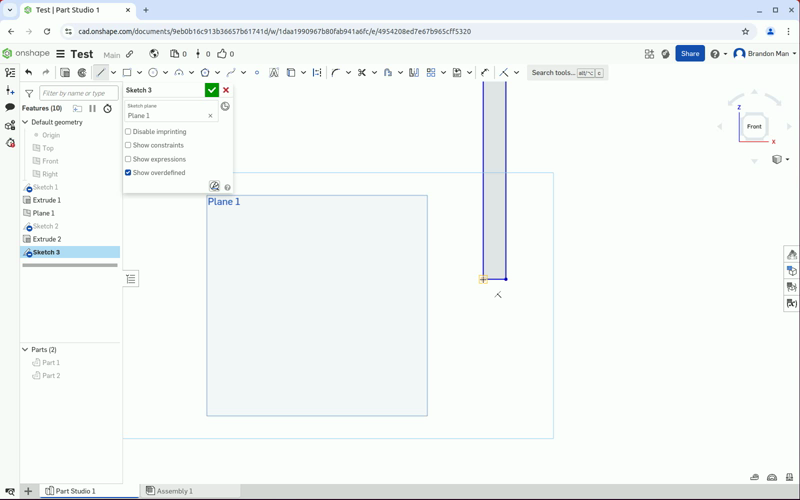
scroll(-6)
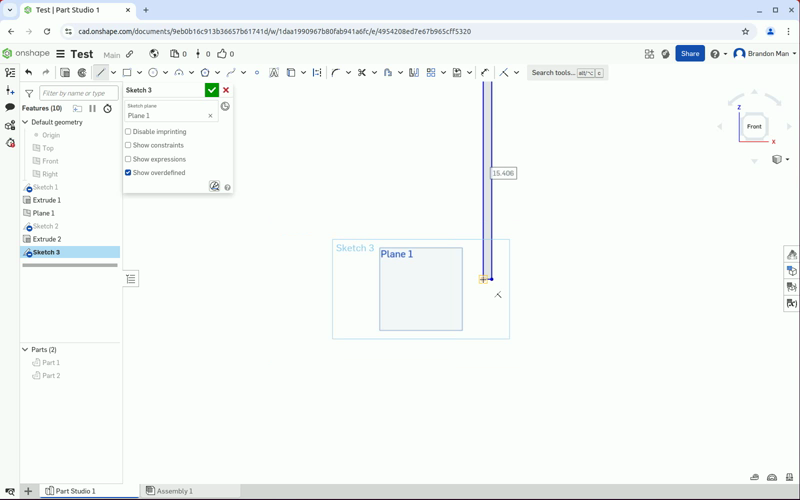
scroll(-6)
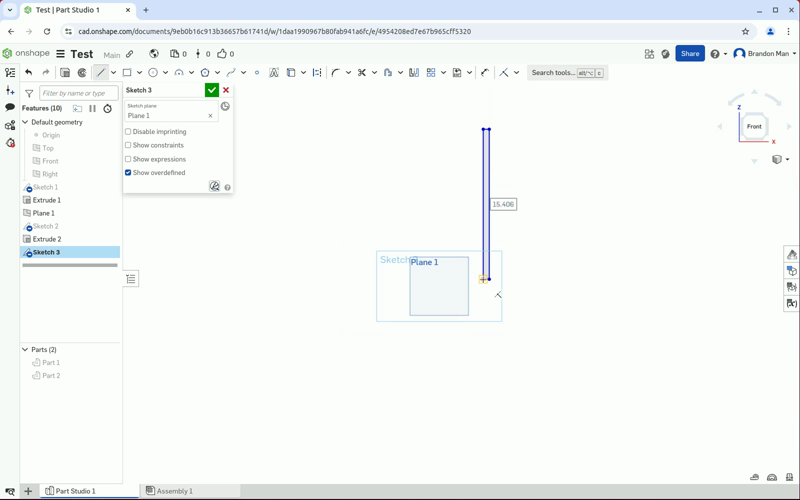
scroll(-6)
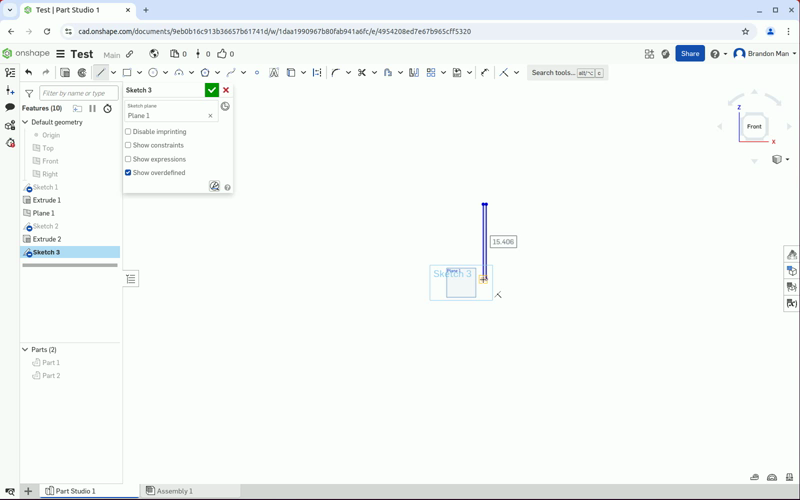
key(esc)
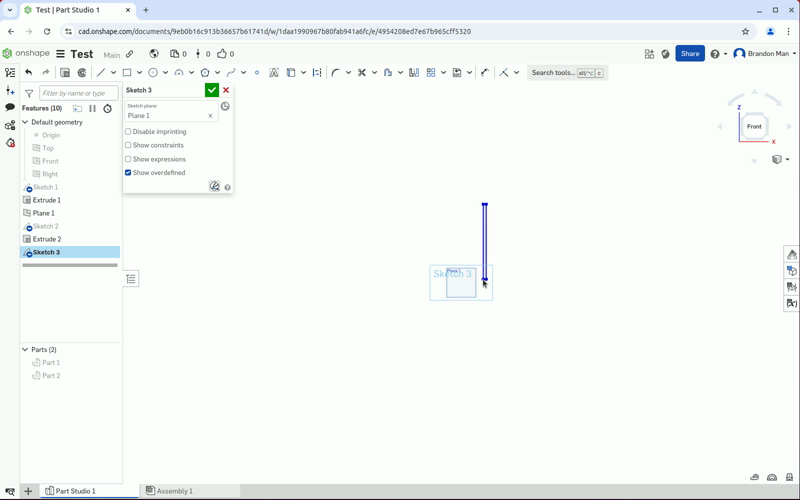
mouse_move(483, 260)
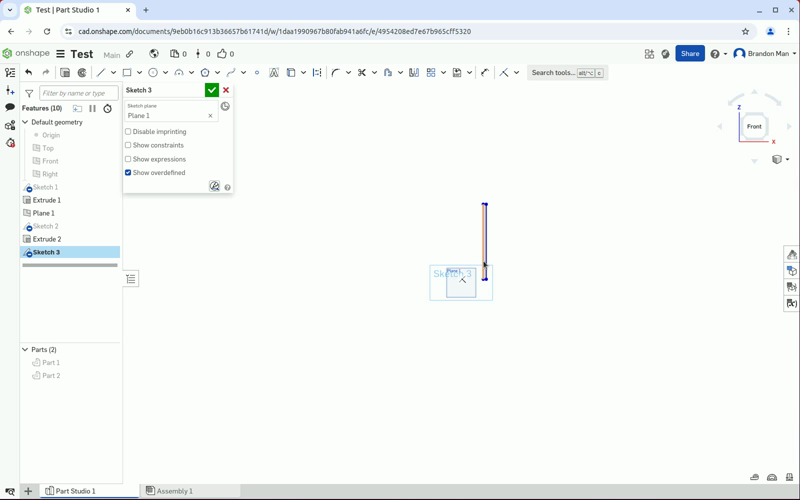
scroll(6)
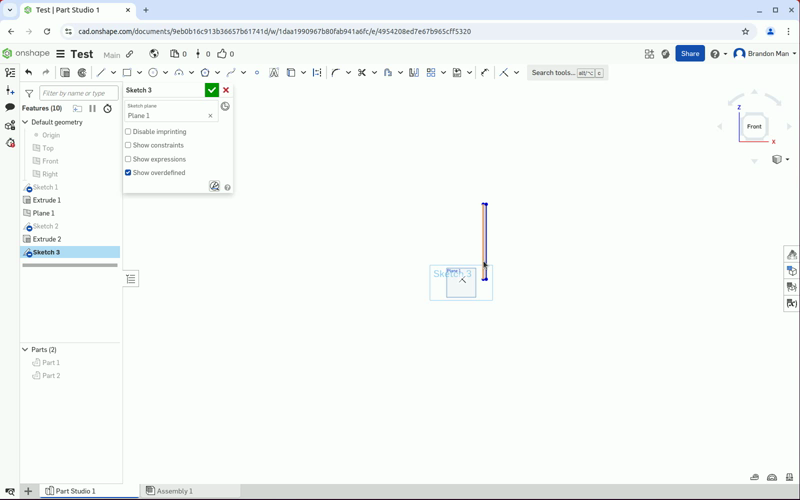
scroll(6)
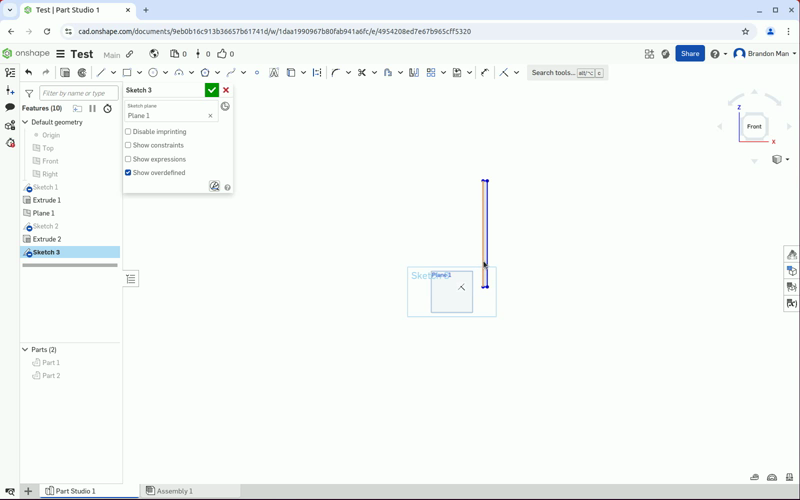
scroll(6)
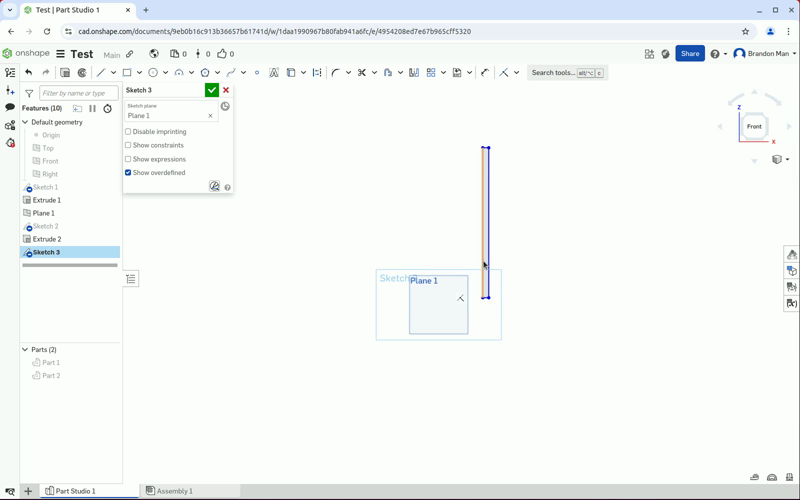
scroll(6)
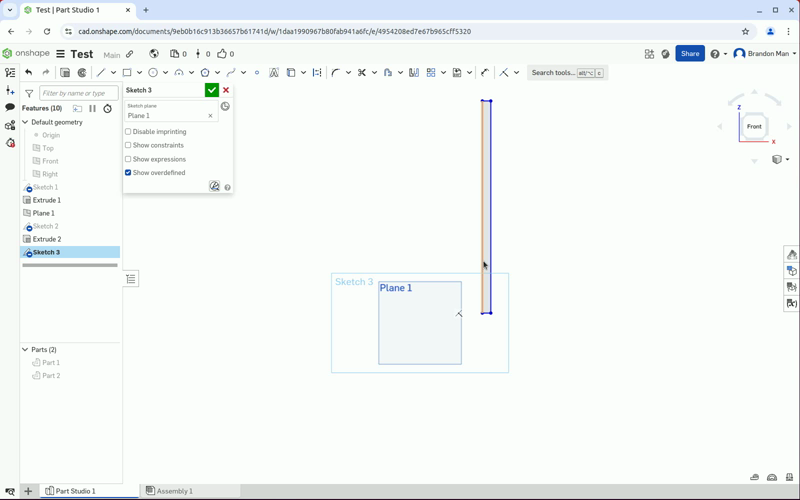
scroll(6)
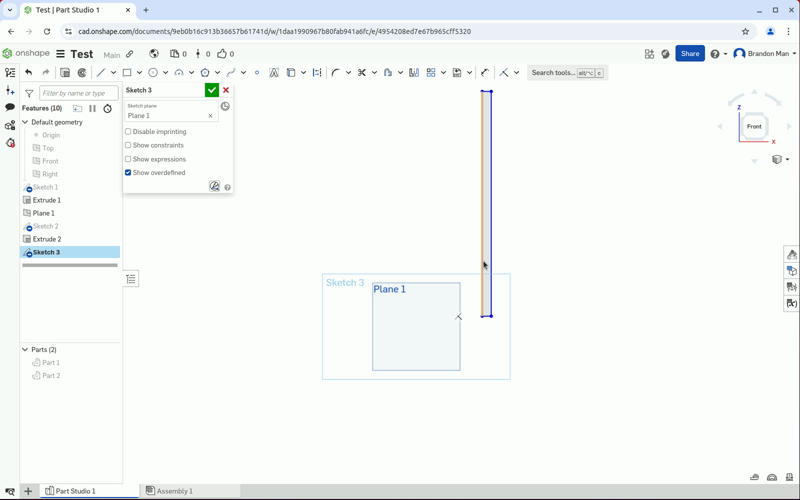
scroll(6)
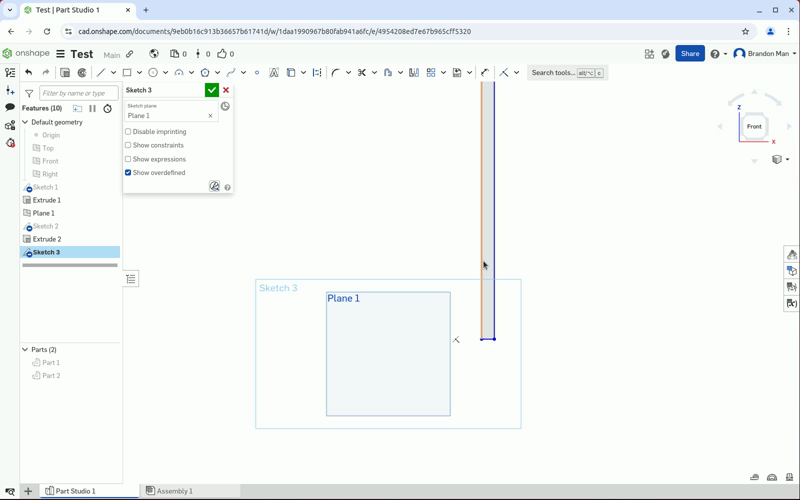
scroll(6)
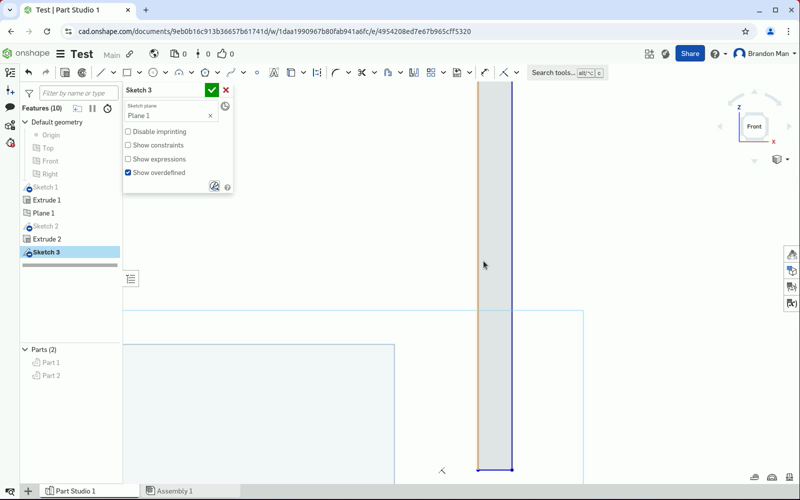
click(483, 260)
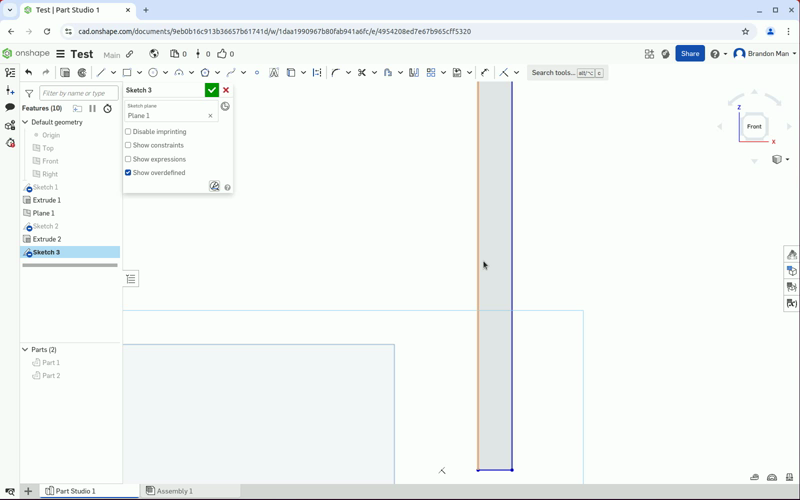
scroll(-6)
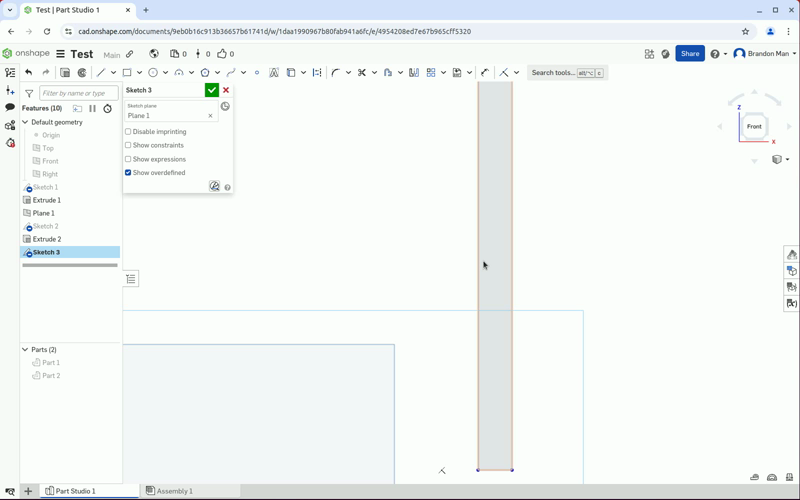
scroll(-6)
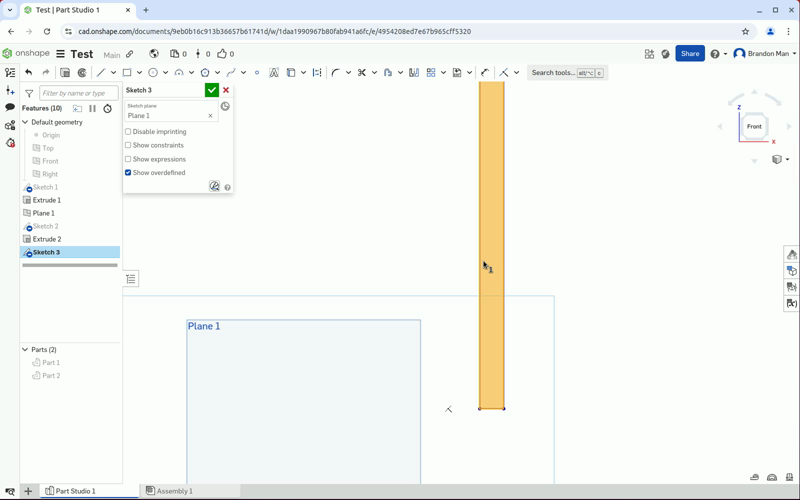
scroll(-6)
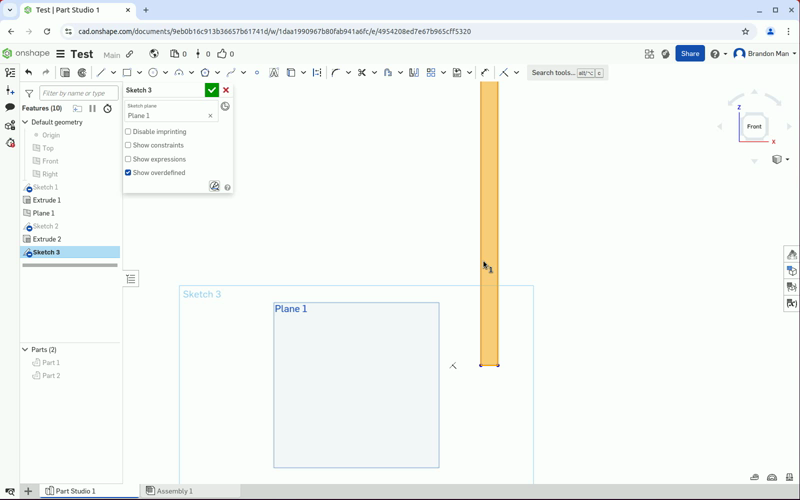
scroll(-6)
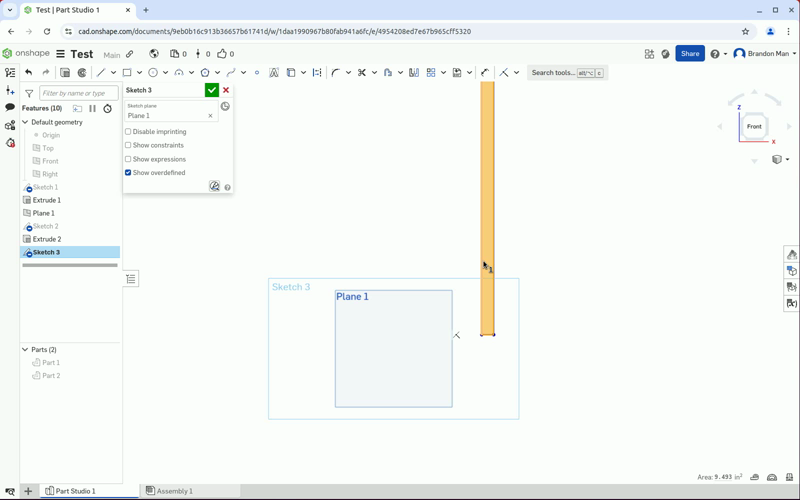
scroll(-6)
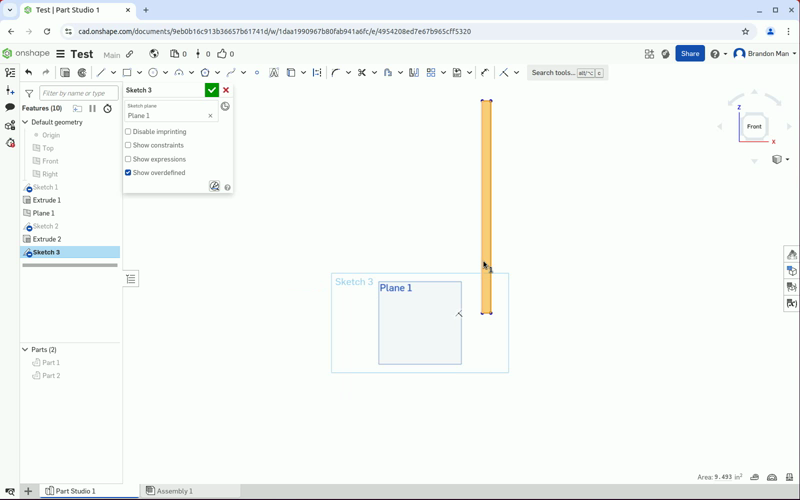
scroll(-6)
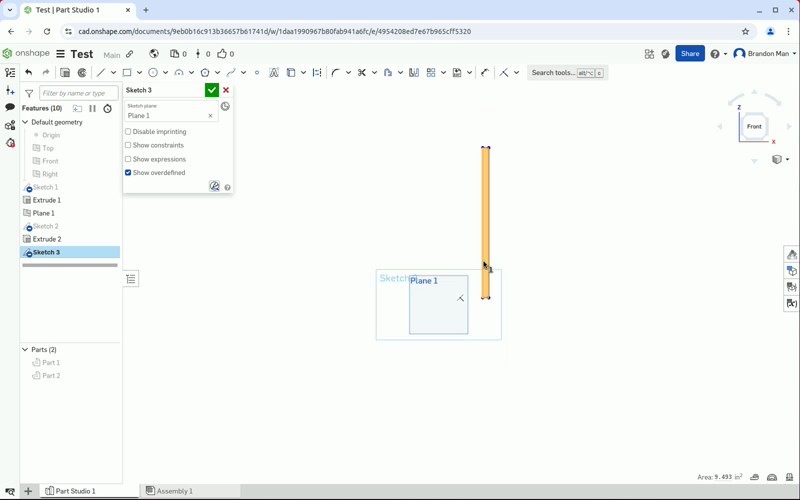
scroll(-6)
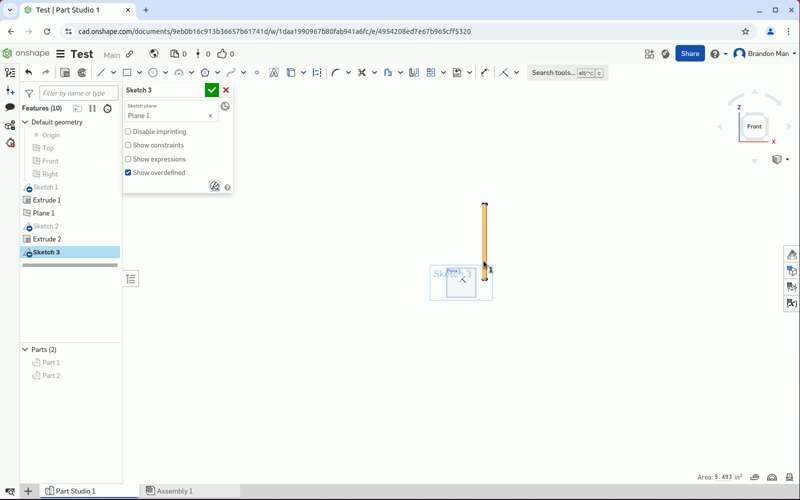
mouse_move(73, 352)
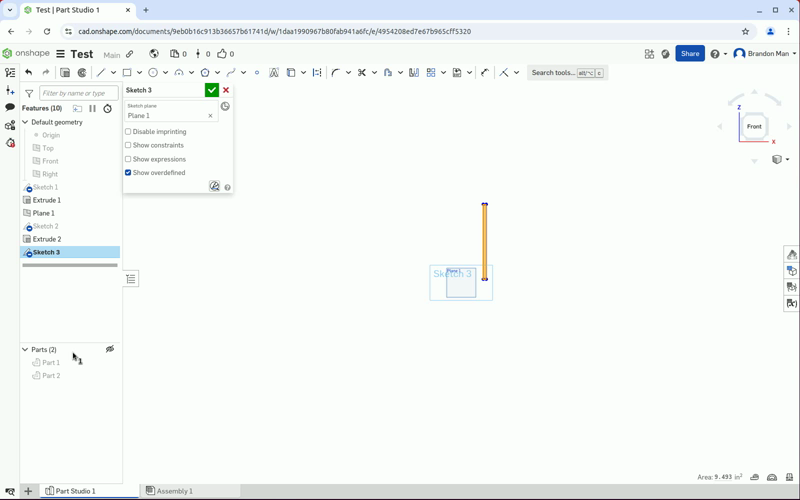
key(shift+y)
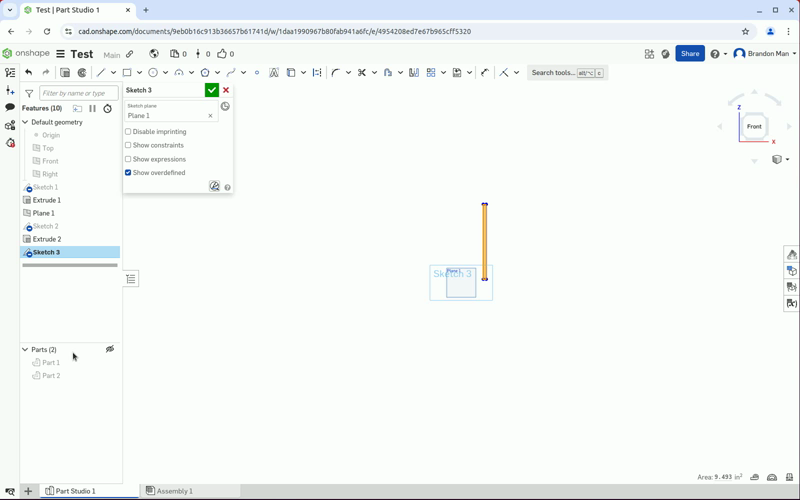
key(shift+e)
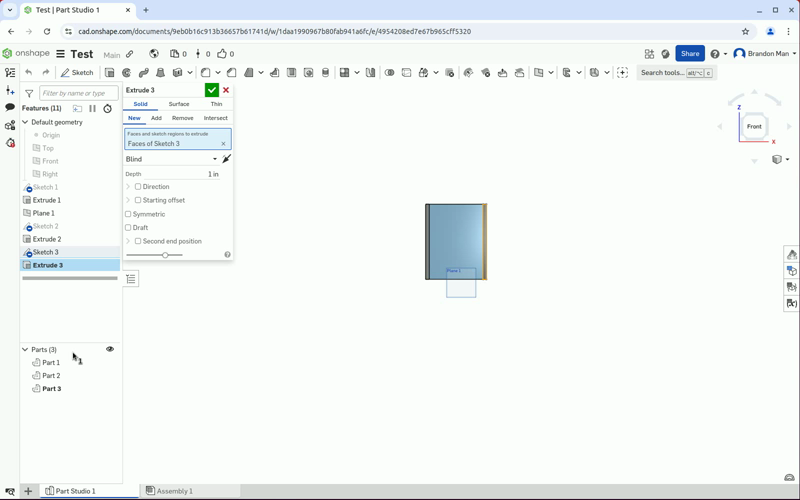
mouse_move(143, 106)
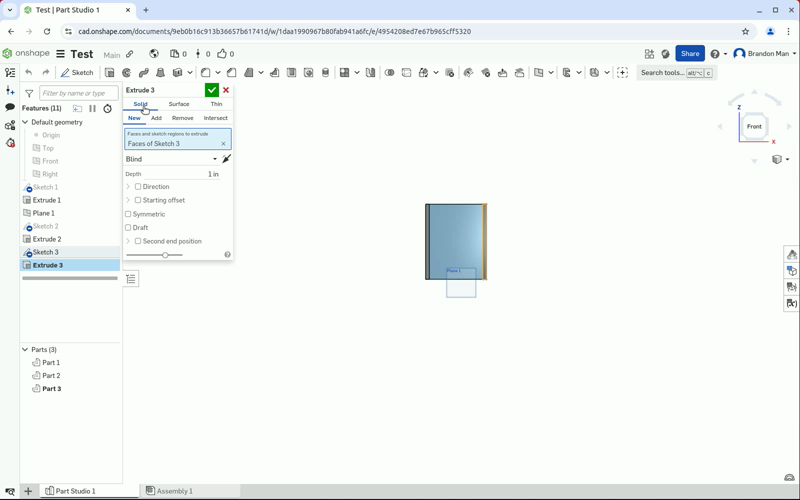
click(143, 106)
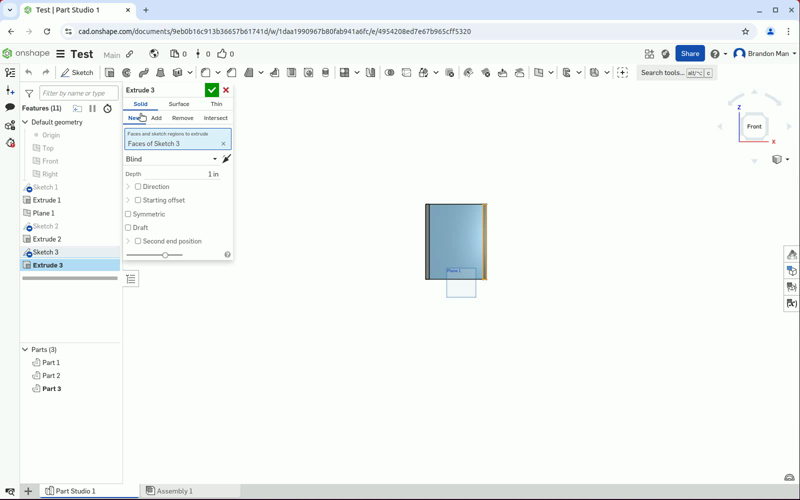
mouse_move(137, 120)
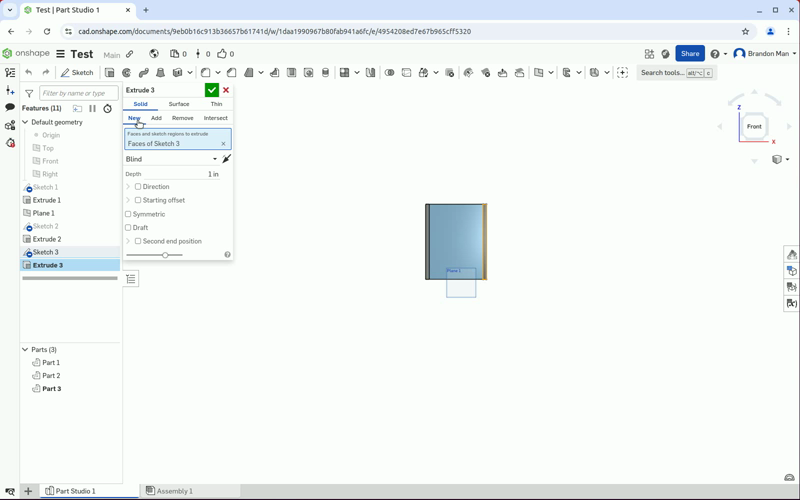
click(137, 120)
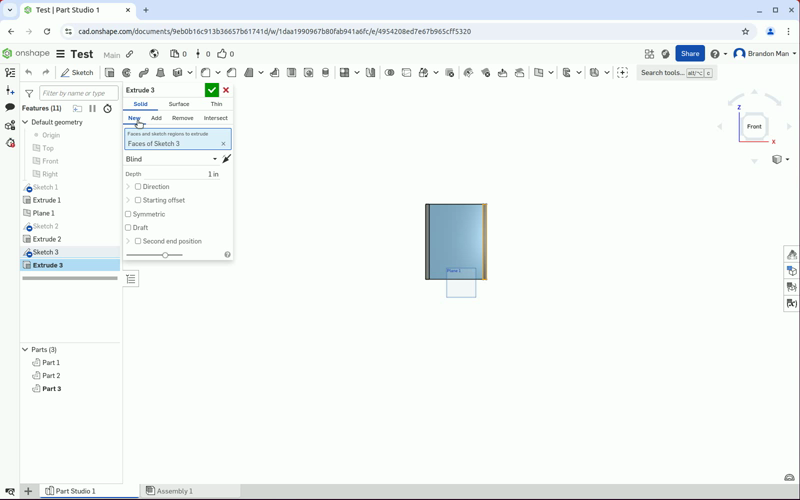
key(tab, 4)
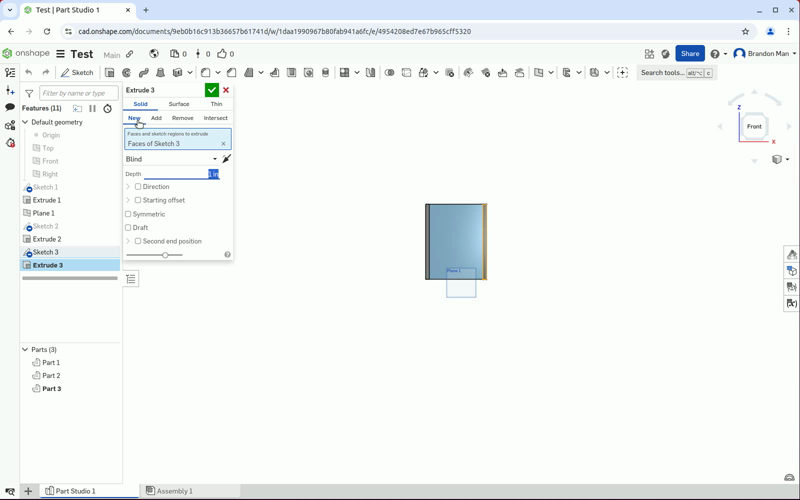
text(6.018)
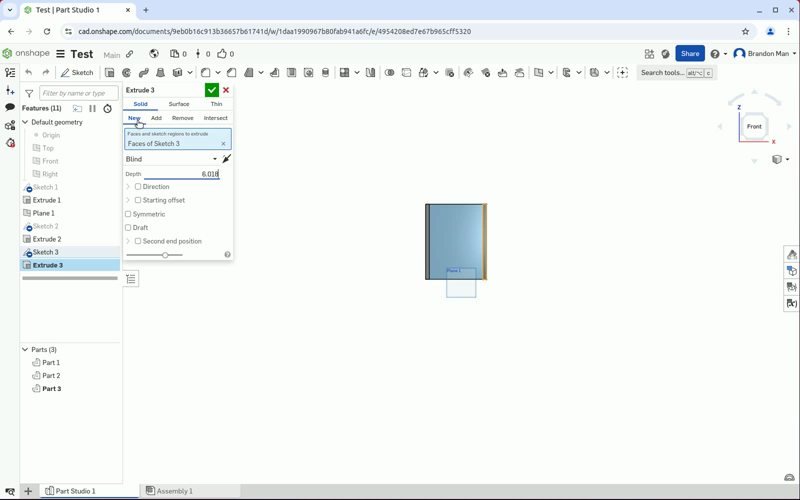
key(enter)
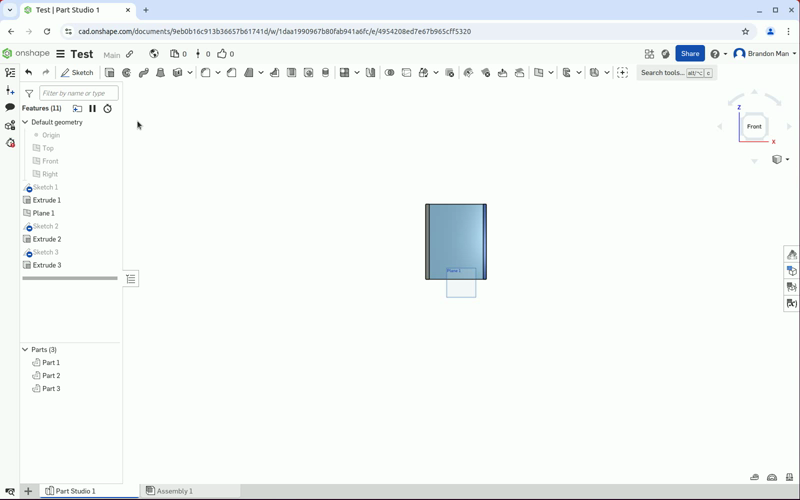
key(shift+h)
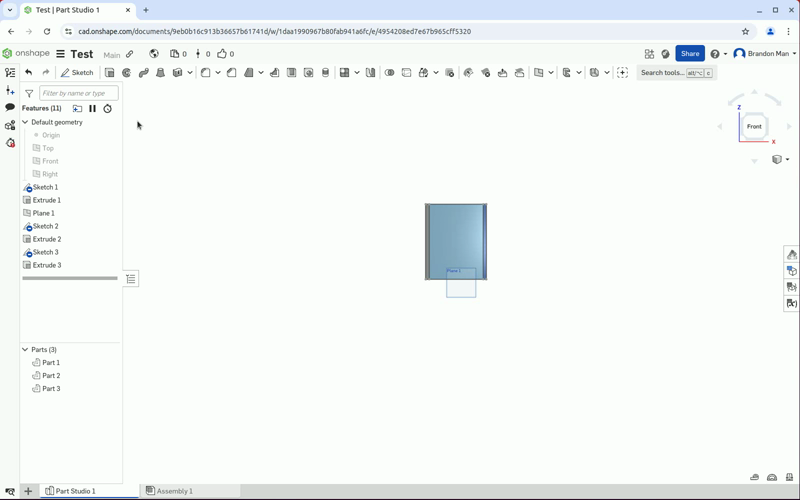
key(shift+h)
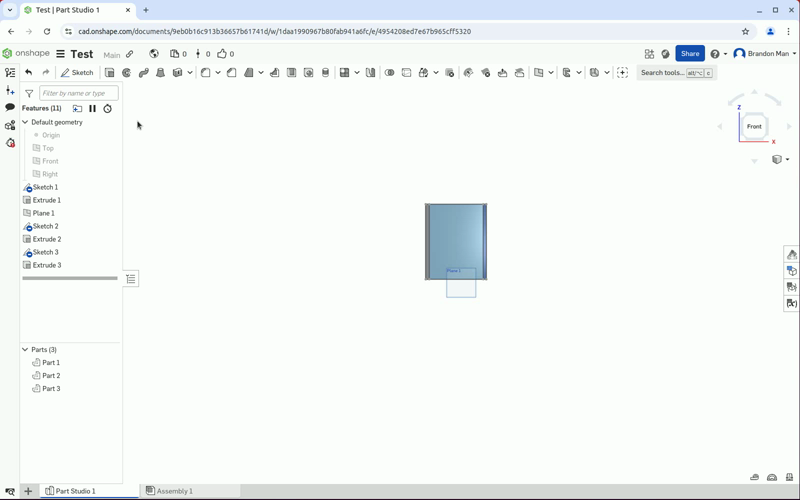
key(shift+7)
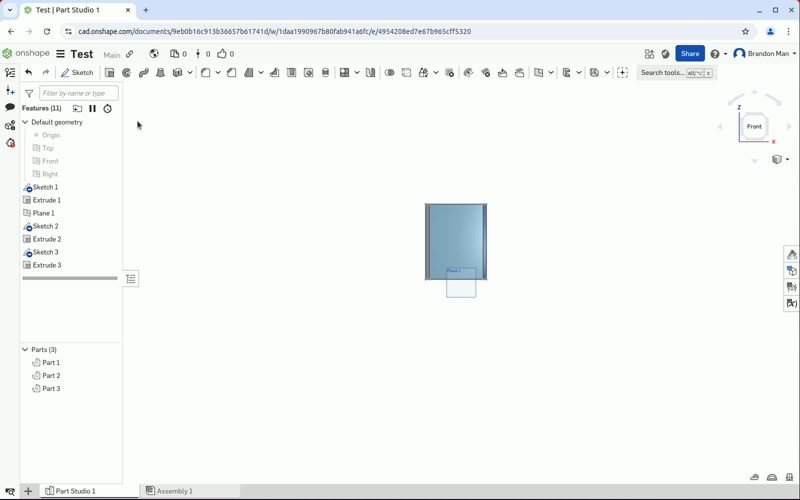
key(left, 2)
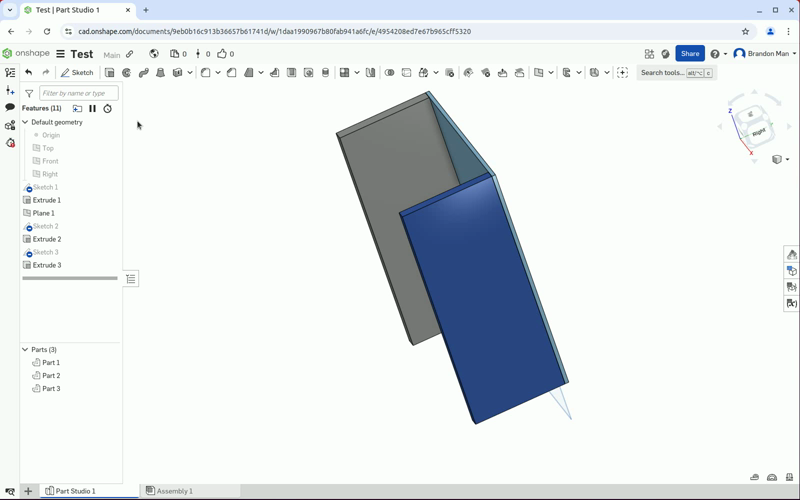
key(down, 2)
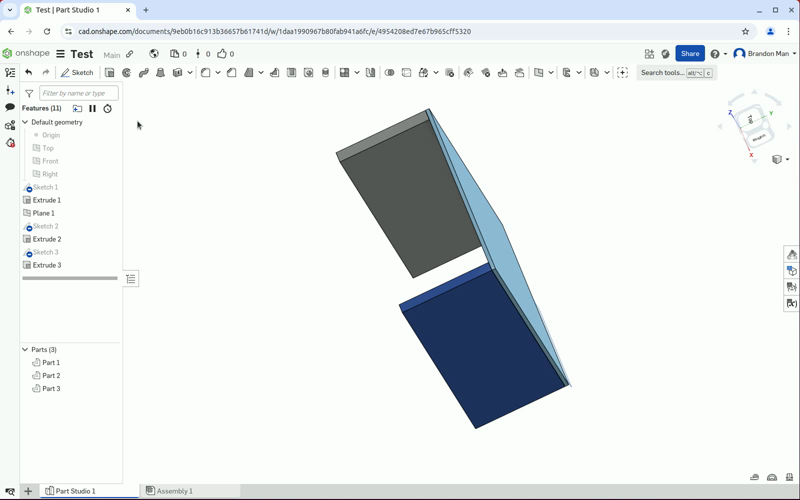
key(up, 2)
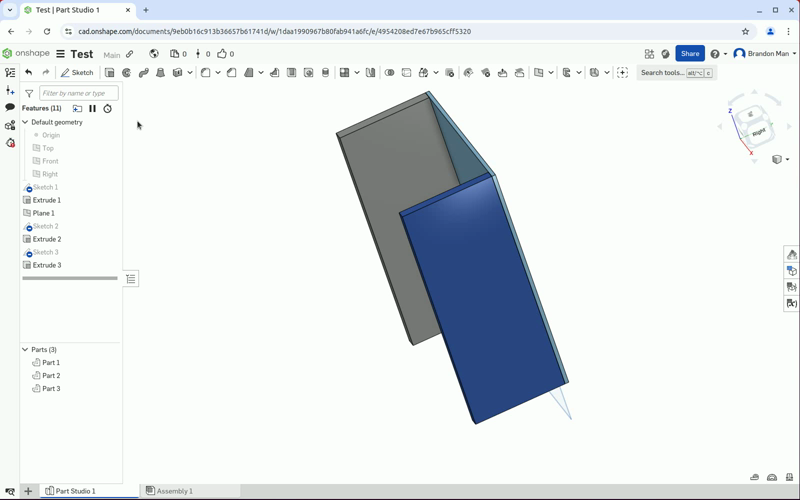
key(right, 2)
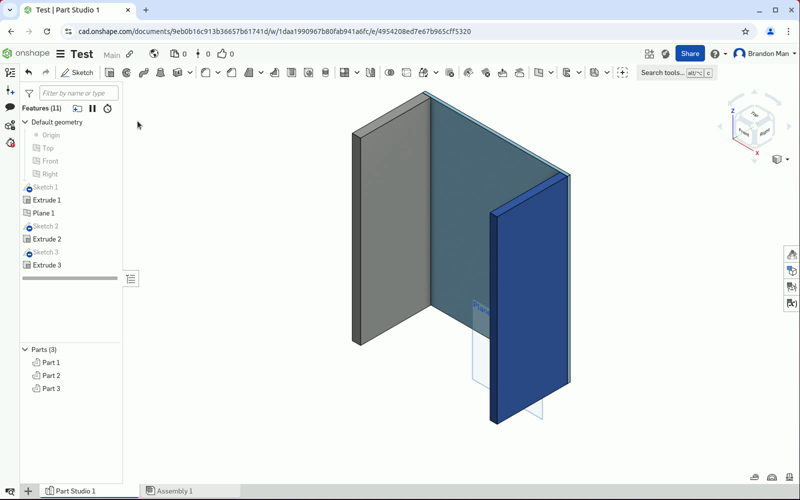
mouse_move(73, 189)
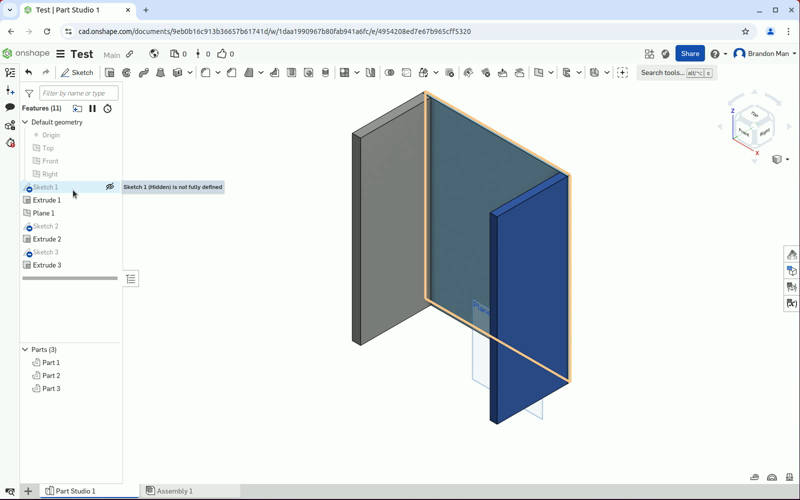
click(73, 189)